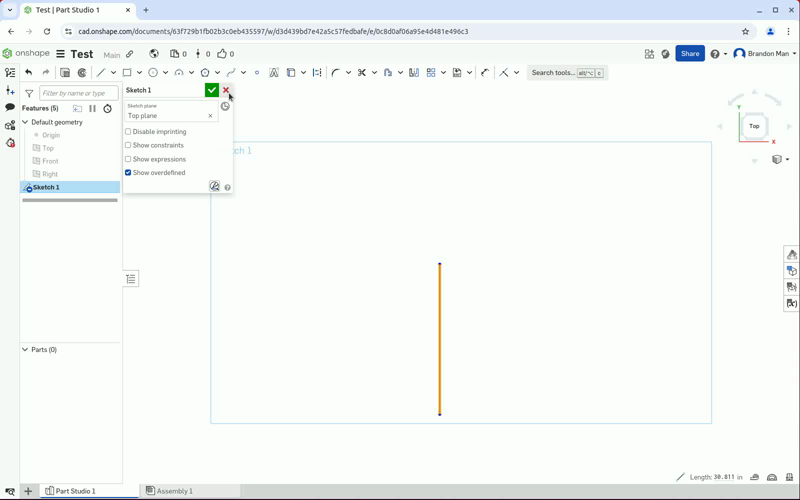
key(shift+h)
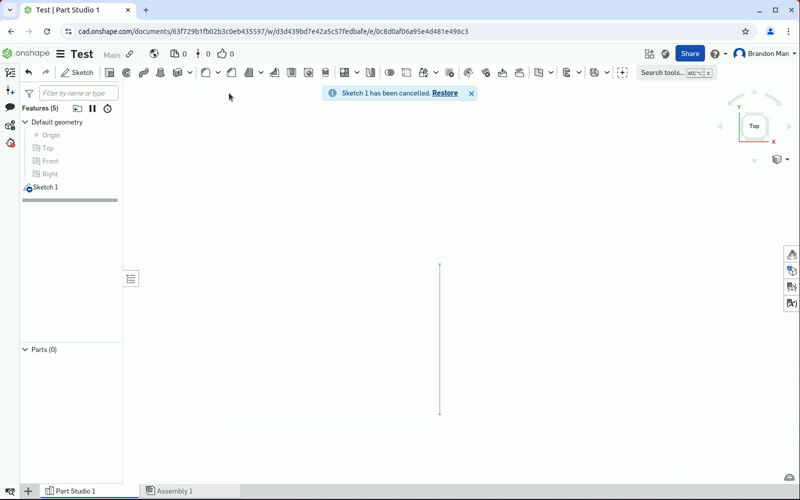
key(shift+s)
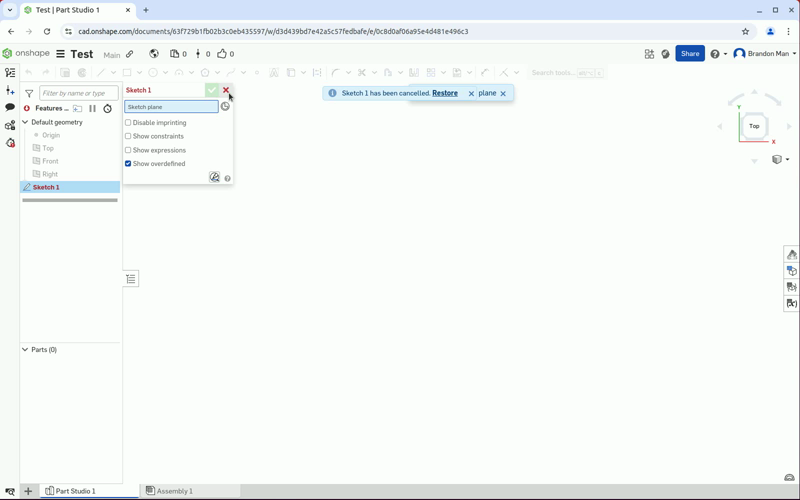
mouse_move(73, 150)
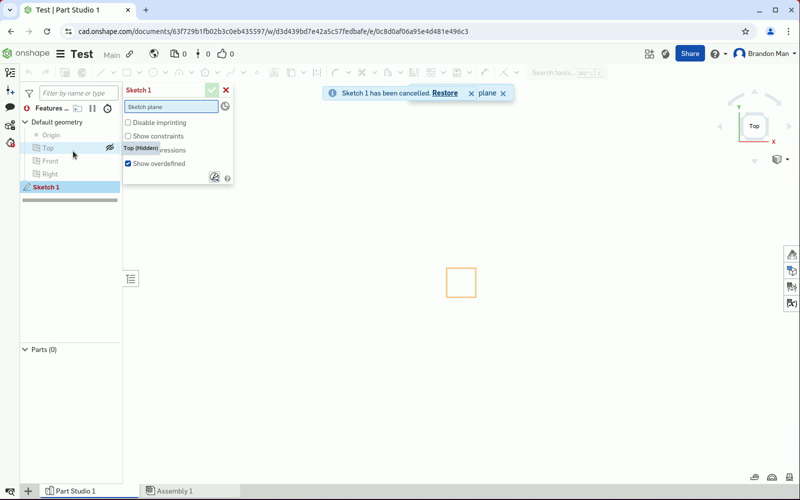
click(73, 150)
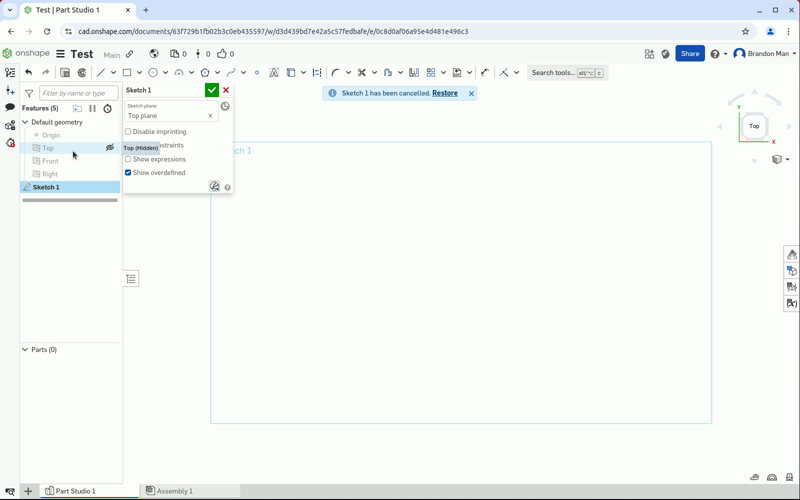
mouse_move(73, 352)
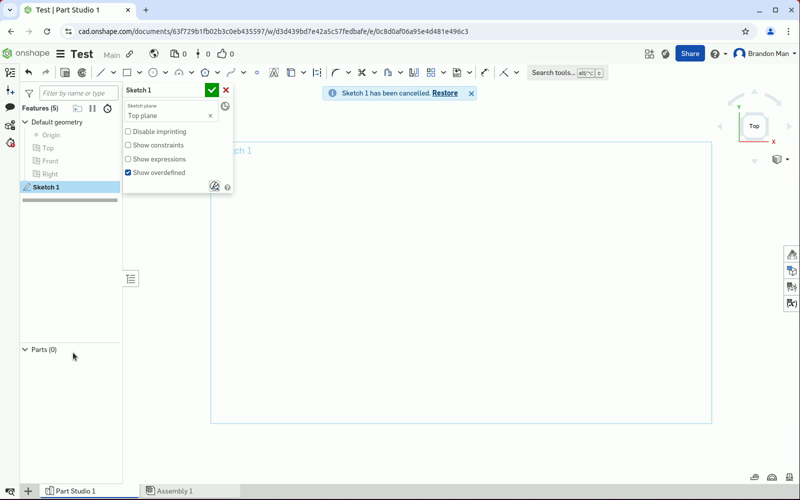
key(y)
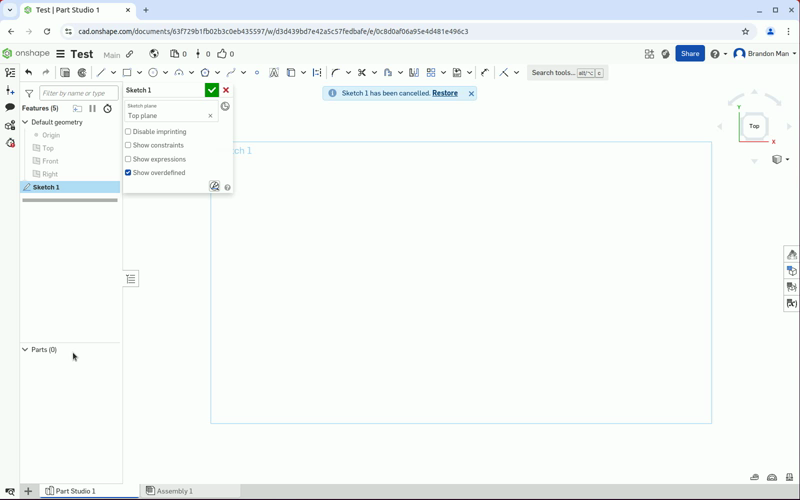
key(l)
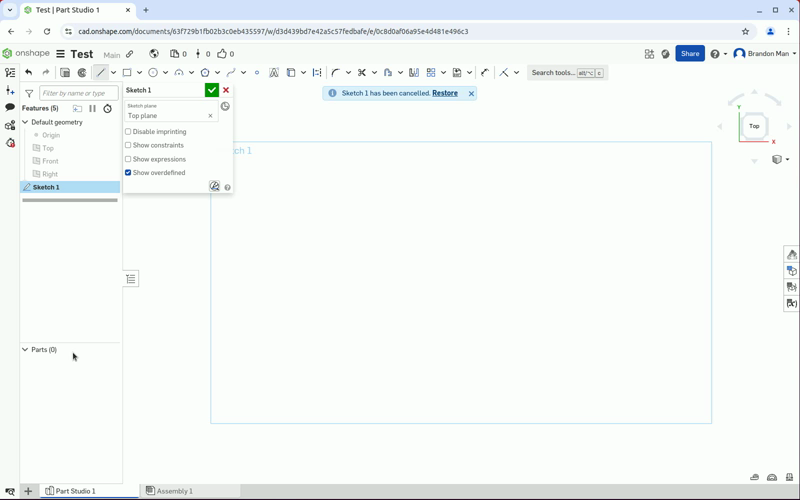
key_down(shift)
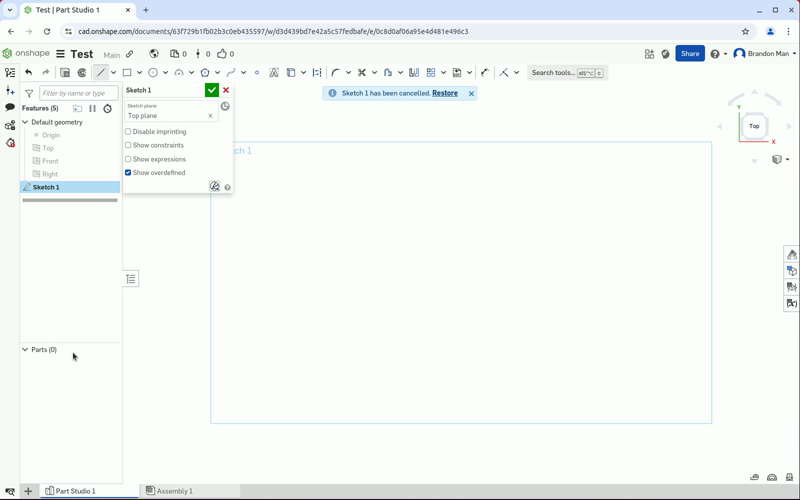
mouse_move(416, 301)
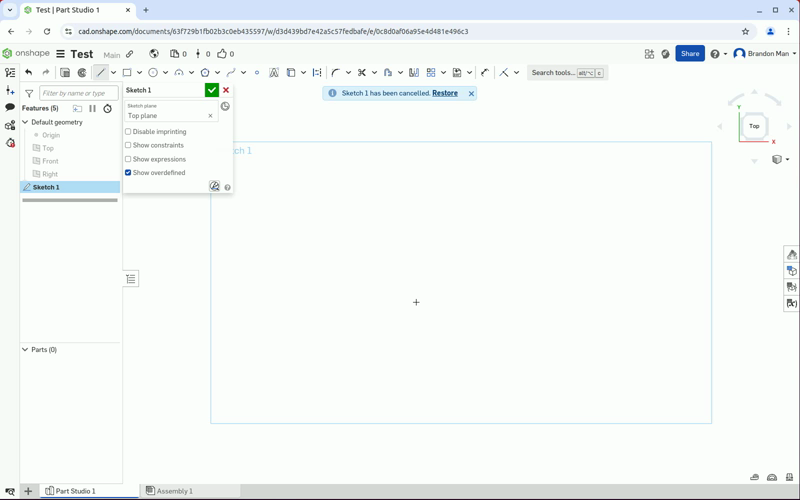
click(416, 301)
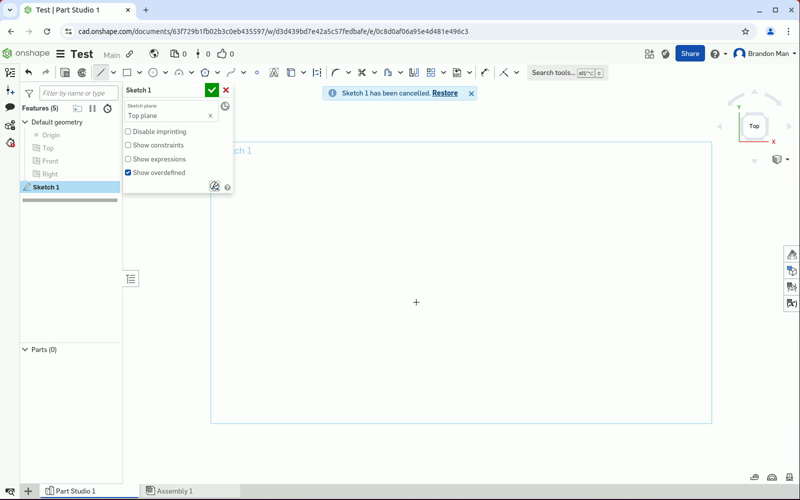
key_up(shift)
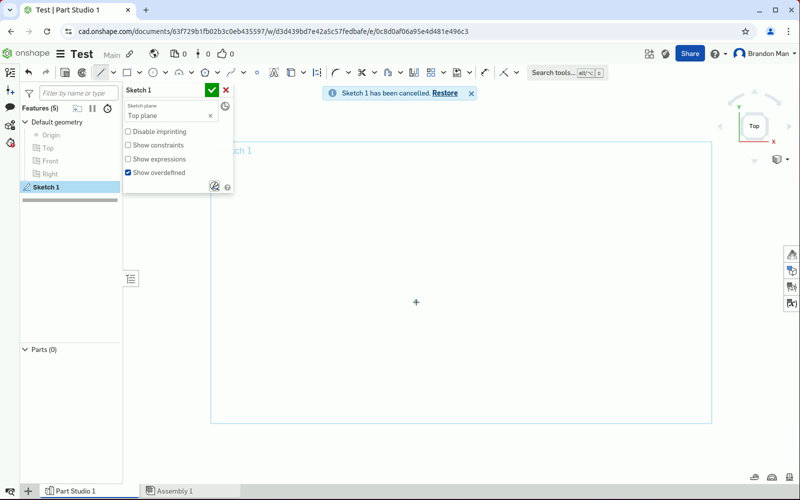
key_down(shift)
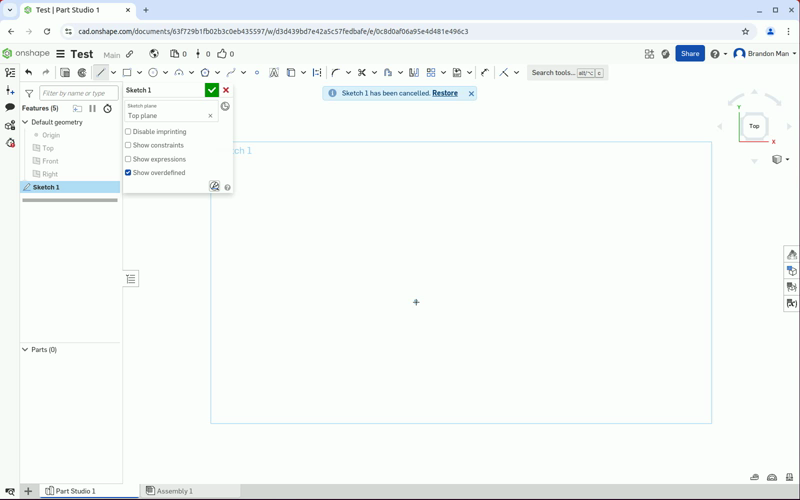
mouse_move(506, 301)
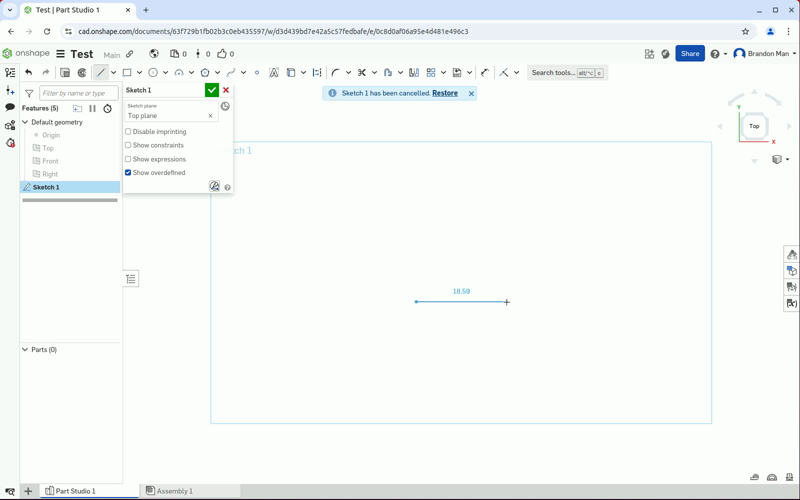
click(506, 301)
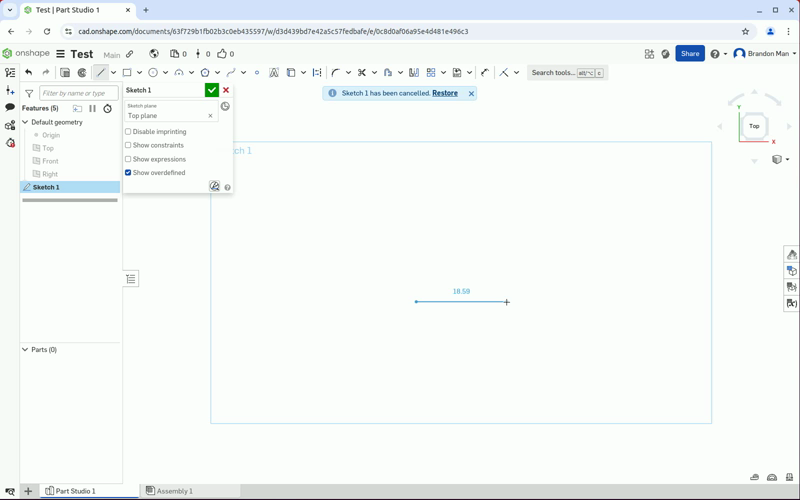
key_up(shift)
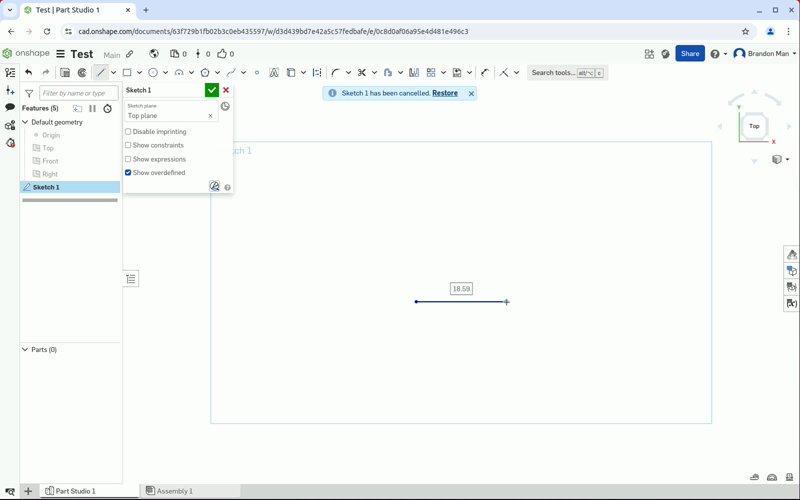
key_down(shift)
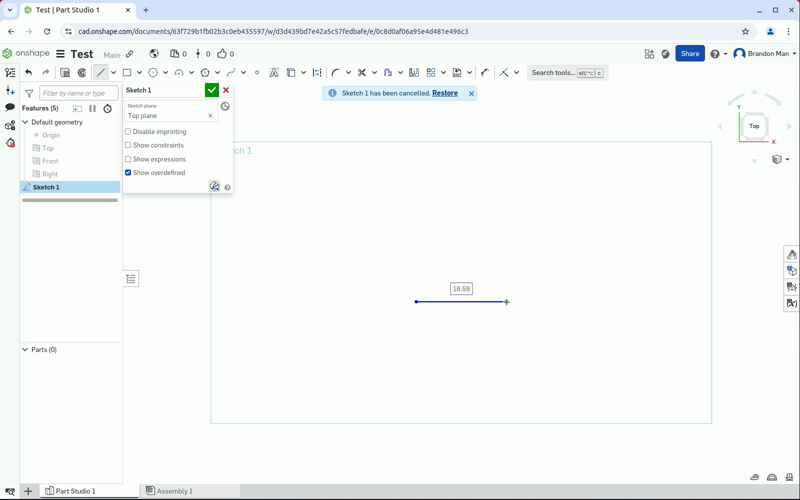
mouse_move(536, 301)
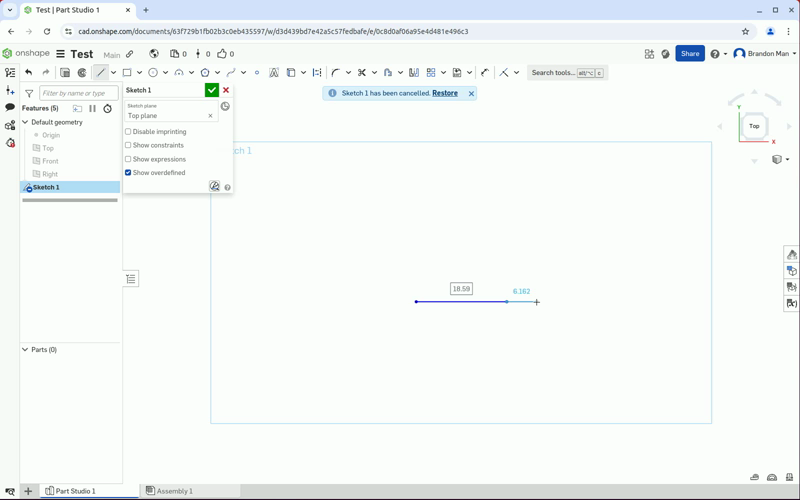
mouse_move(506, 263)
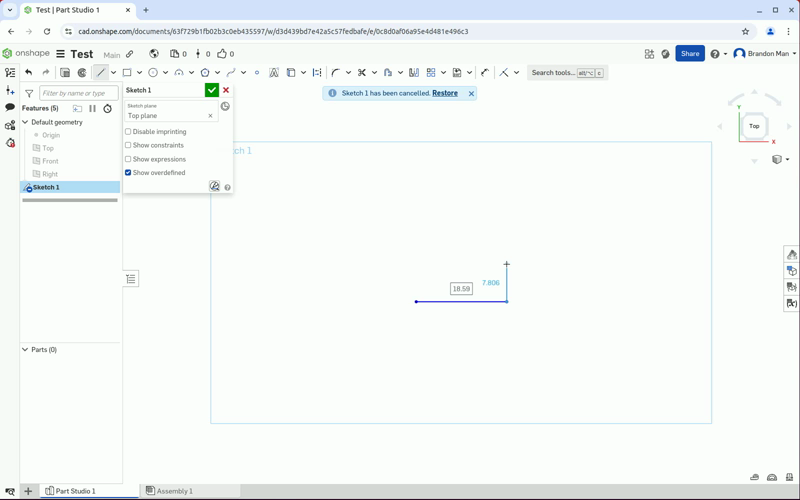
click(506, 263)
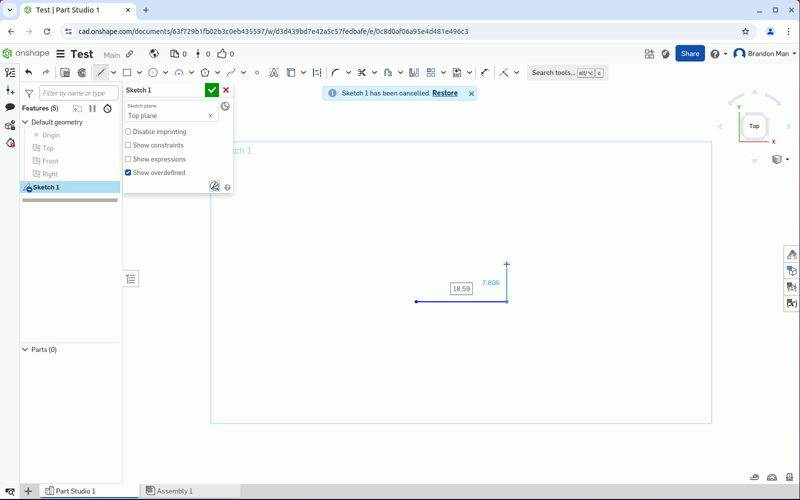
key_up(shift)
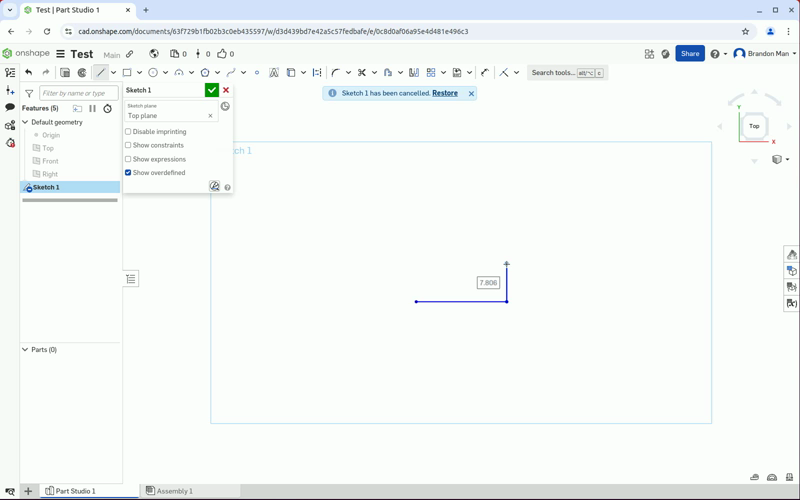
key_down(shift)
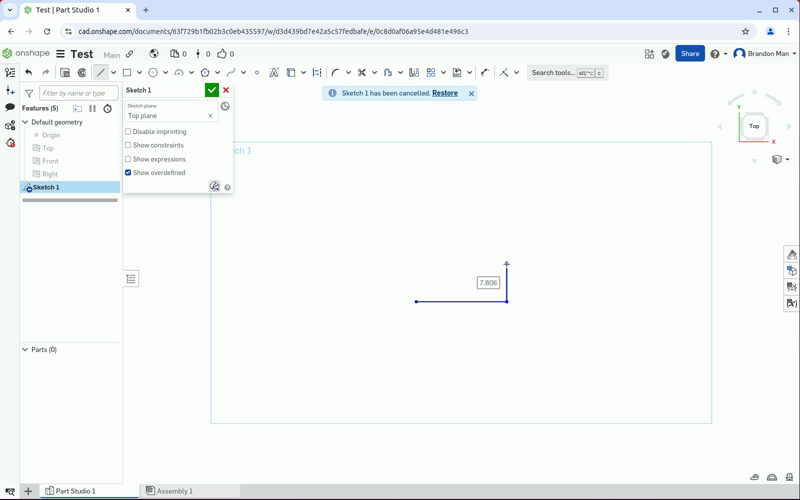
mouse_move(416, 263)
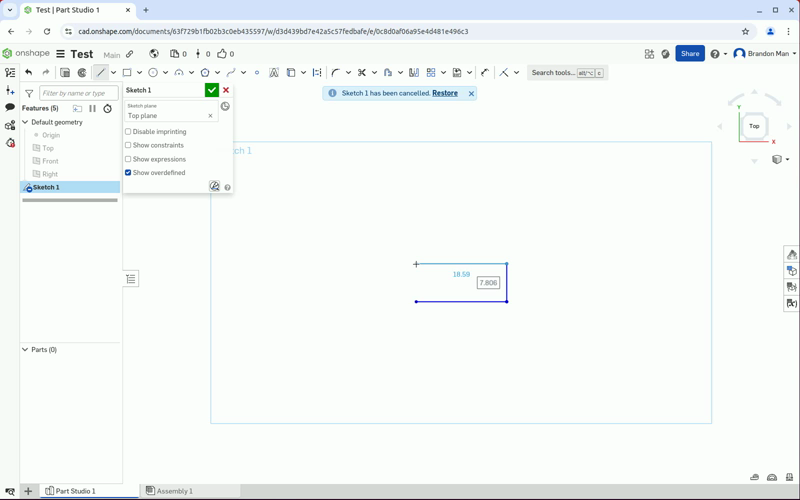
click(416, 263)
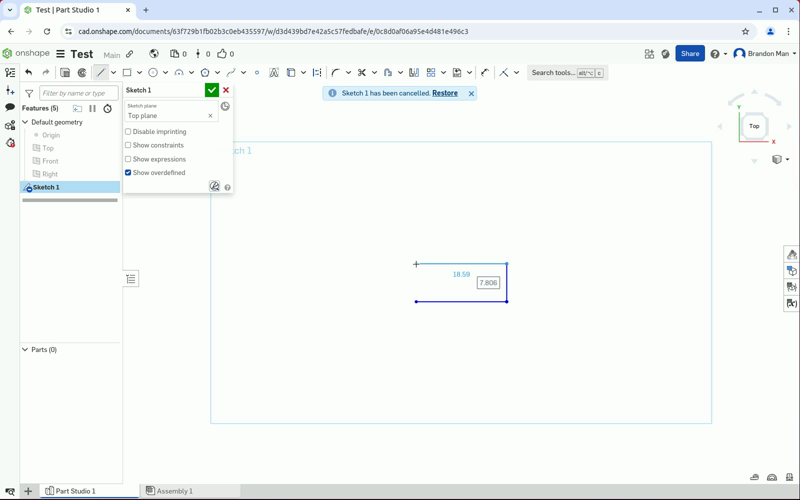
key_up(shift)
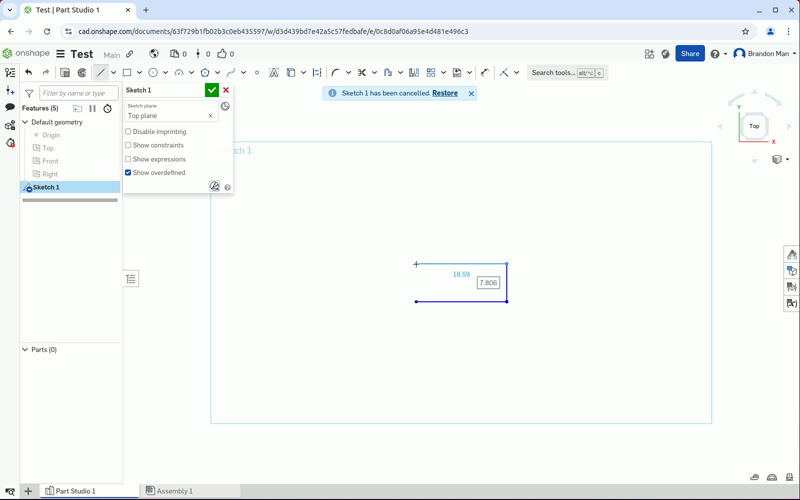
mouse_move(446, 263)
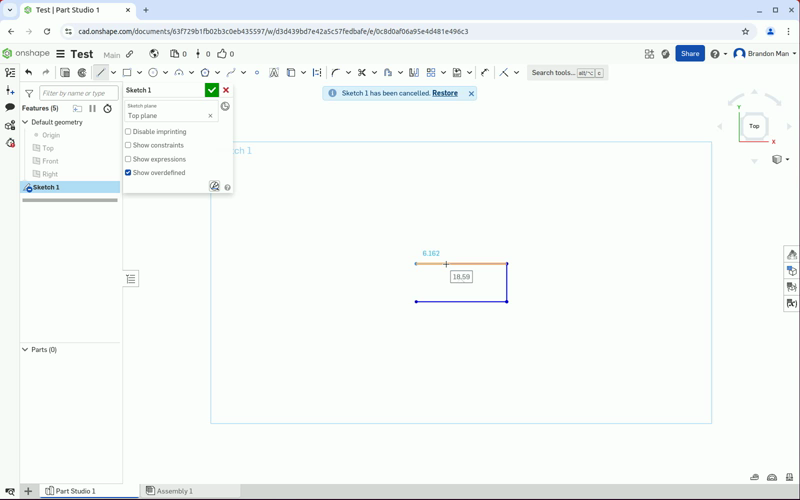
key_down(shift)
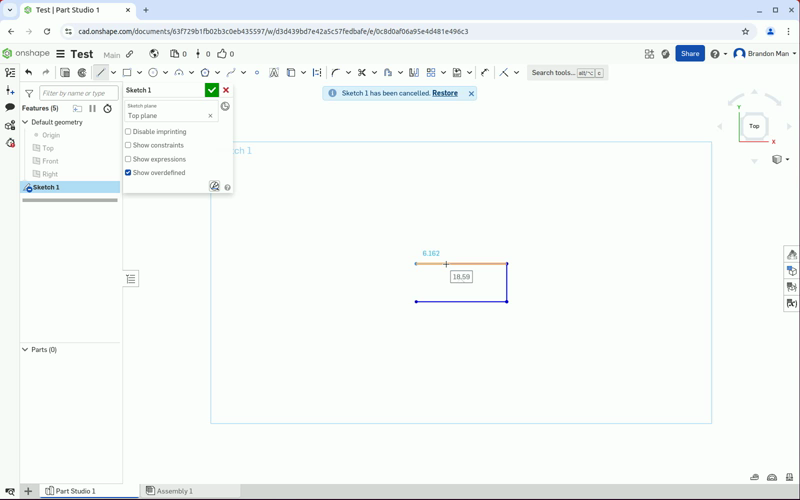
mouse_move(416, 301)
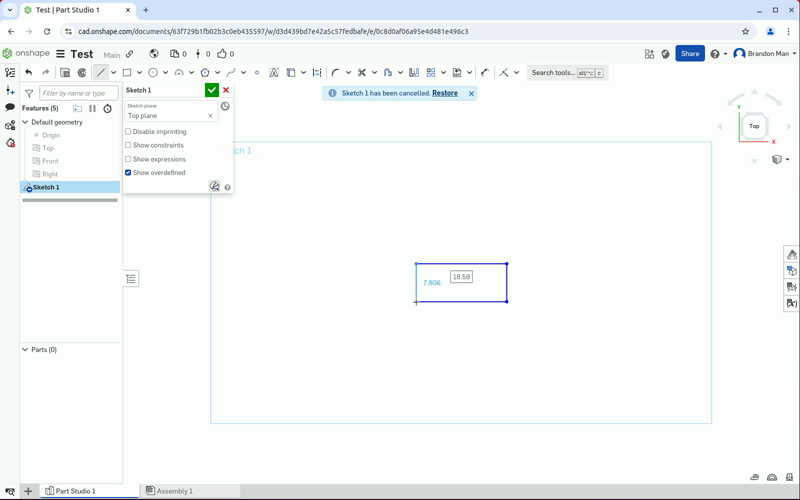
key_up(shift)
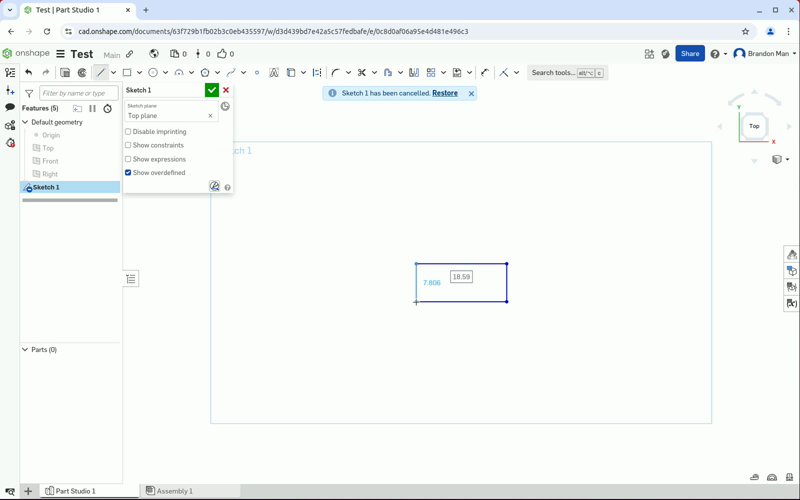
click(416, 301)
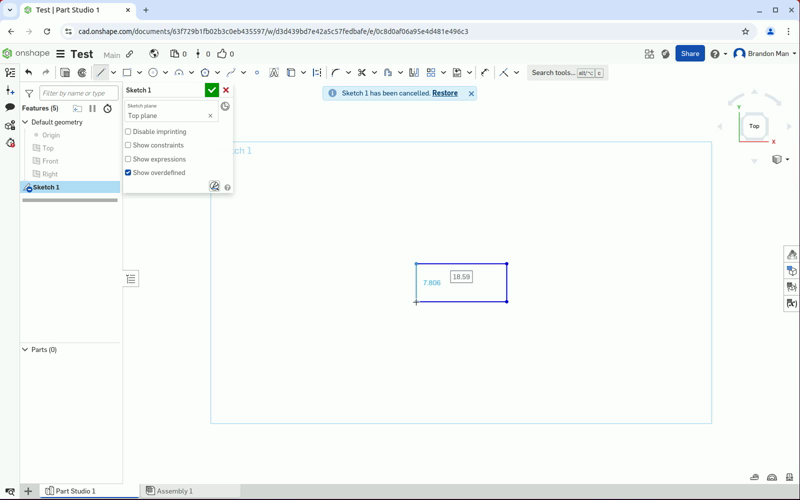
key(esc)
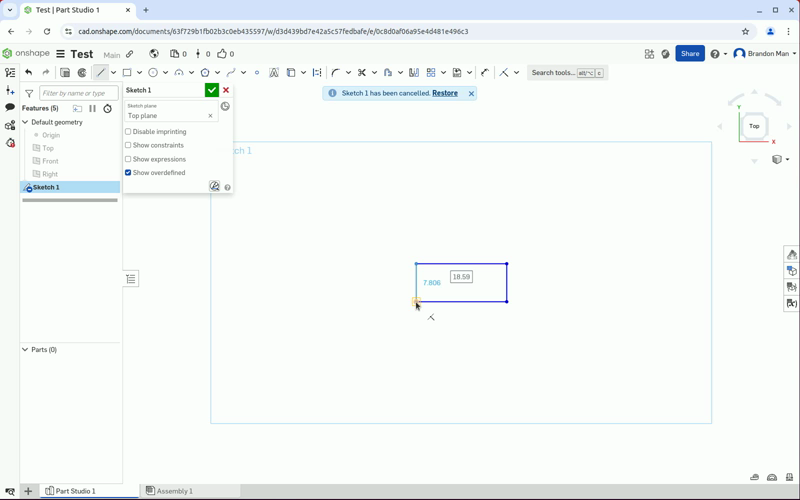
mouse_move(440, 291)
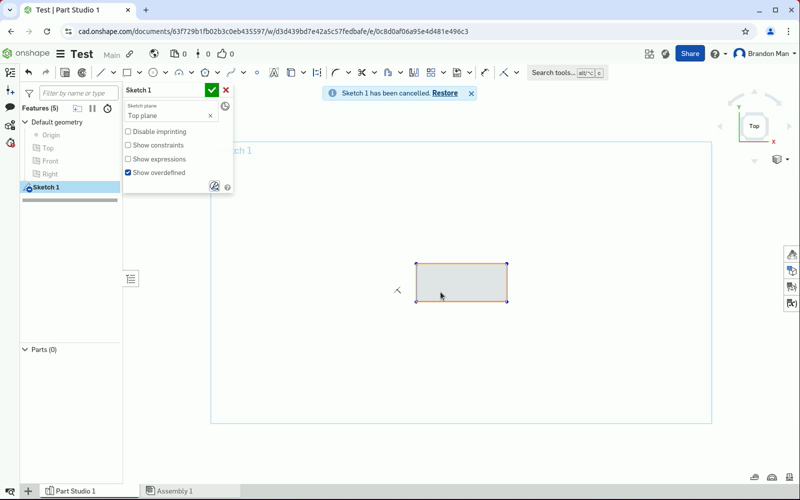
click(440, 291)
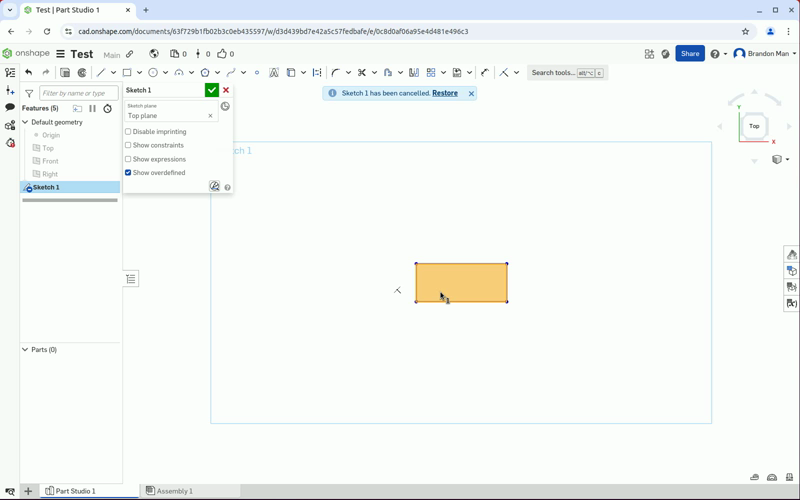
mouse_move(73, 352)
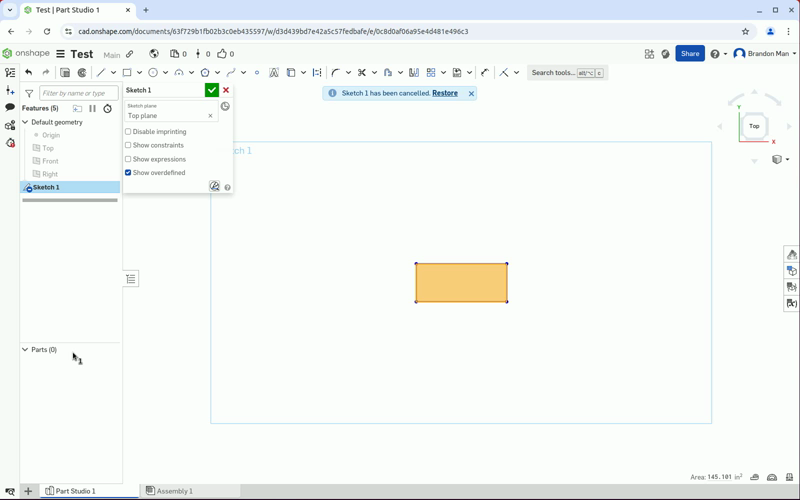
key(shift+y)
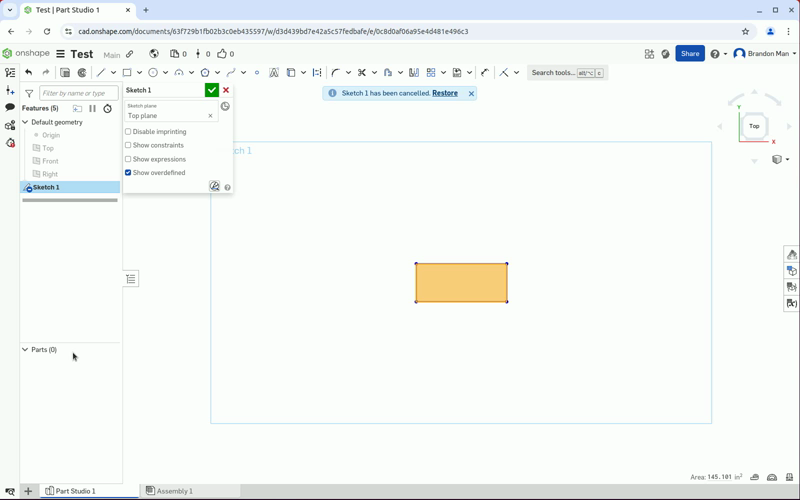
key(shift+e)
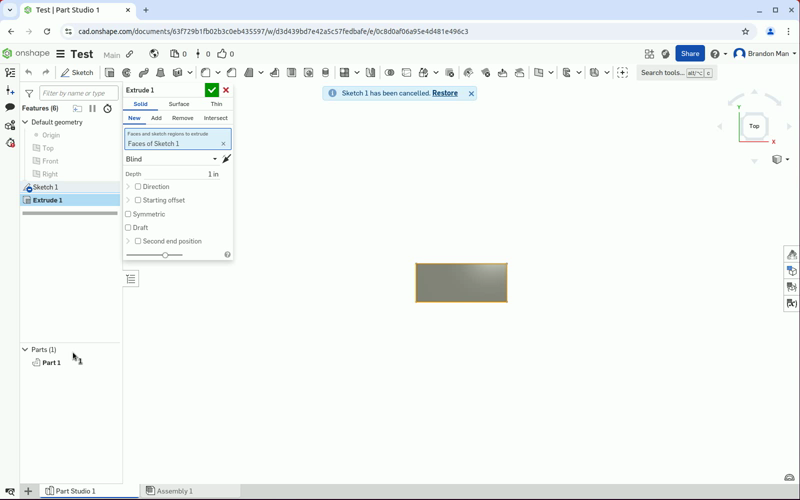
mouse_move(143, 106)
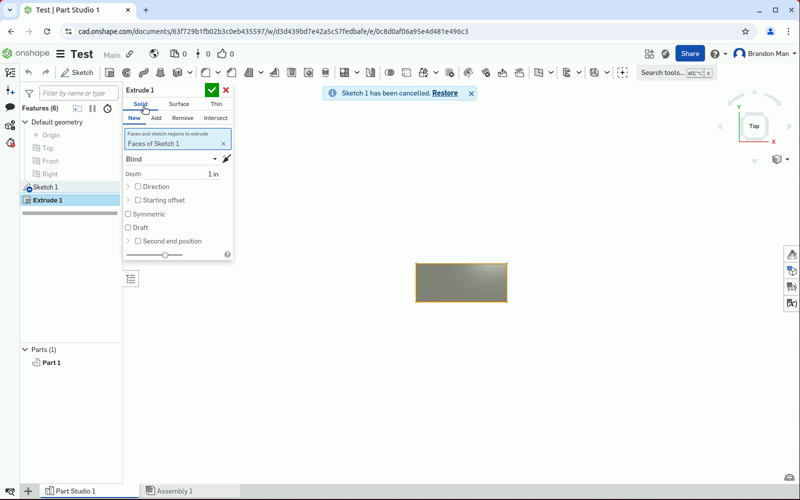
click(143, 106)
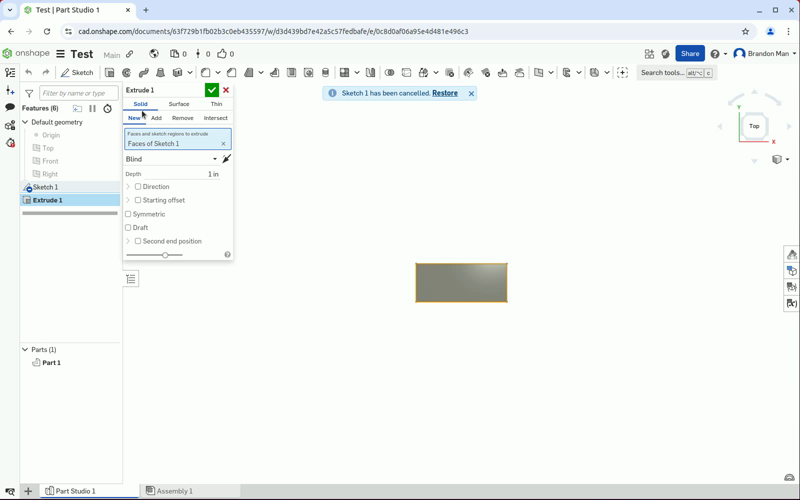
mouse_move(137, 120)
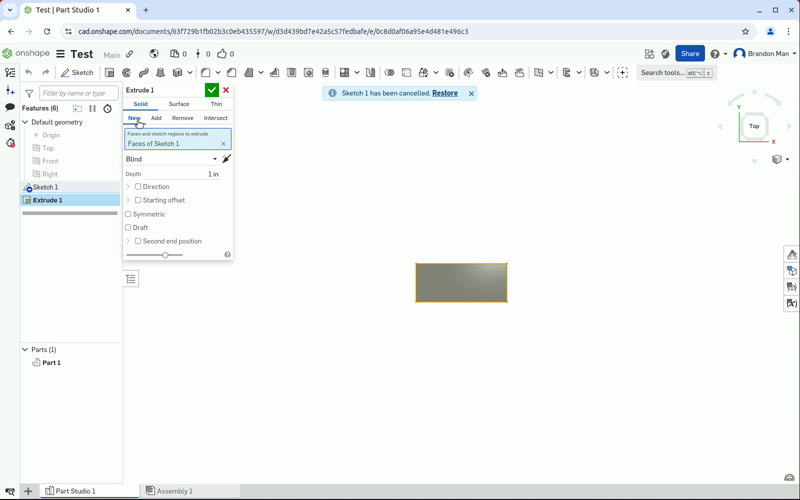
click(137, 120)
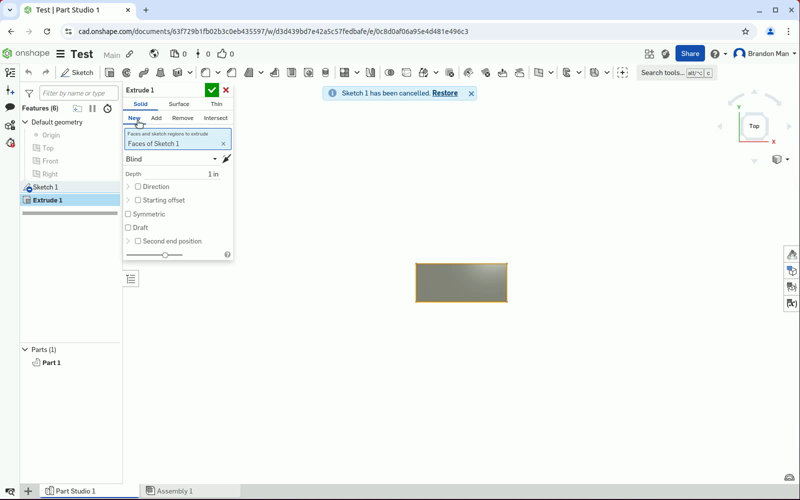
key(tab, 4)
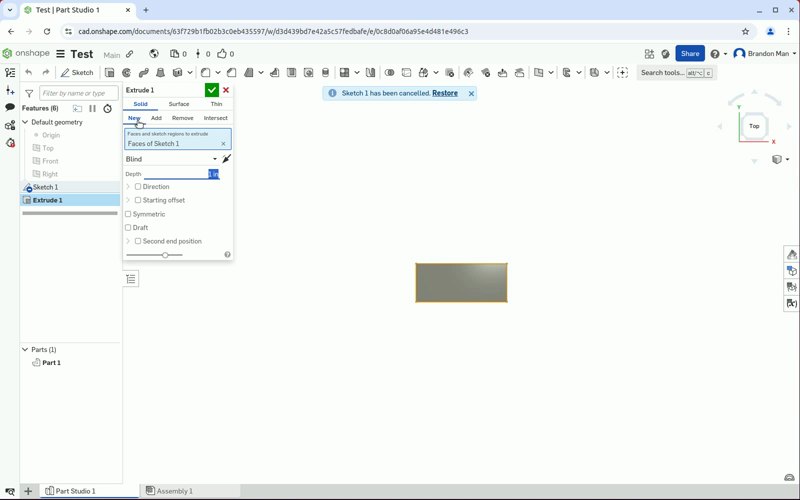
text(7.703)
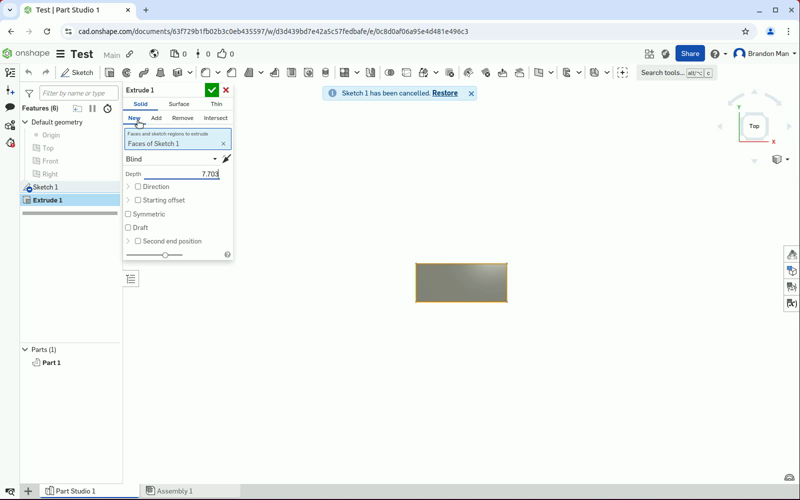
key(enter)
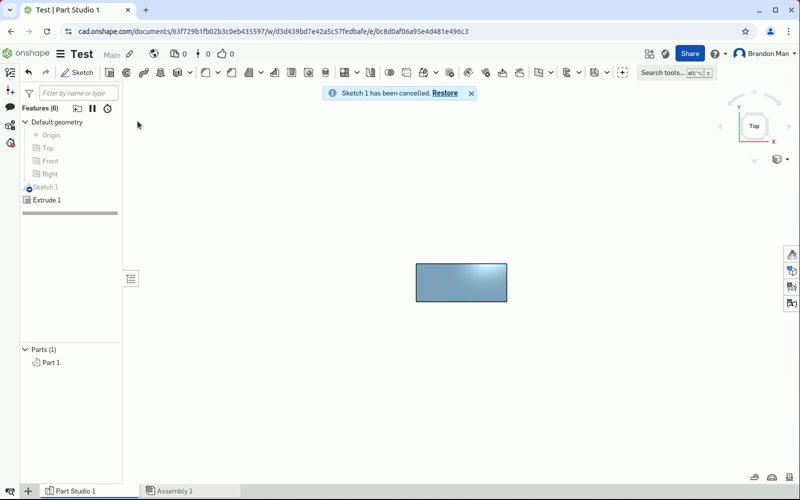
key(shift+h)
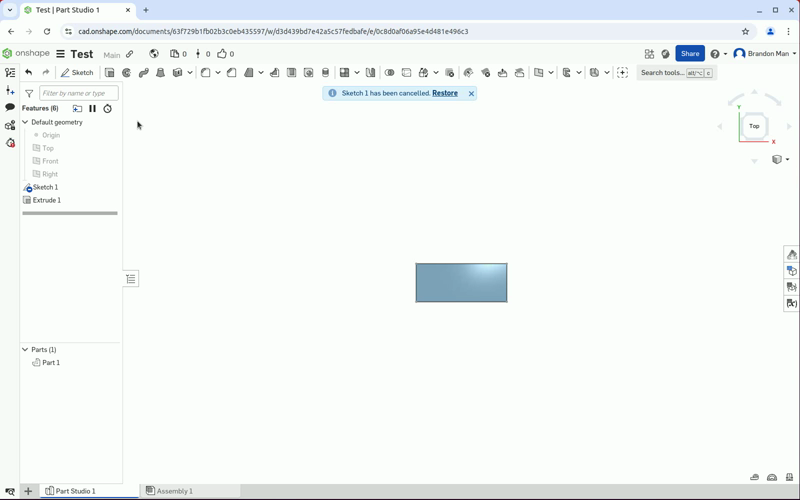
key(shift+h)
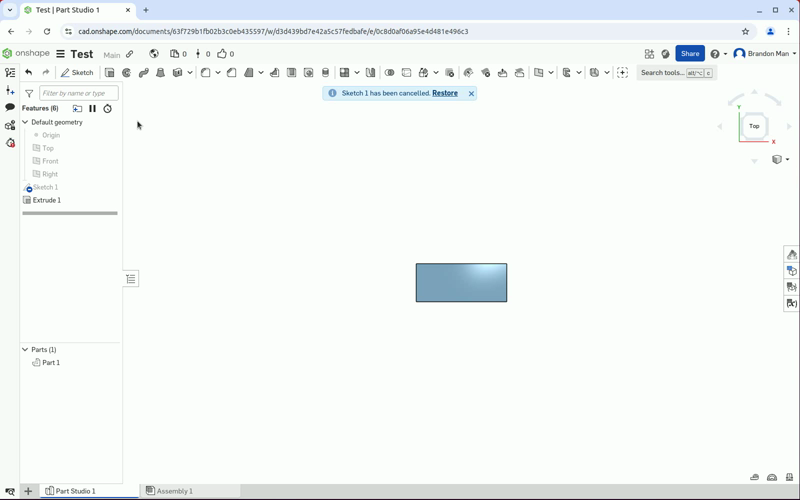
mouse_move(73, 189)
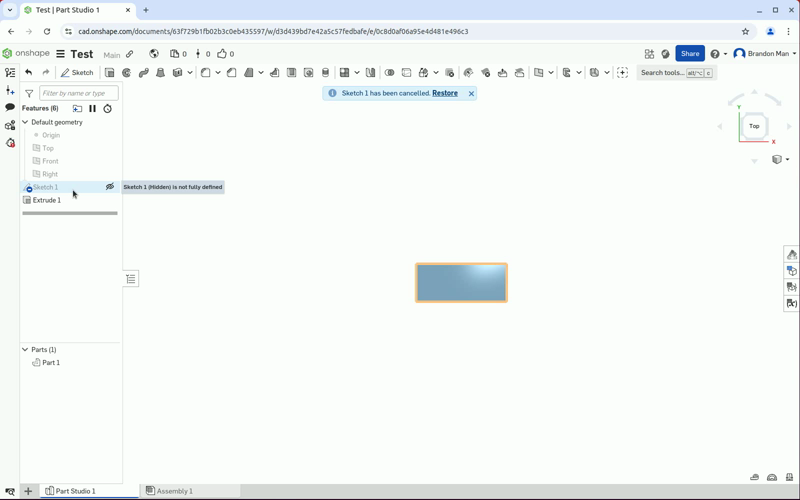
click(73, 189)
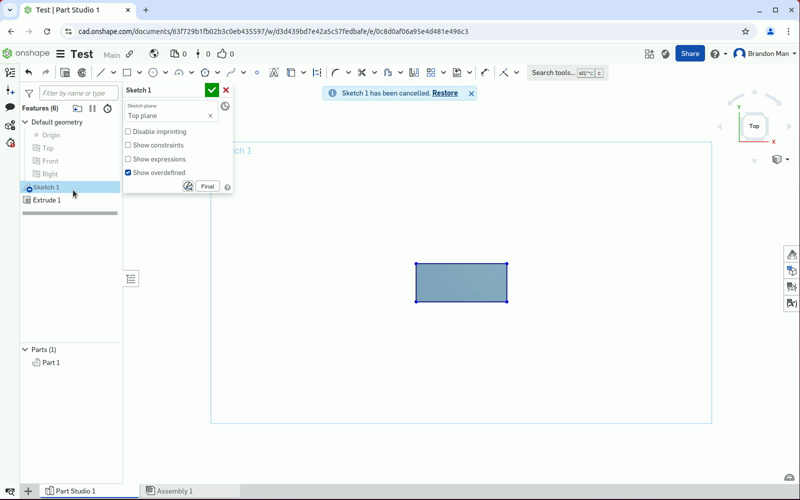
mouse_move(229, 92)
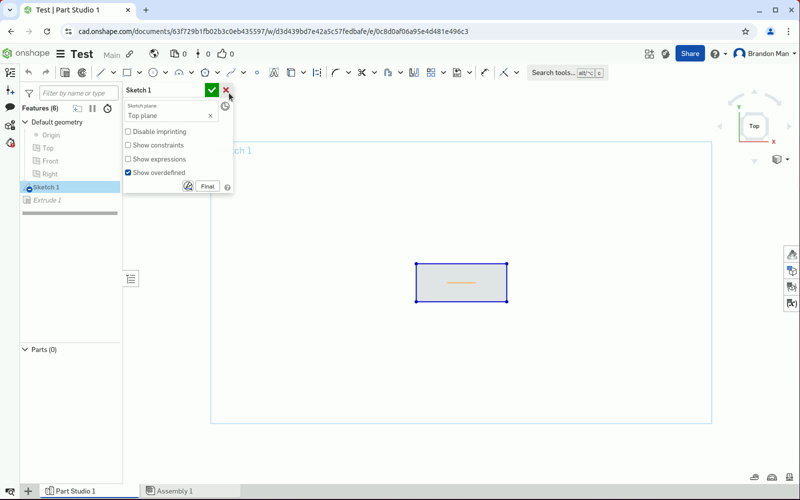
click(229, 92)
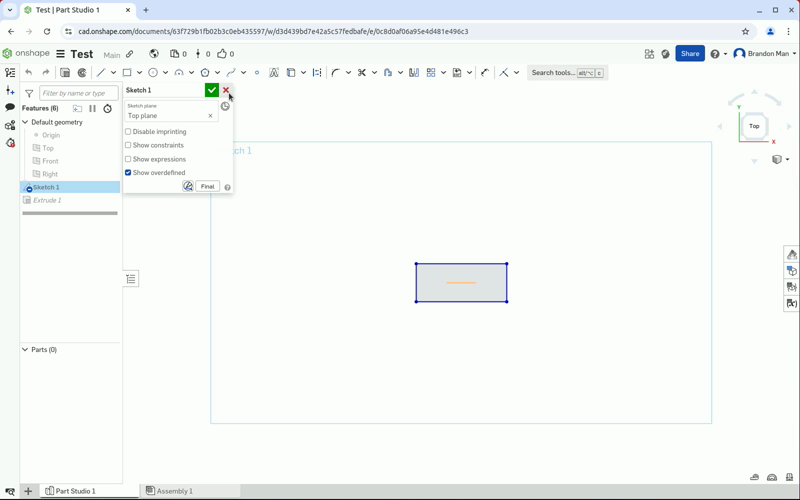
key(shift+s)
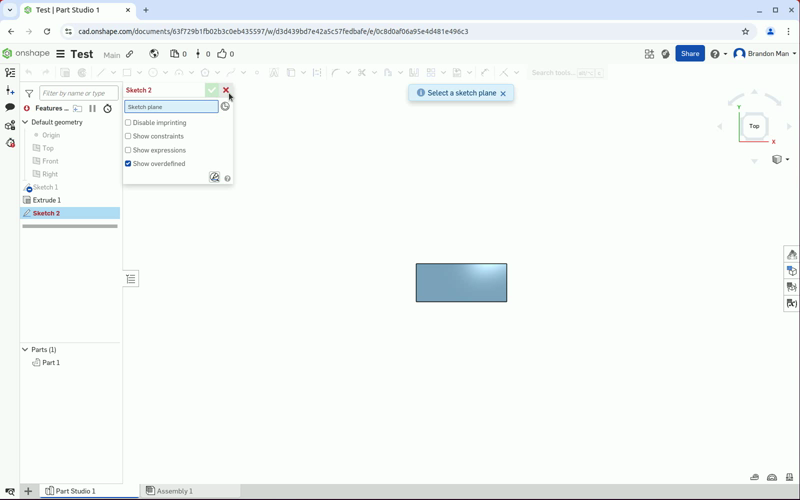
mouse_move(73, 150)
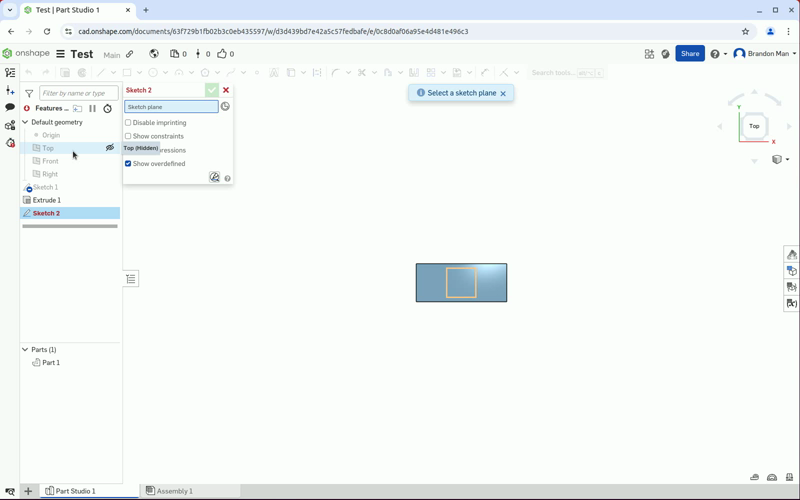
click(73, 150)
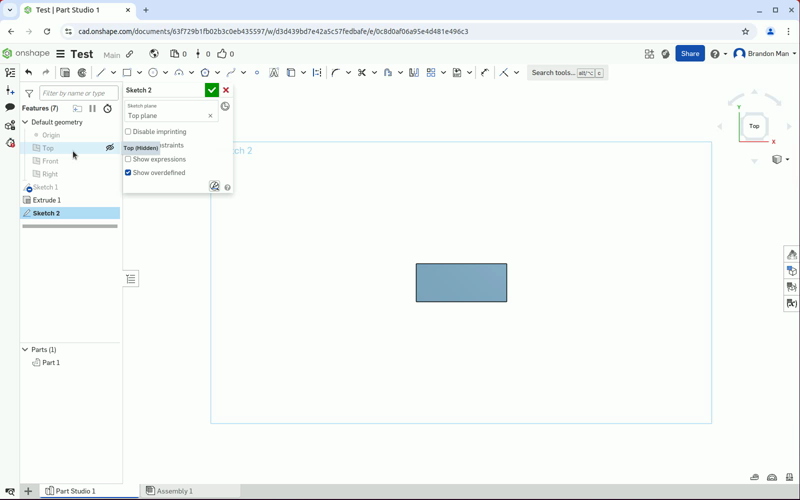
mouse_move(73, 352)
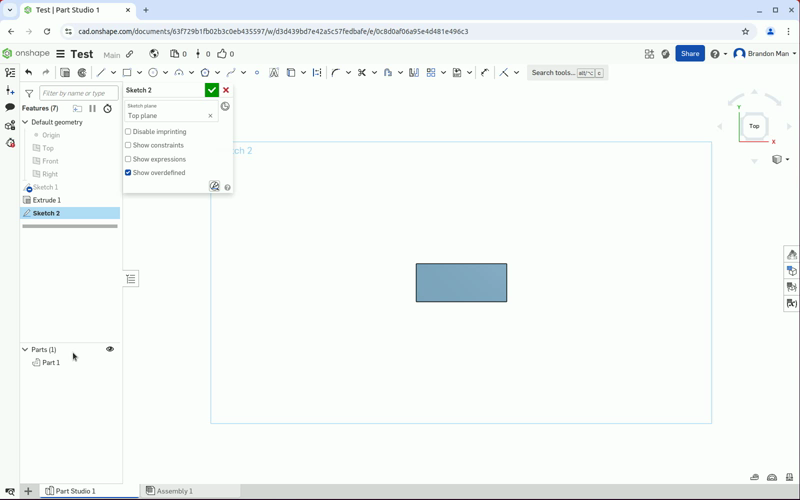
key(y)
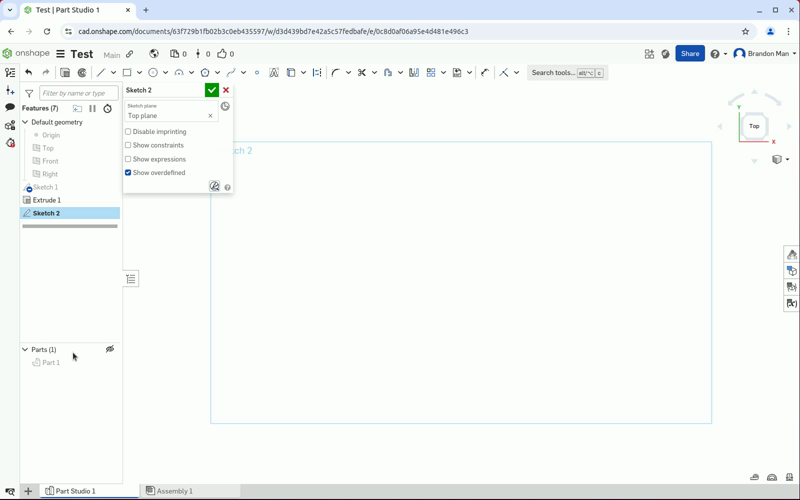
key(l)
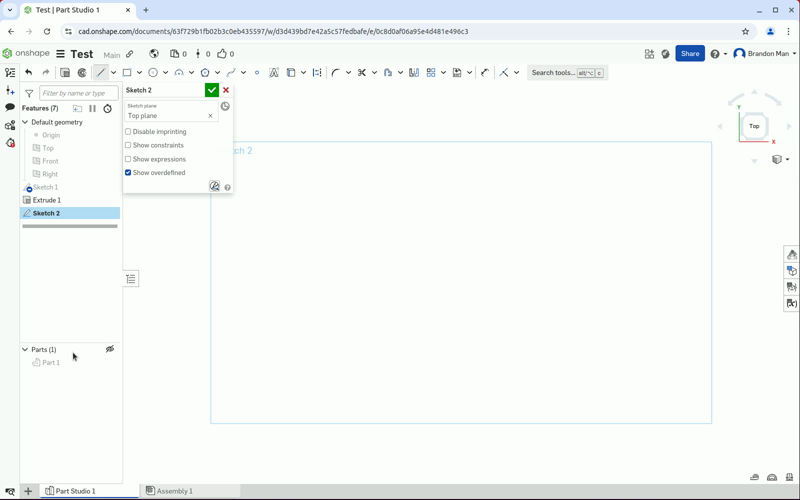
key_down(shift)
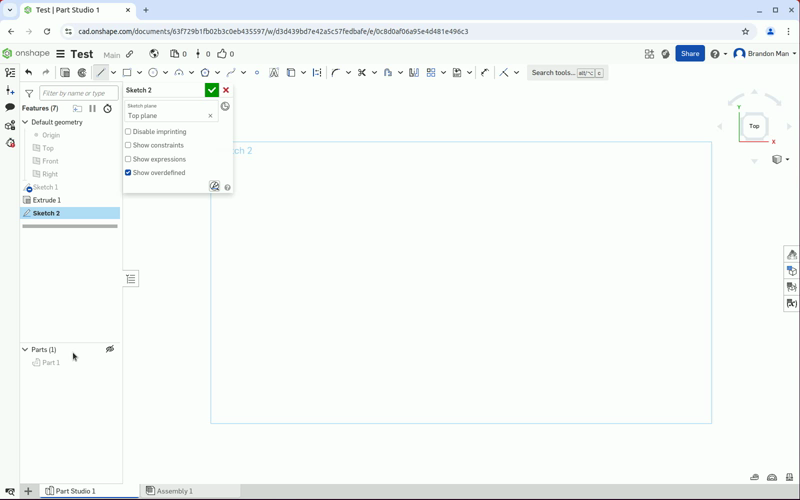
mouse_move(416, 301)
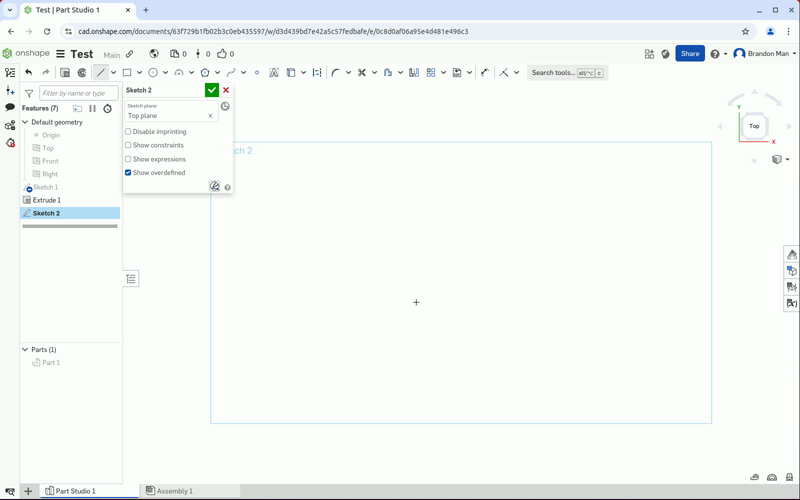
click(416, 301)
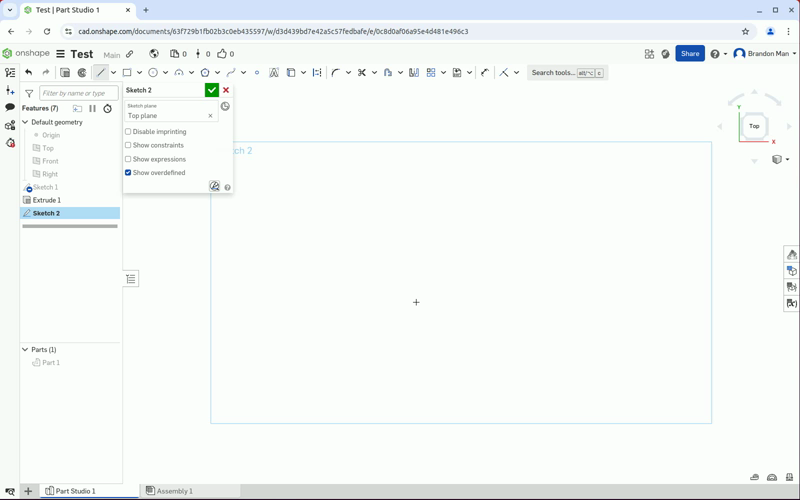
key_up(shift)
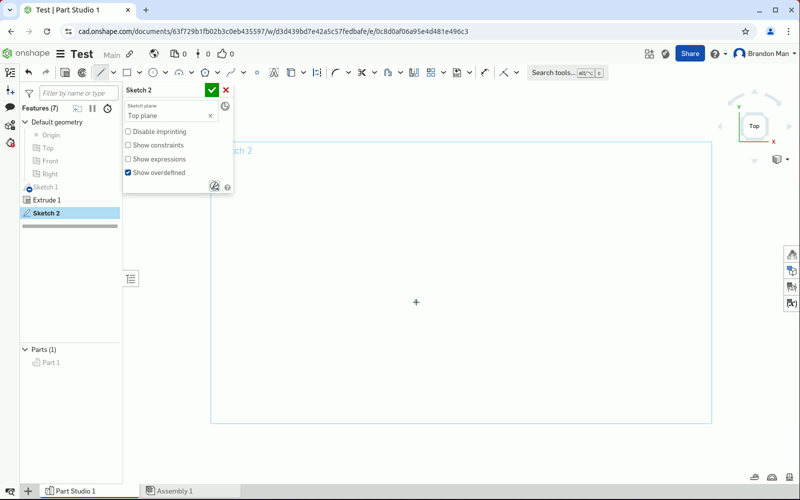
key_down(shift)
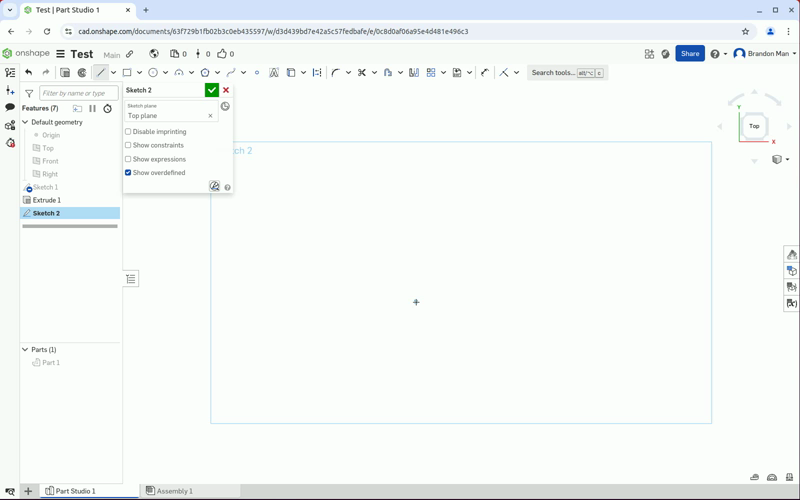
mouse_move(506, 301)
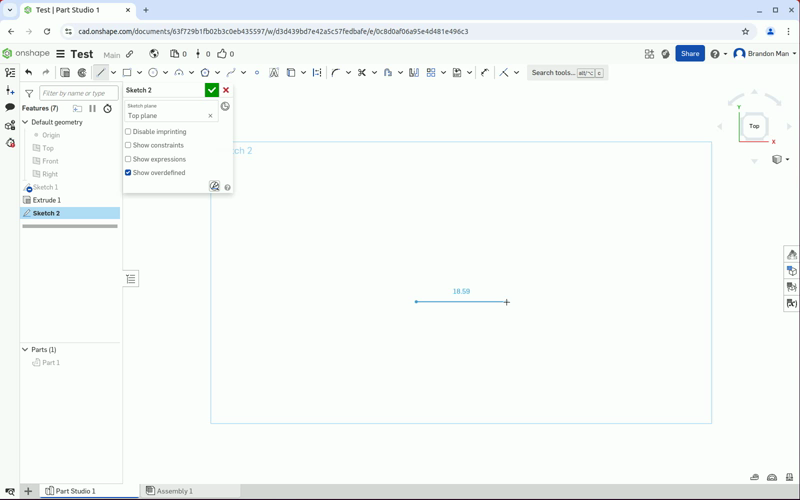
click(506, 301)
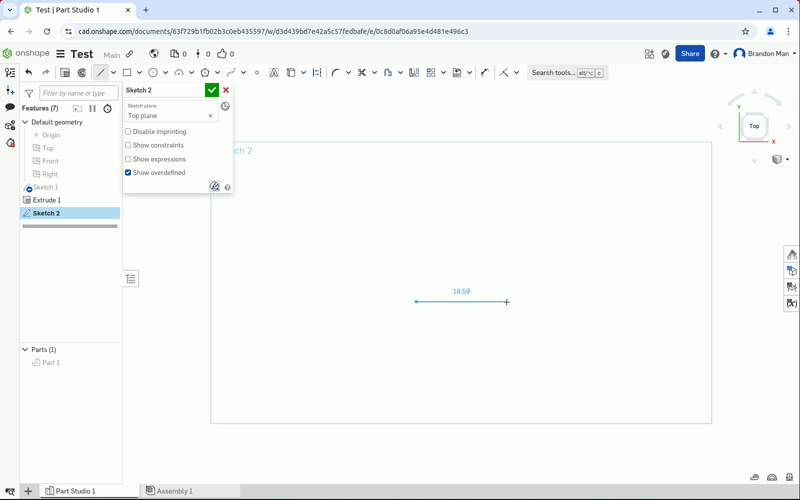
key_up(shift)
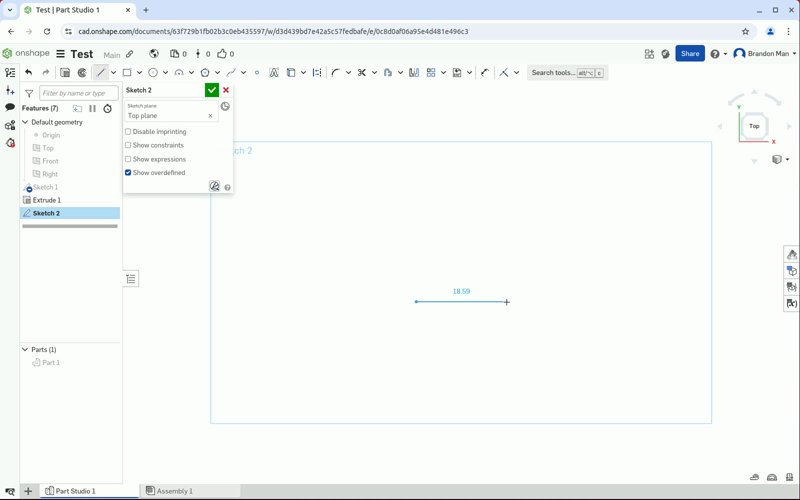
key_down(shift)
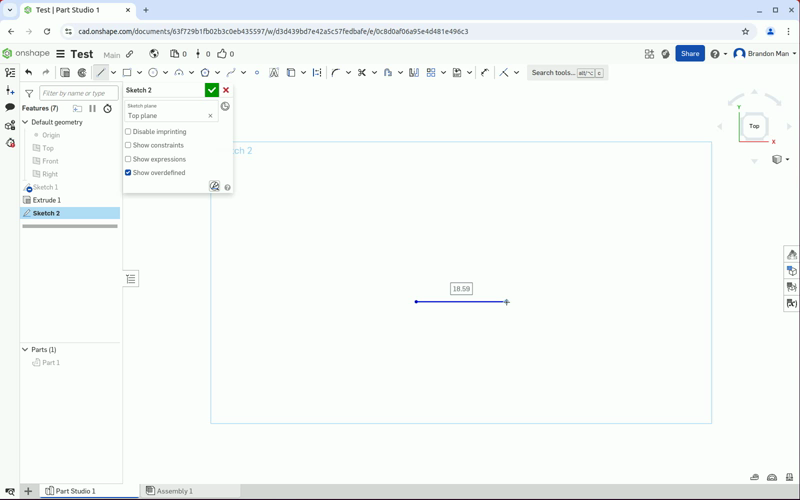
mouse_move(536, 301)
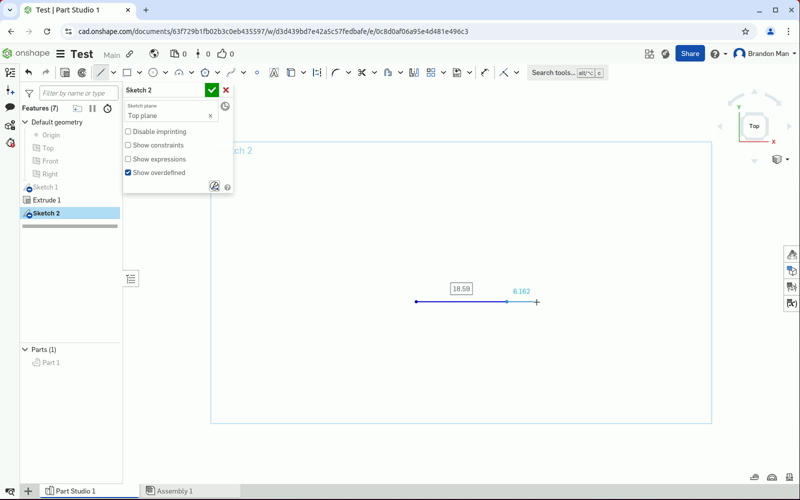
mouse_move(506, 263)
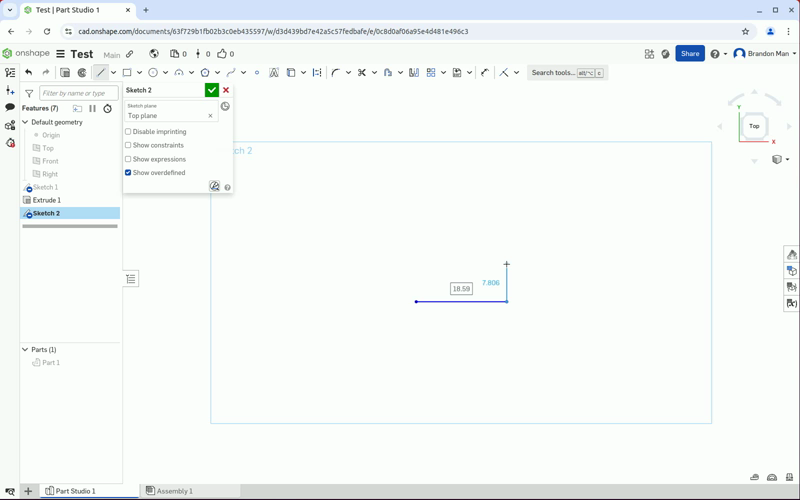
click(506, 263)
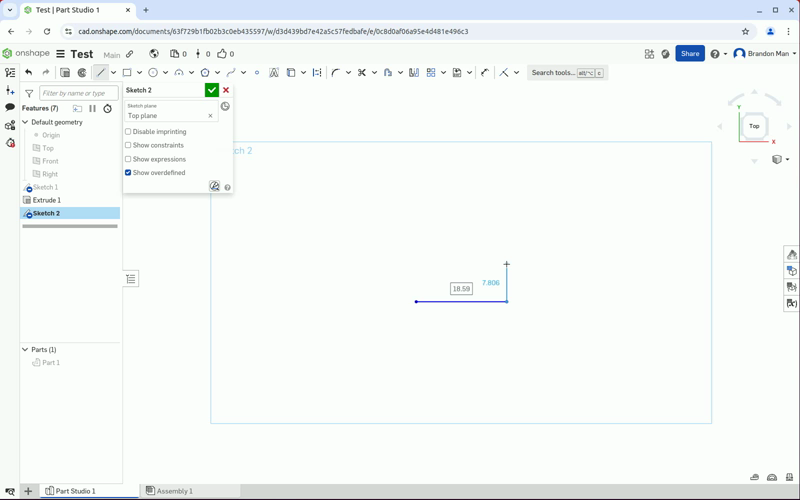
key_up(shift)
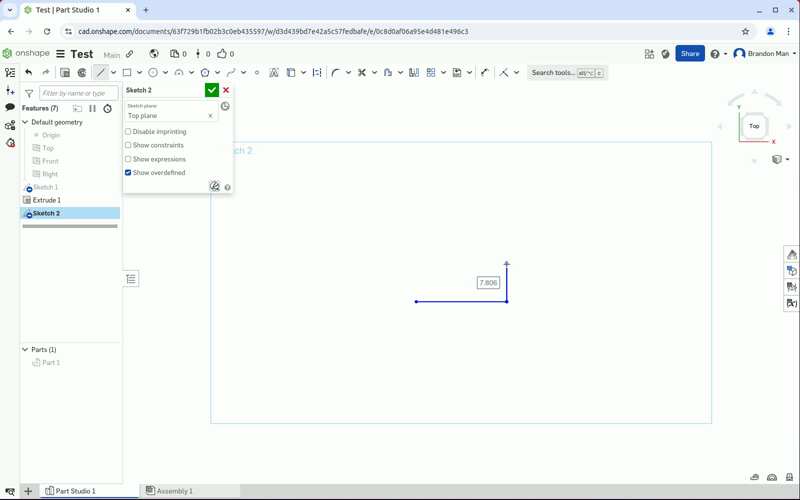
key_down(shift)
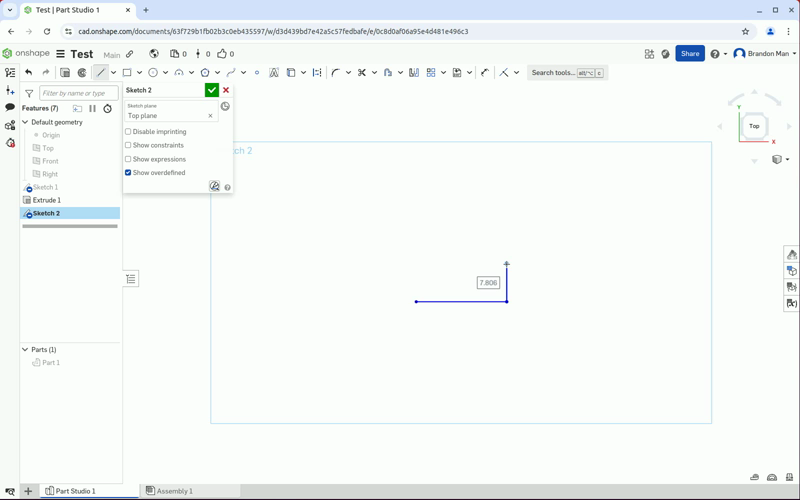
mouse_move(416, 263)
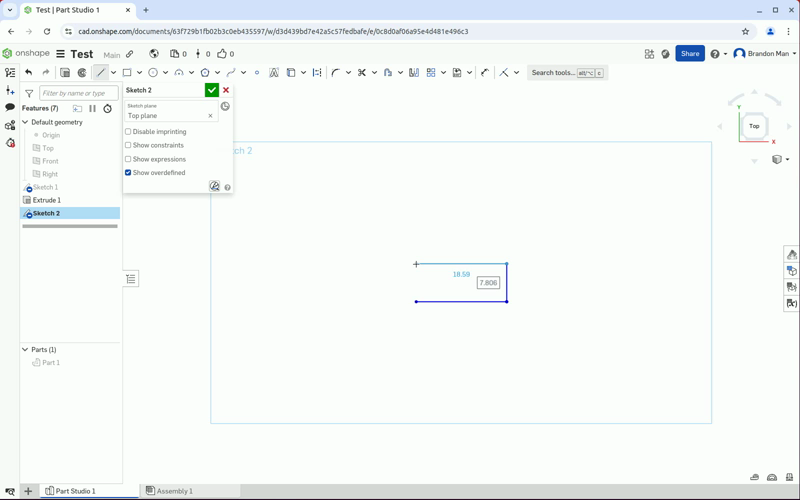
click(416, 263)
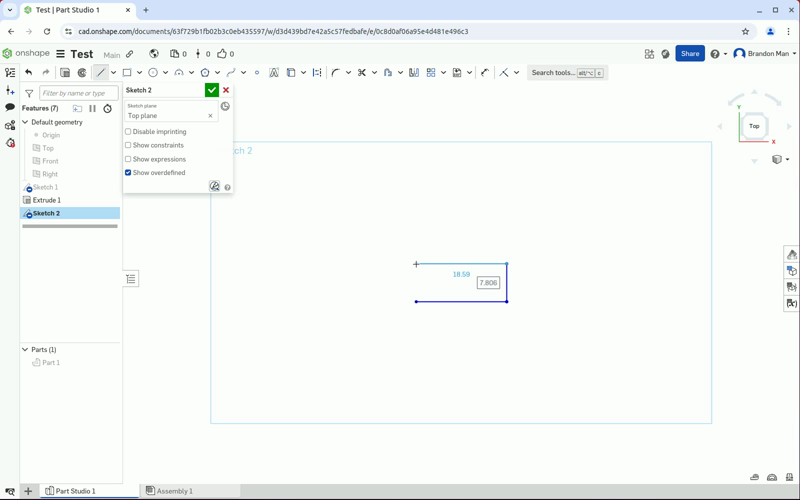
key_up(shift)
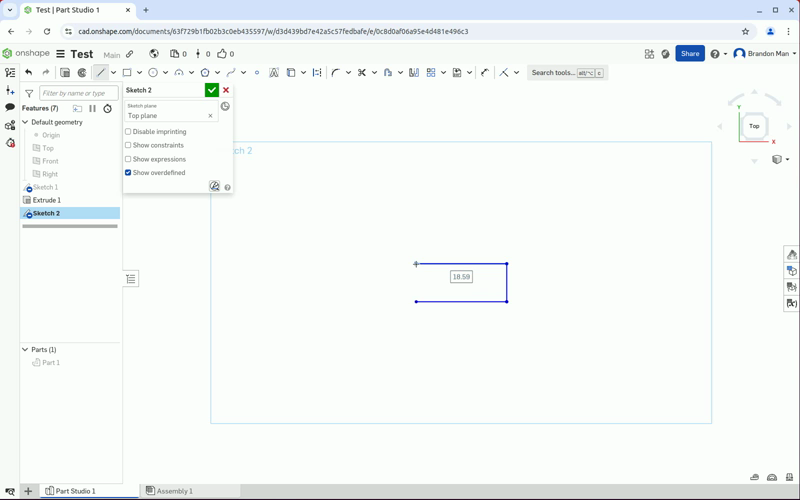
mouse_move(446, 263)
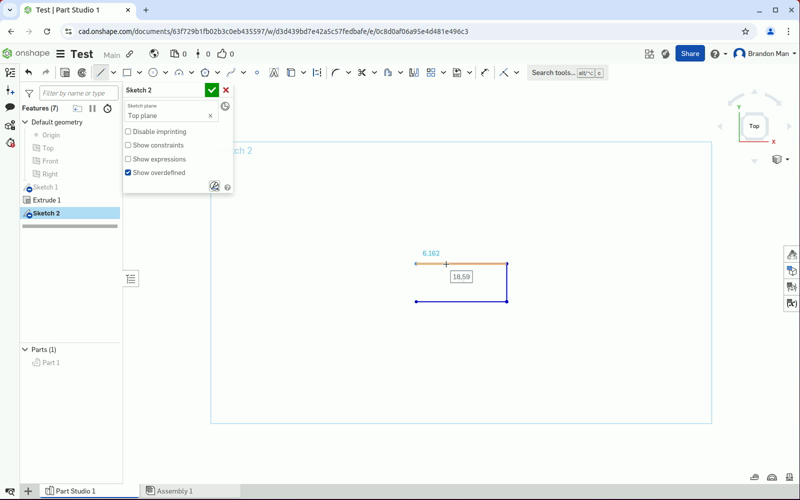
key_down(shift)
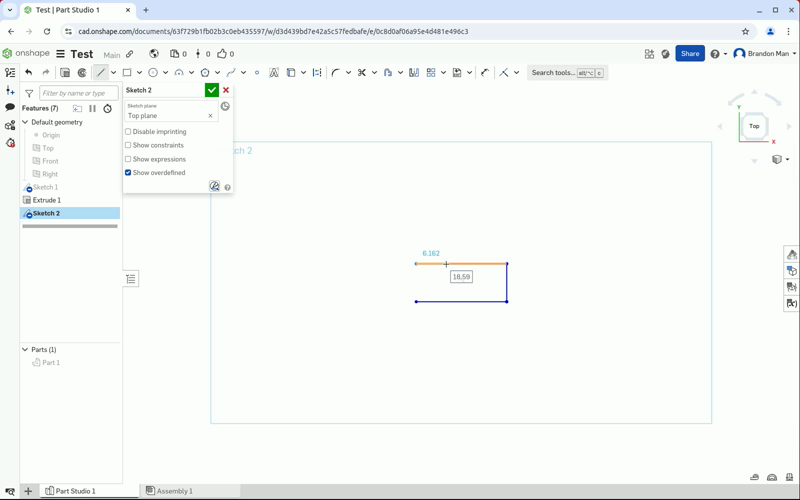
mouse_move(416, 301)
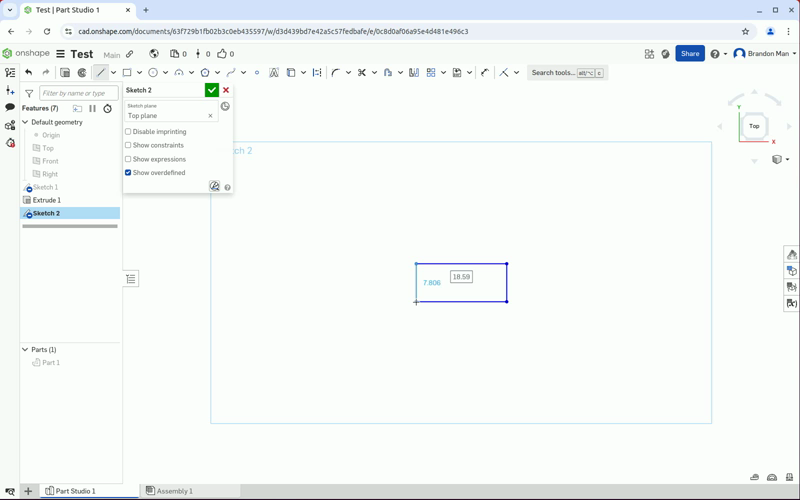
key_up(shift)
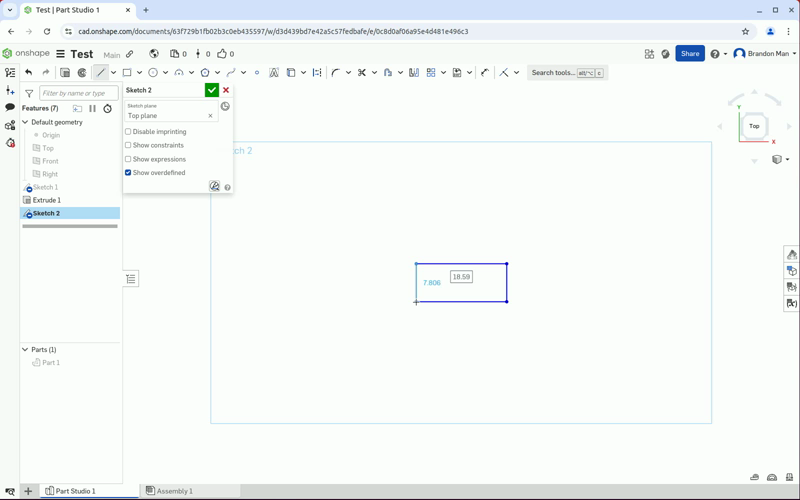
click(416, 301)
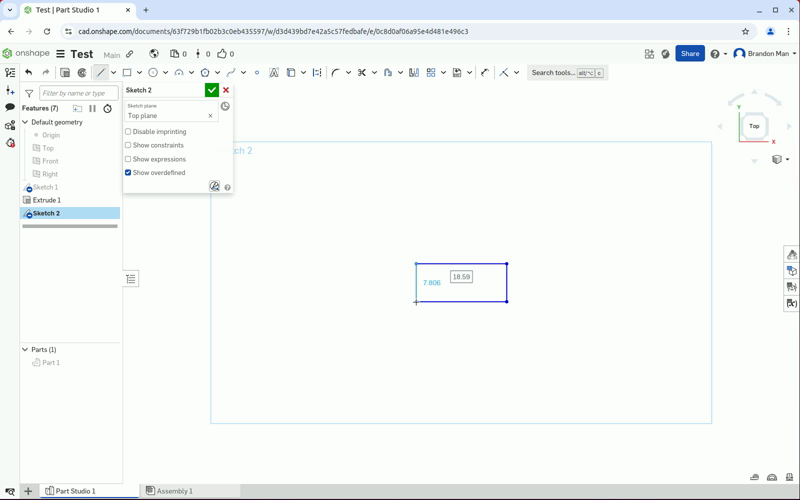
key(esc)
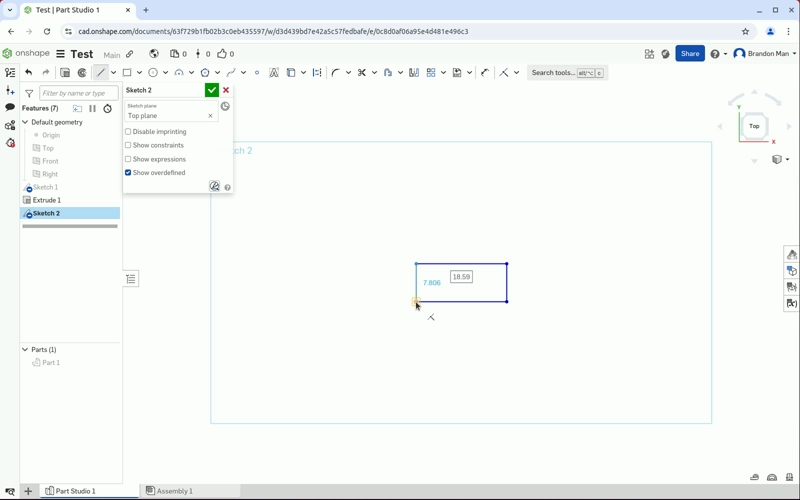
mouse_move(485, 274)
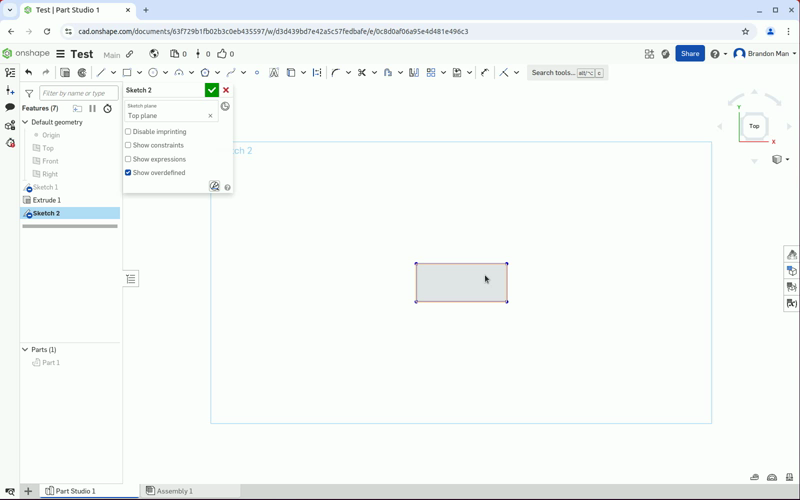
click(485, 274)
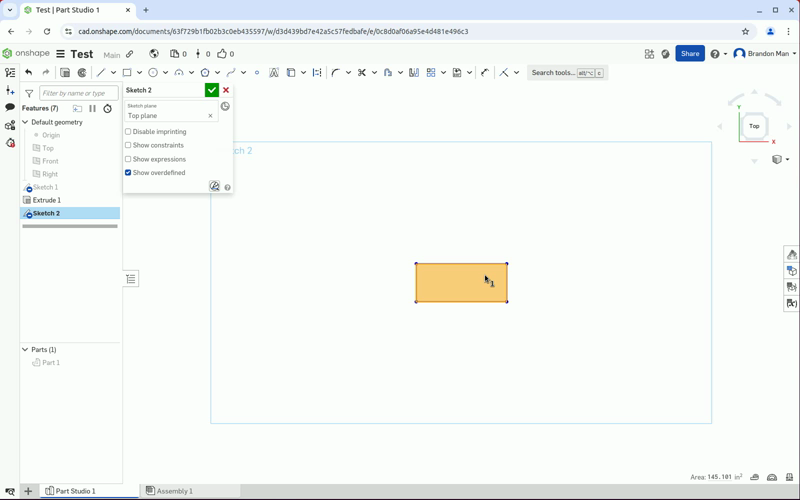
mouse_move(73, 352)
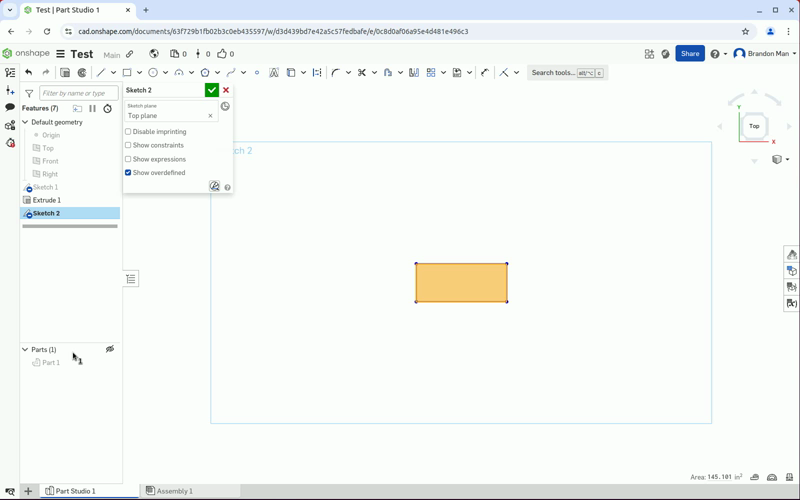
key(shift+y)
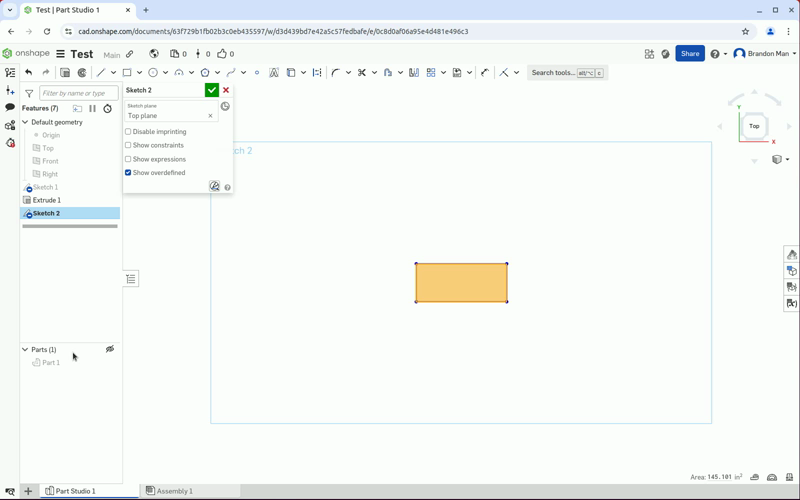
key(shift+e)
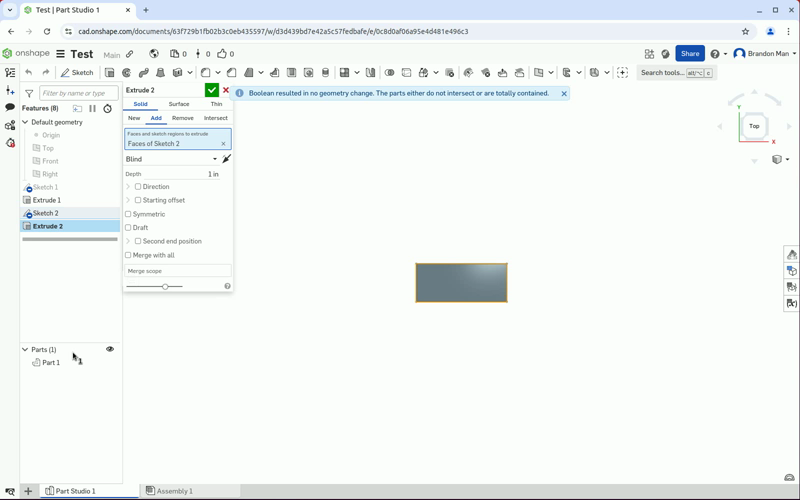
mouse_move(143, 106)
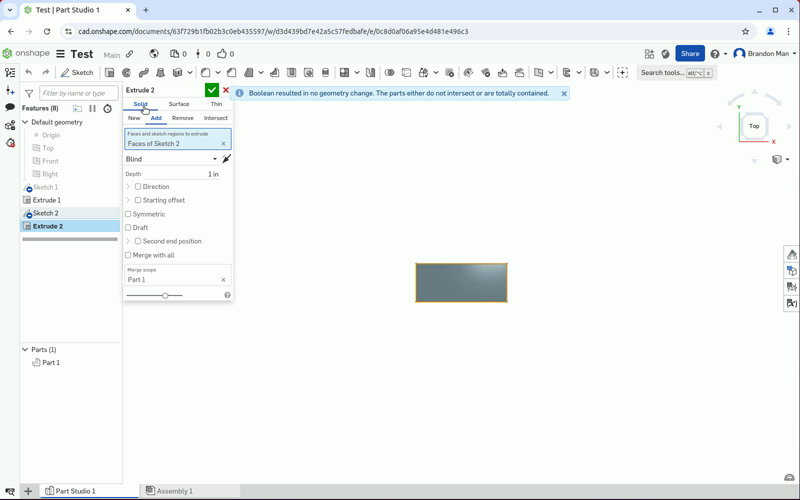
click(143, 106)
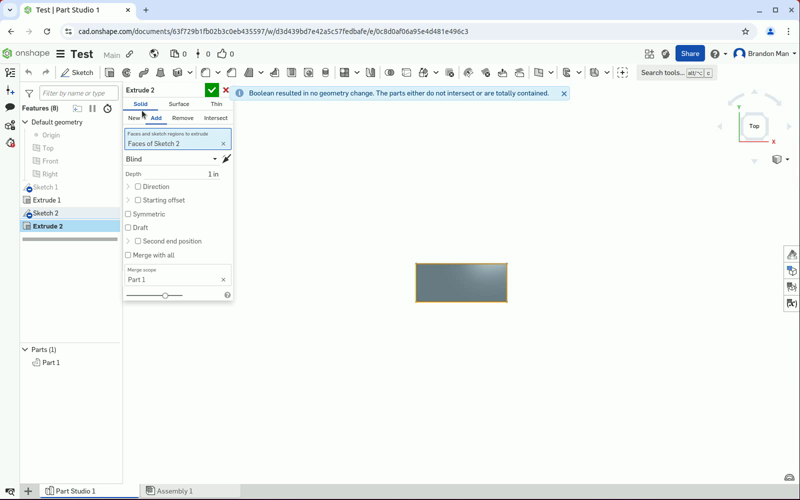
mouse_move(137, 120)
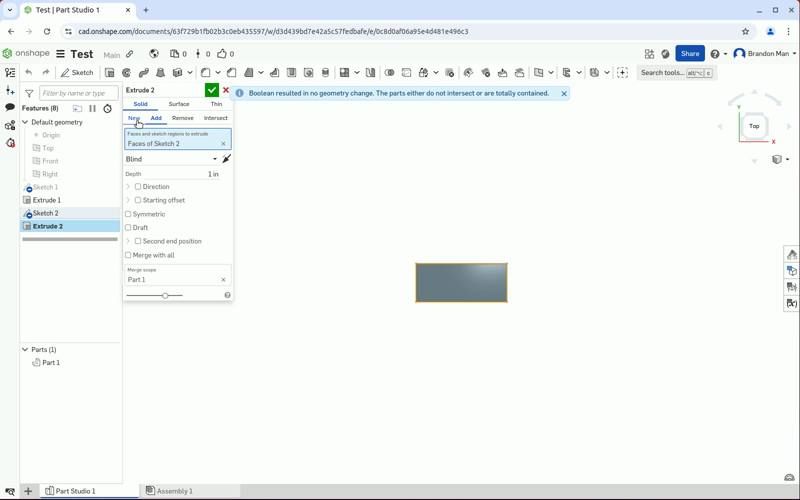
click(137, 120)
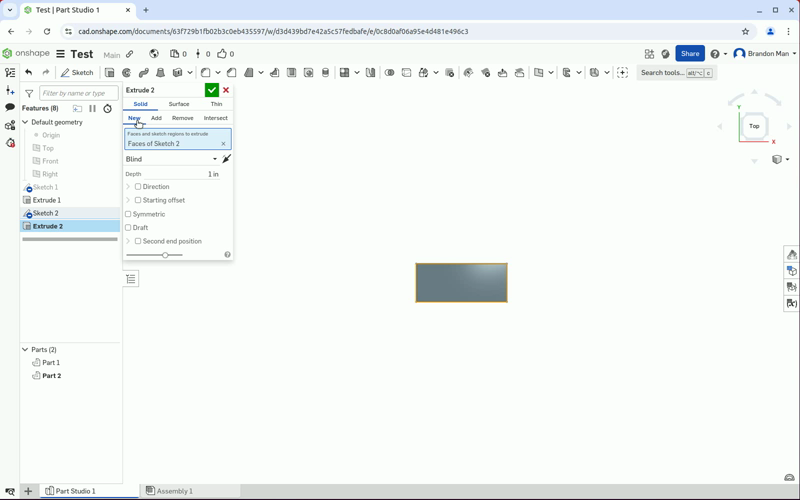
key(tab, 4)
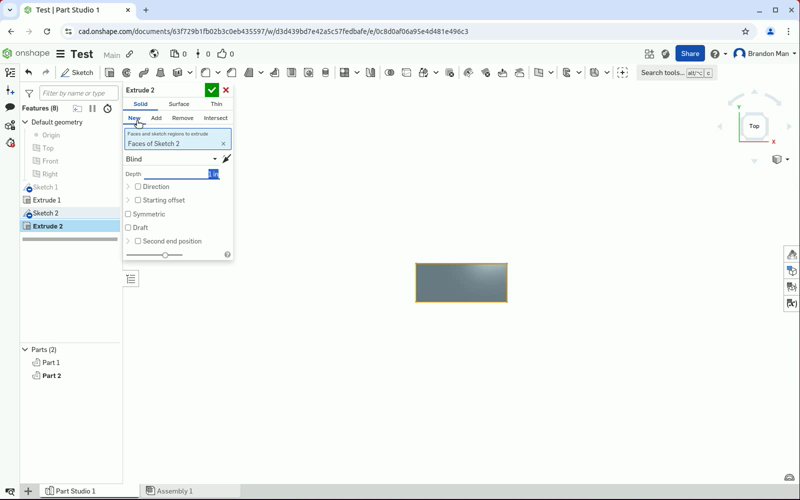
text(7.703)
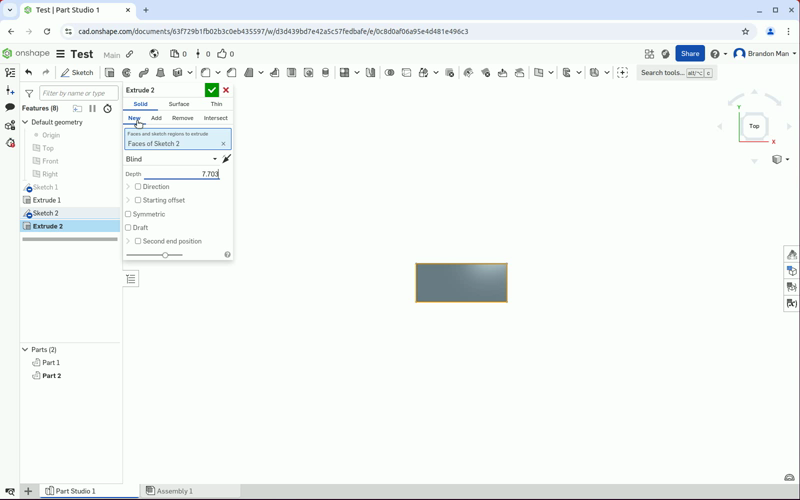
key(enter)
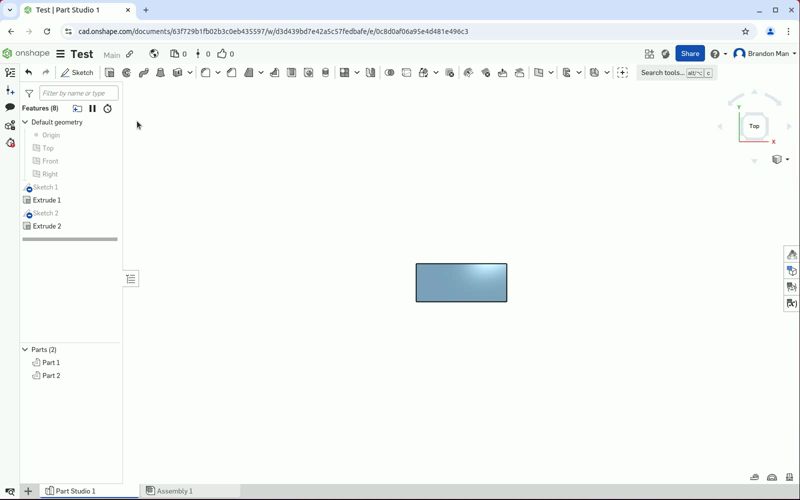
key(shift+h)
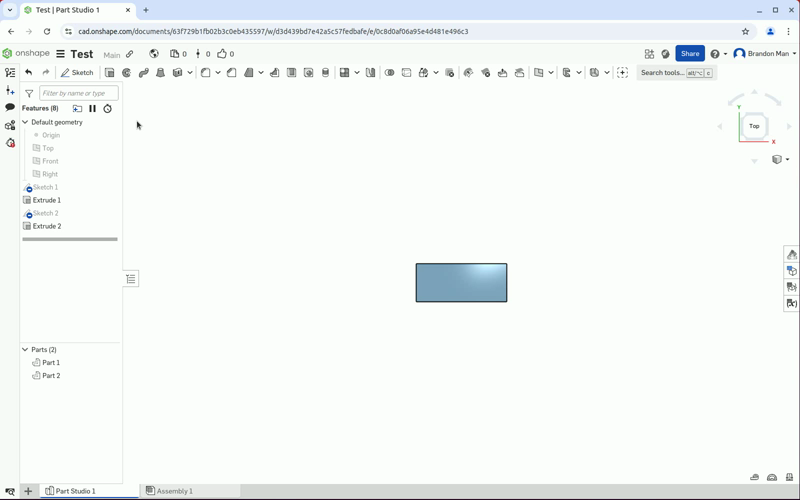
key(shift+h)
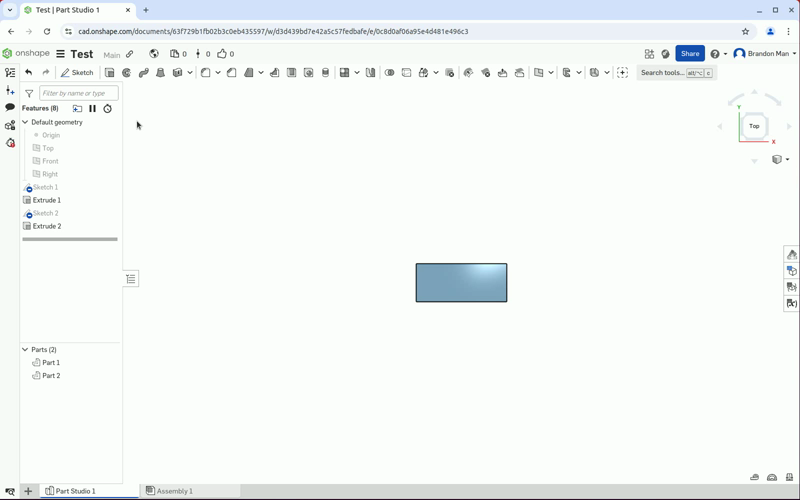
mouse_move(73, 189)
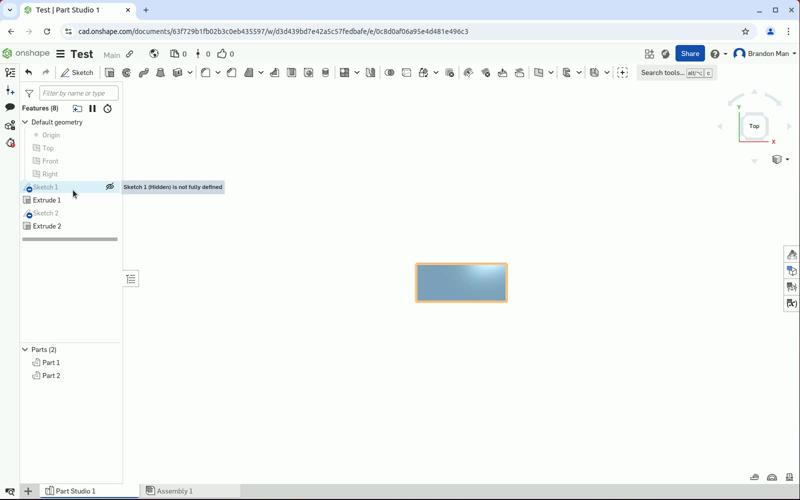
click(73, 189)
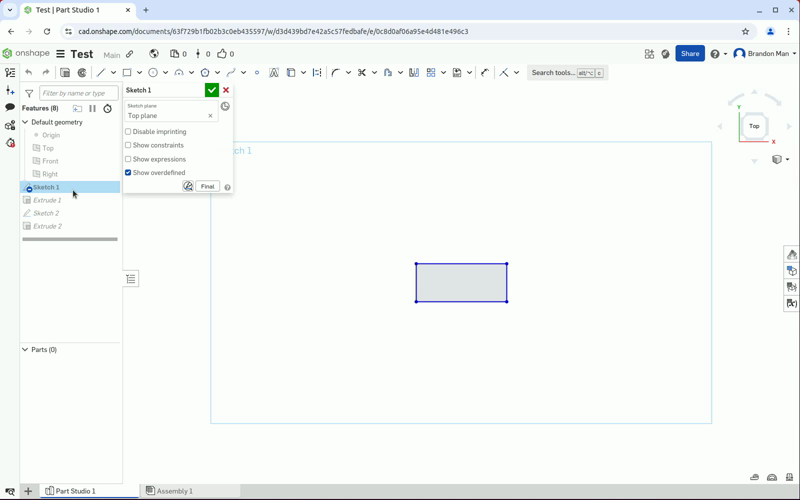
mouse_move(229, 92)
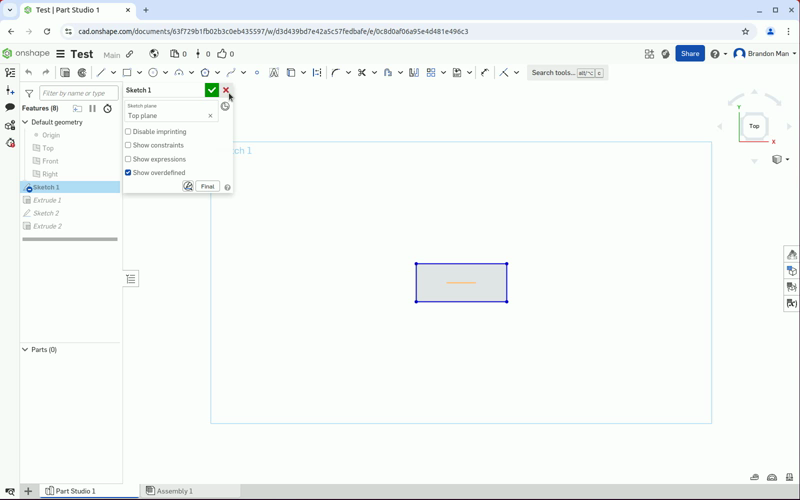
click(229, 92)
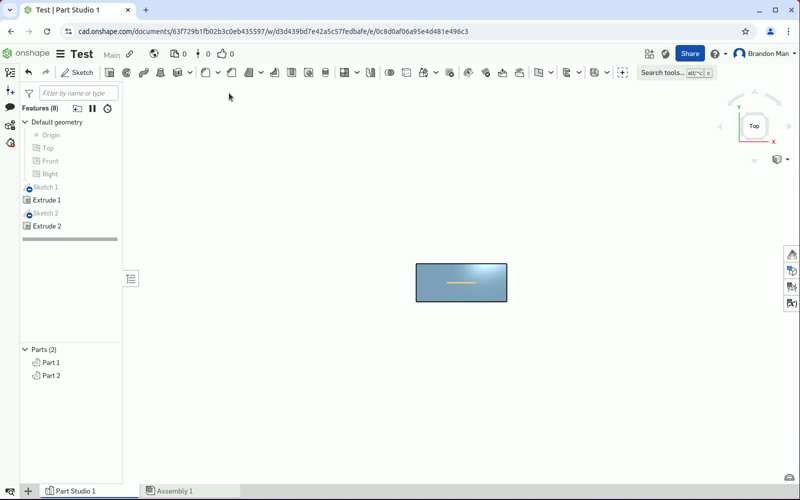
mouse_move(541, 75)
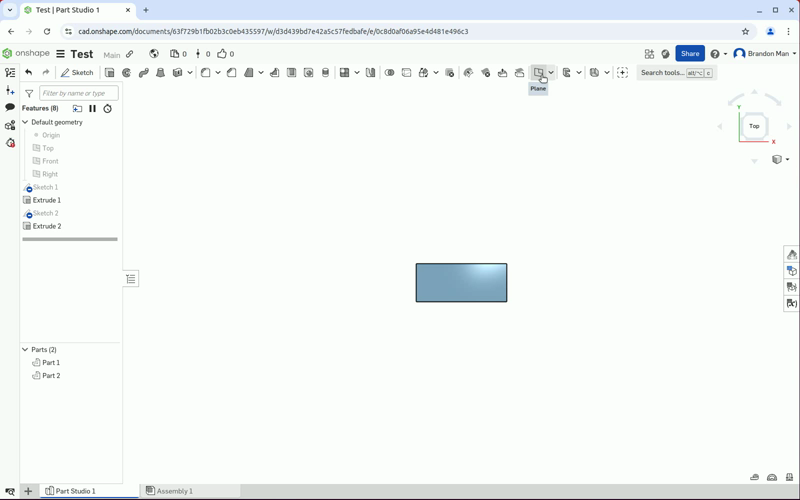
click(541, 75)
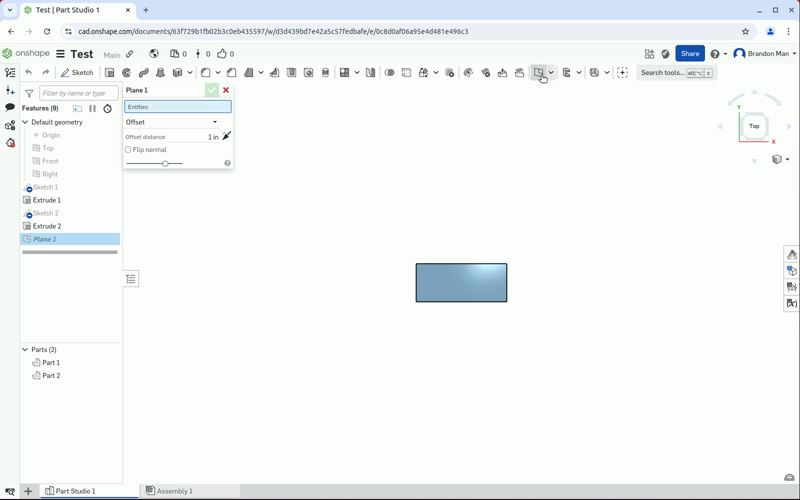
mouse_move(73, 150)
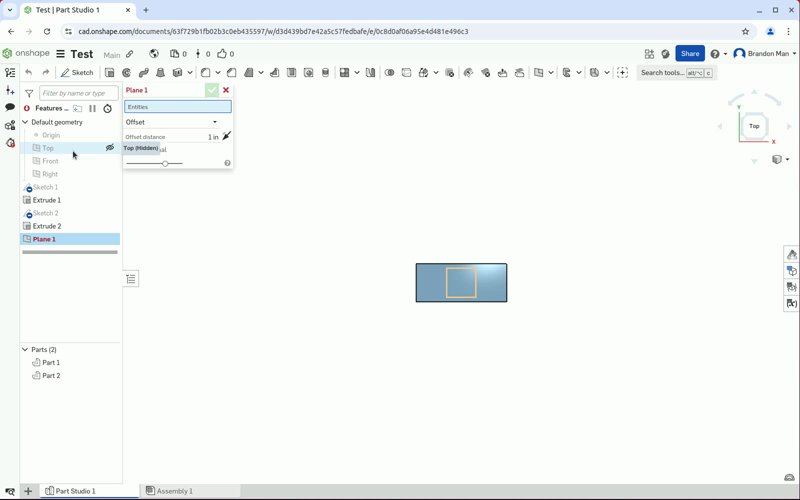
click(73, 150)
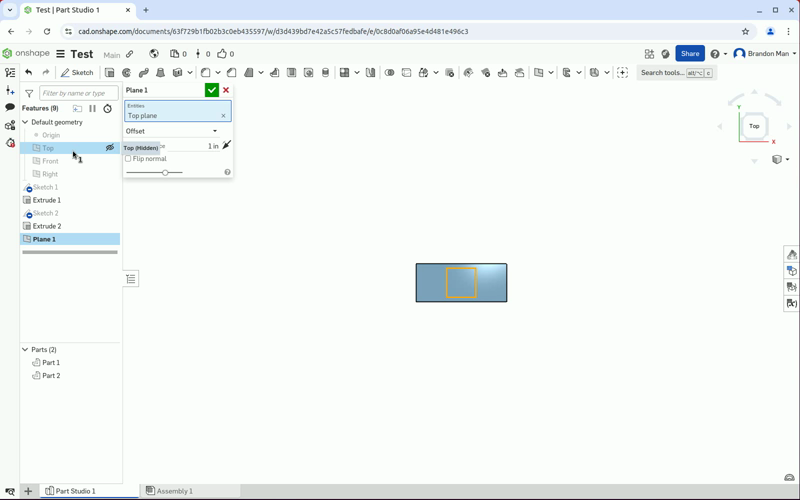
key(tab, 2)
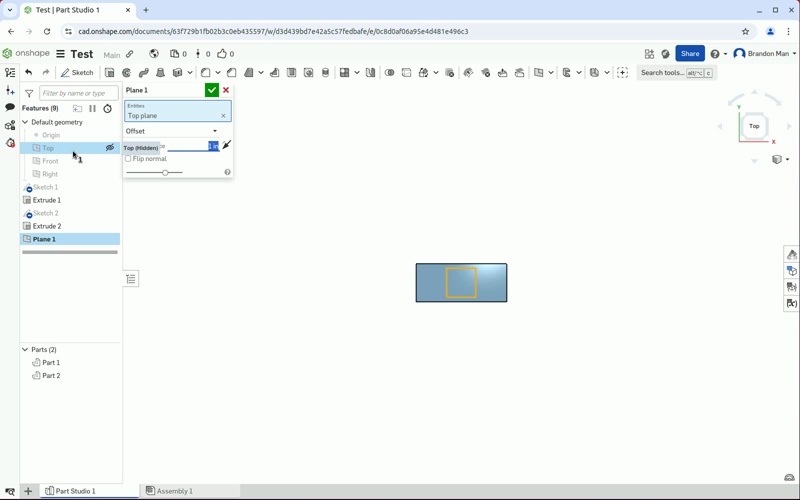
text(7.703)
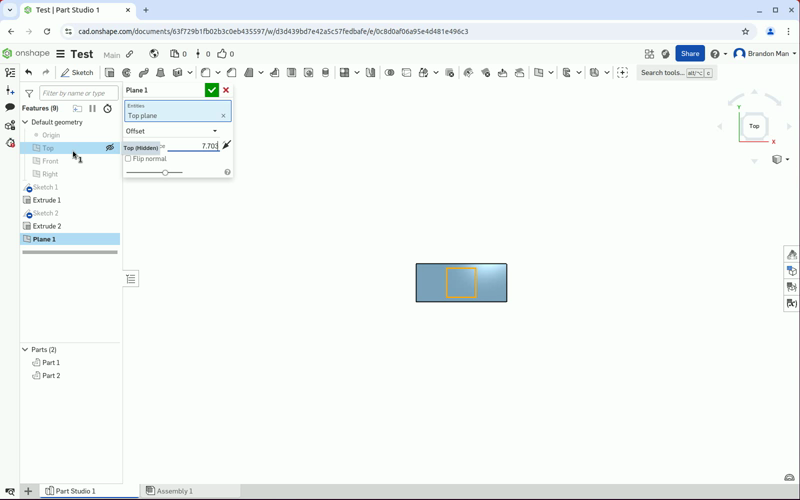
key(enter, 2)
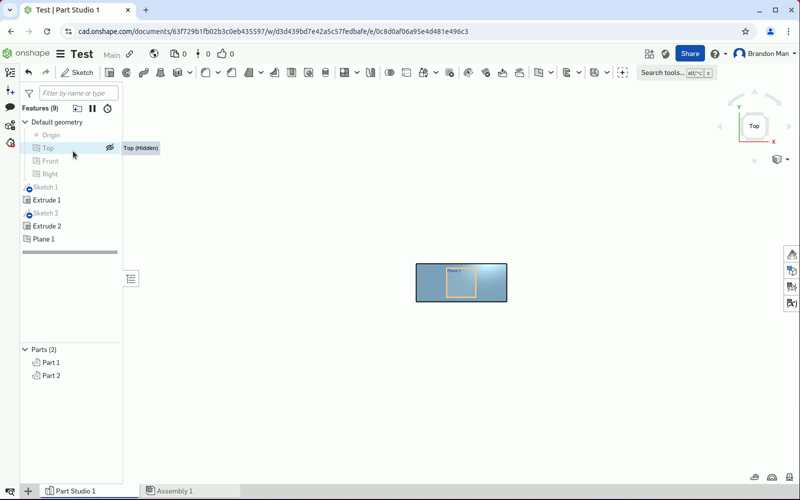
key(shift+s)
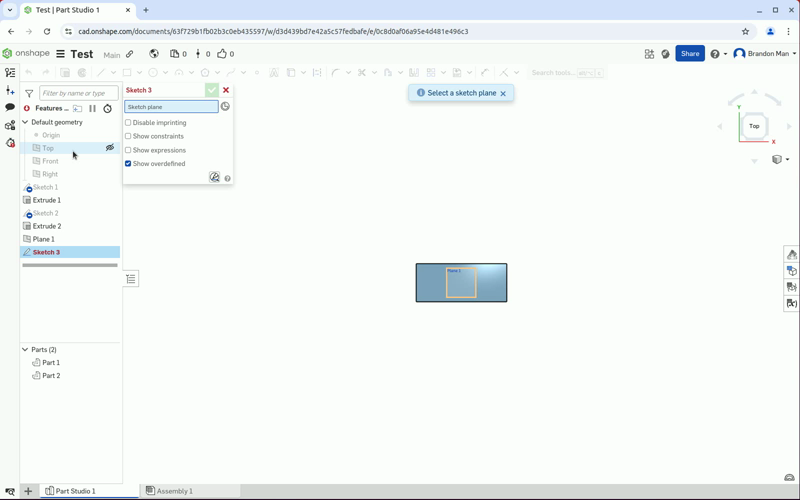
mouse_move(73, 241)
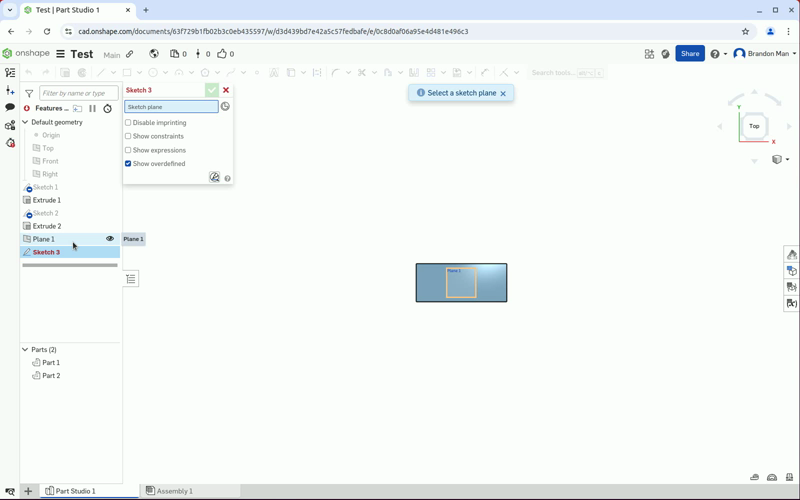
click(73, 241)
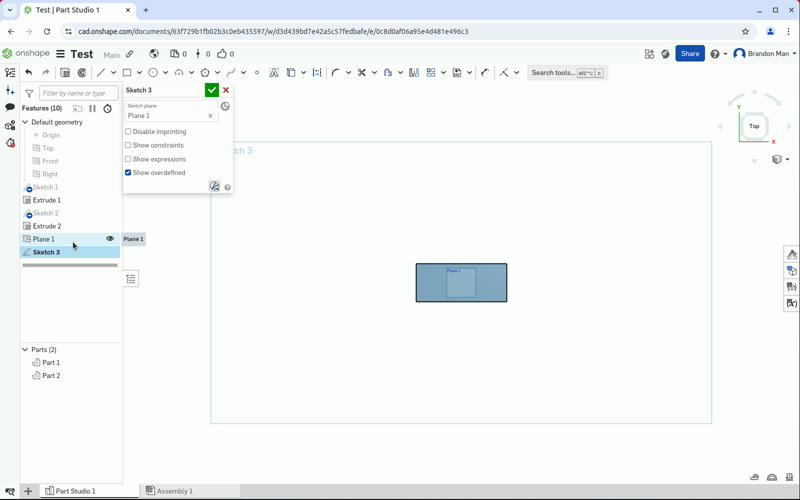
mouse_move(73, 352)
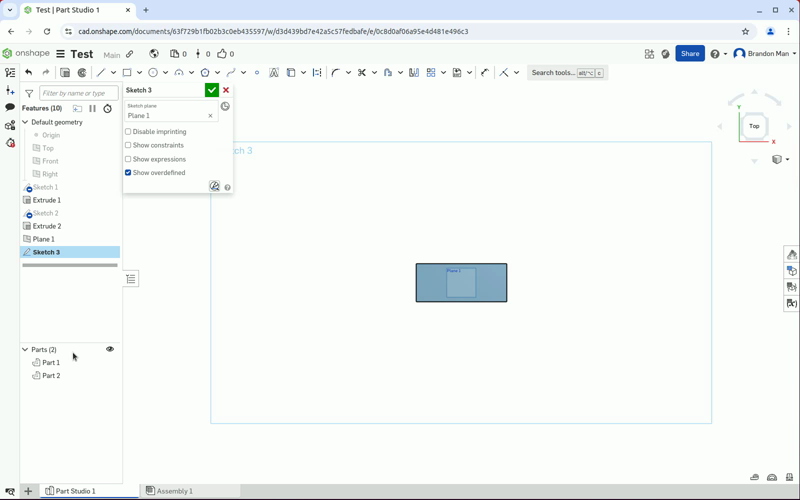
key(y)
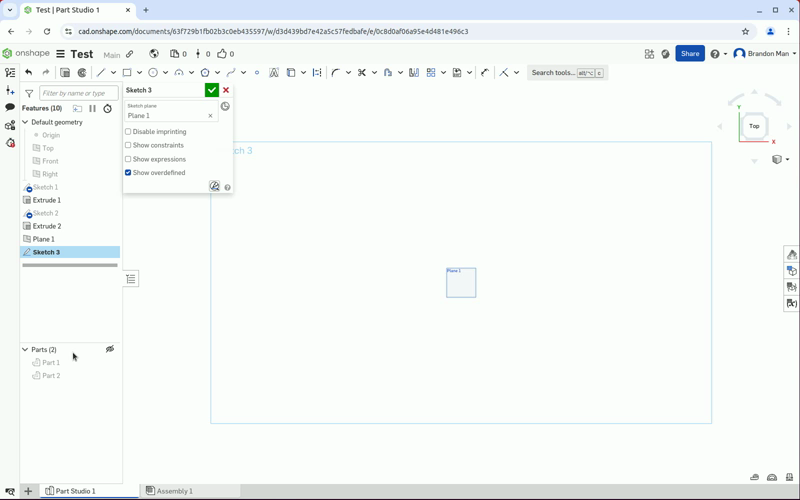
key(c)
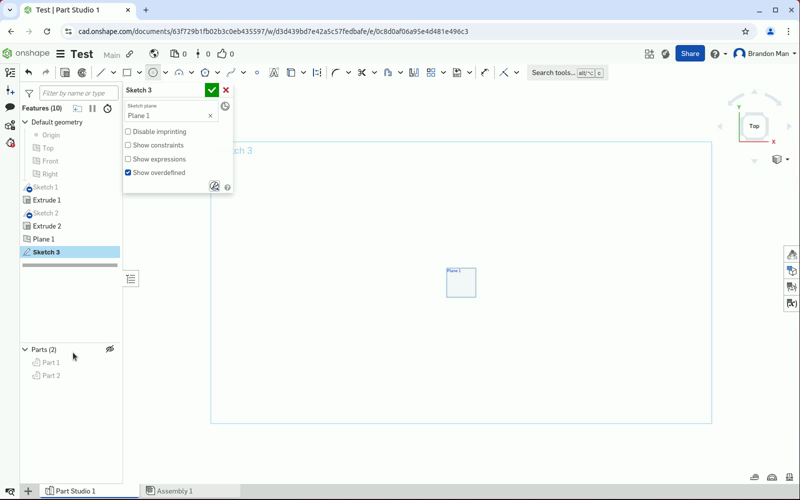
key_down(shift)
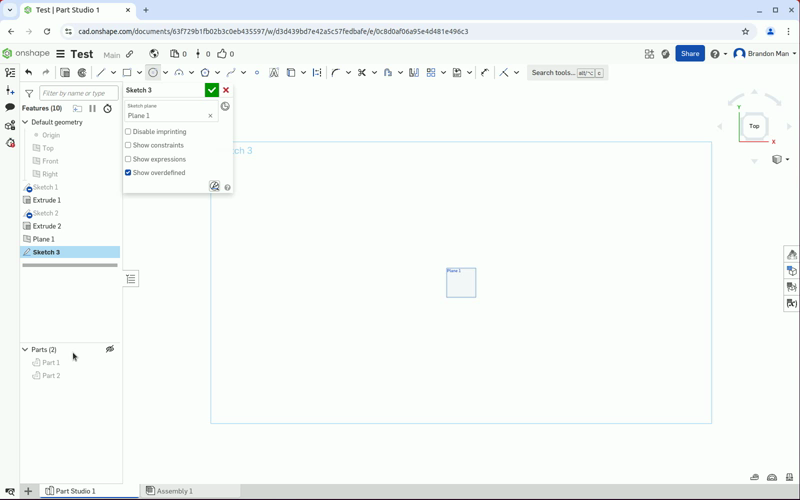
mouse_move(491, 282)
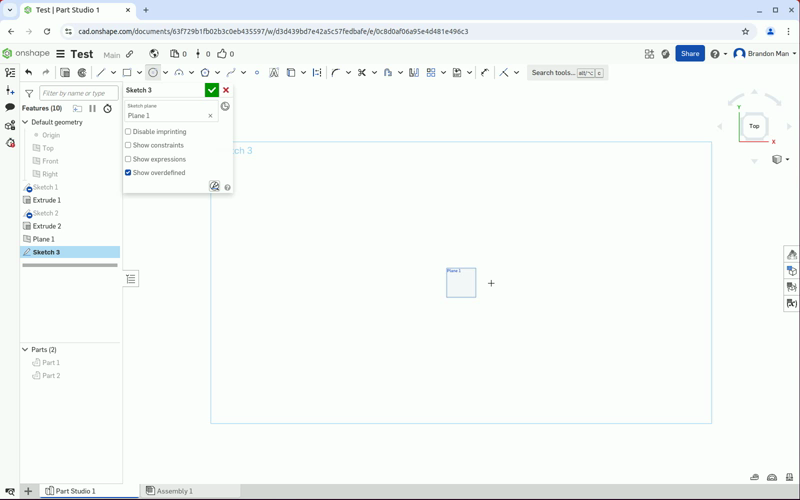
click(491, 282)
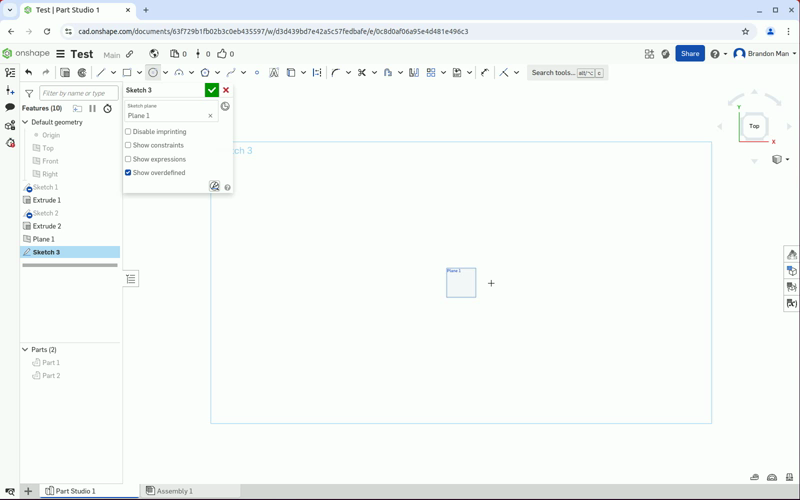
key_up(shift)
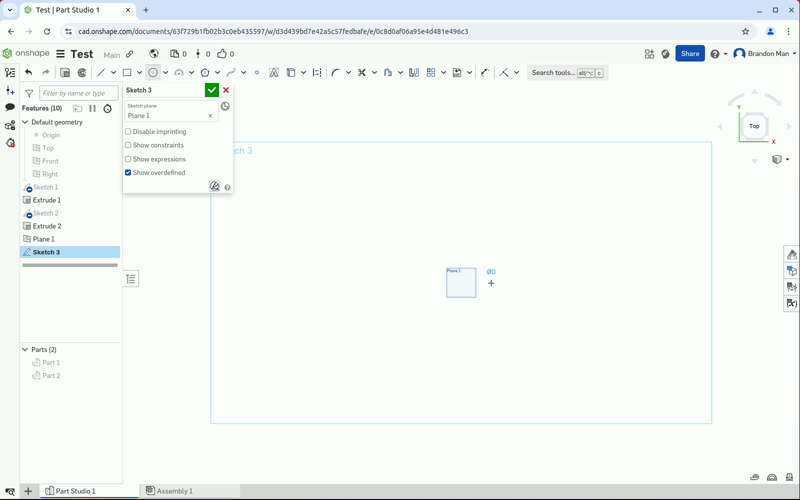
mouse_move(499, 282)
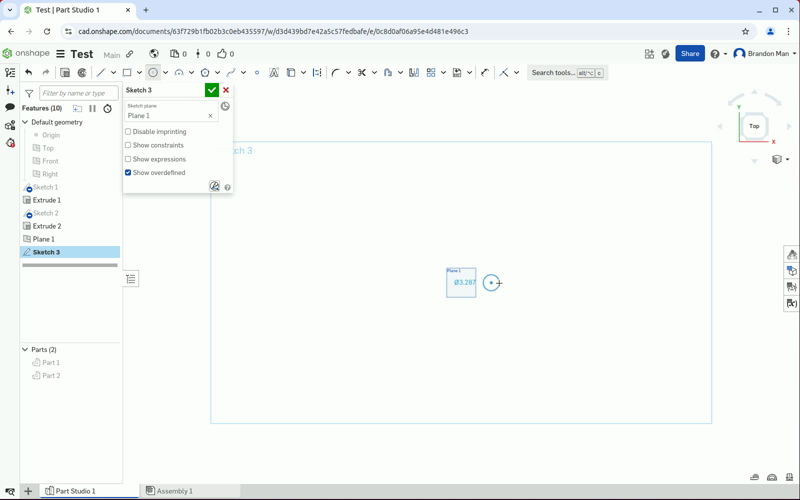
click(499, 282)
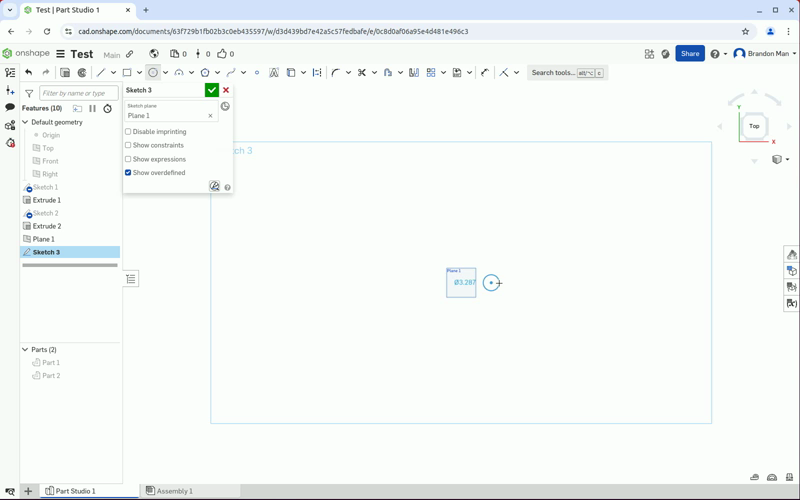
key(esc)
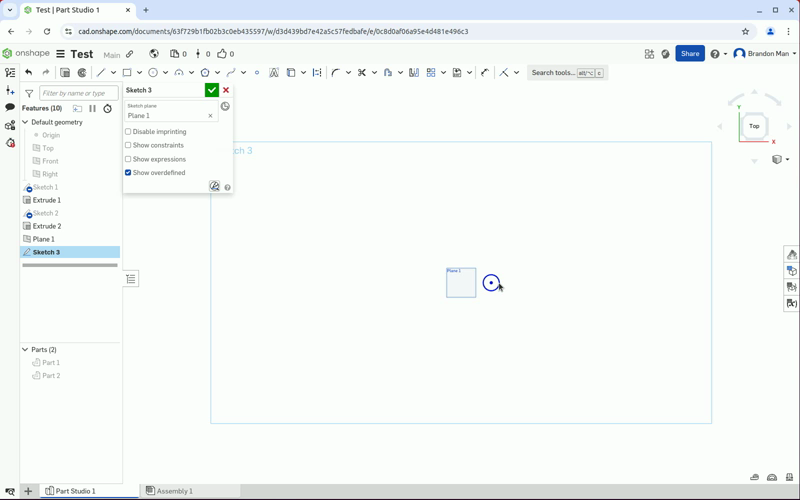
mouse_move(494, 278)
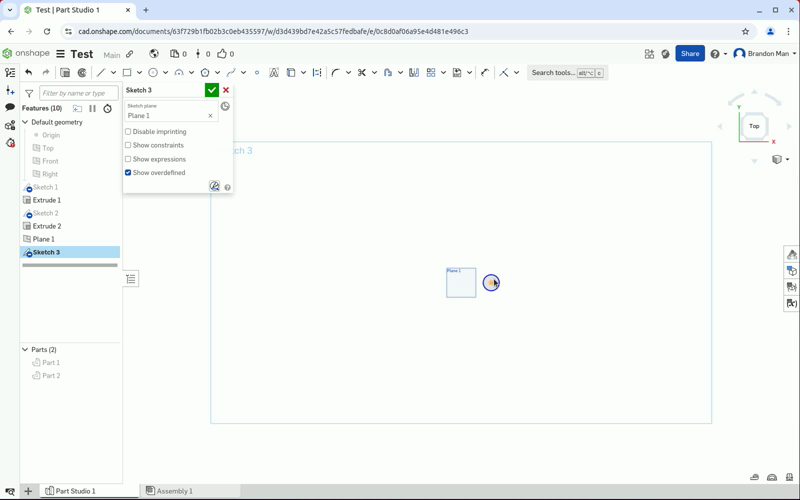
scroll(6)
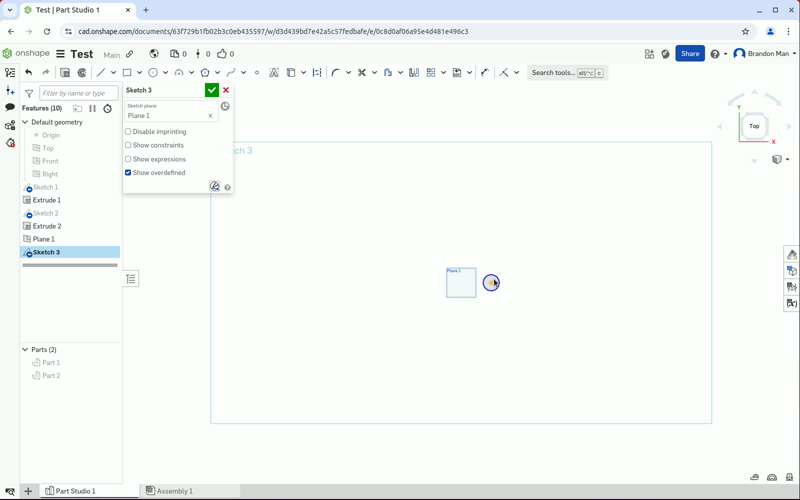
scroll(6)
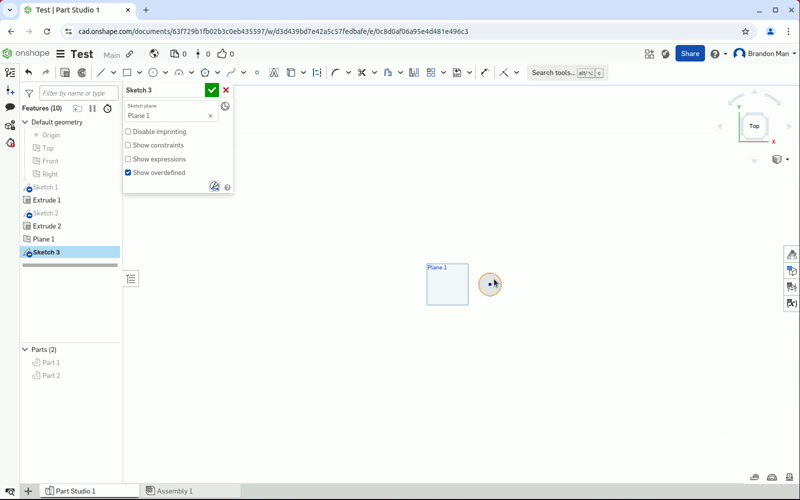
scroll(6)
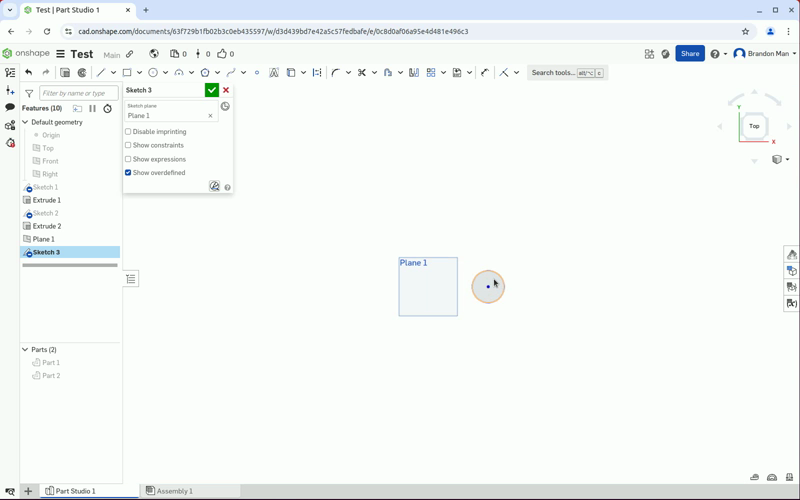
scroll(6)
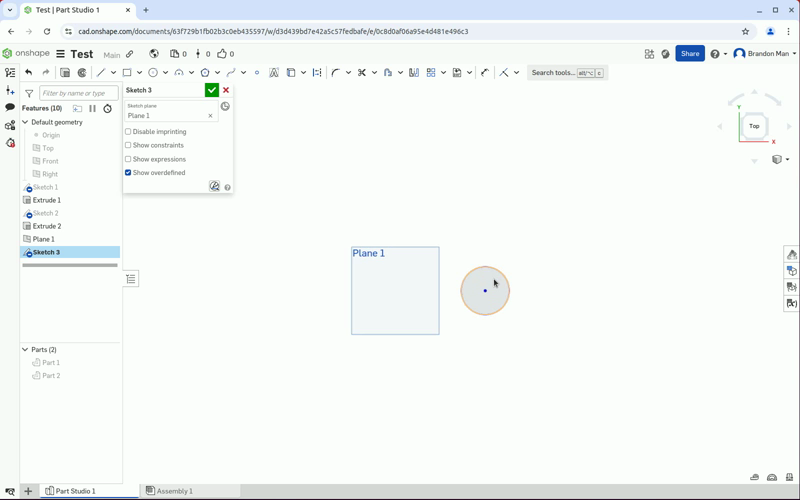
scroll(6)
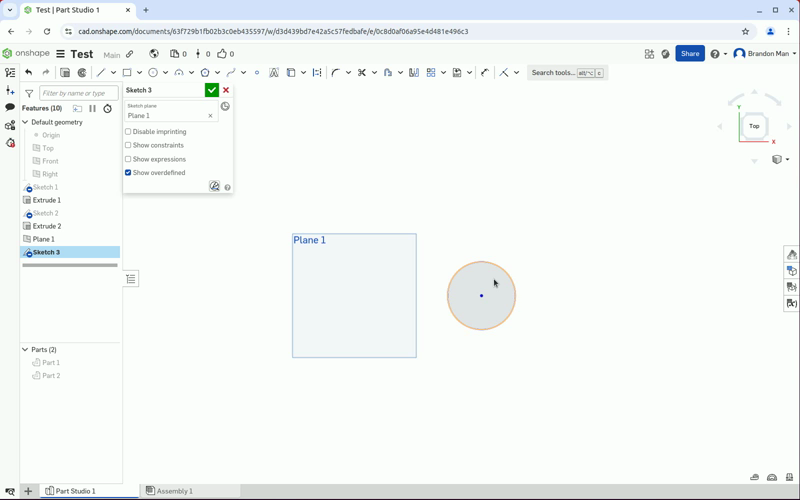
scroll(6)
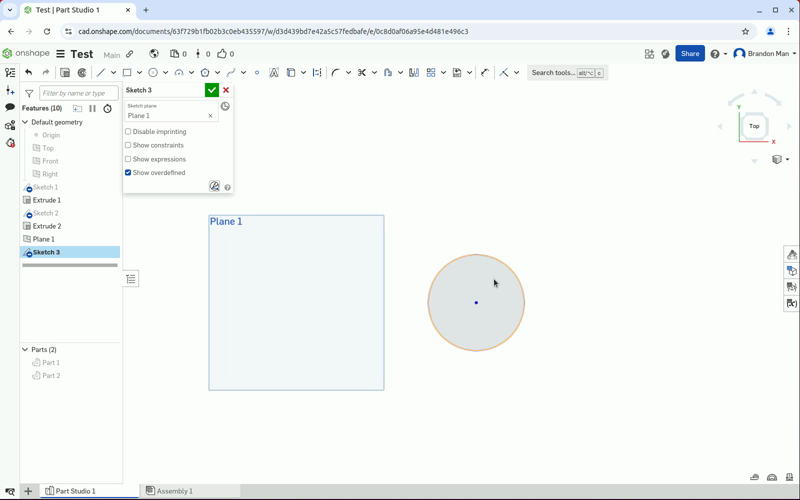
scroll(6)
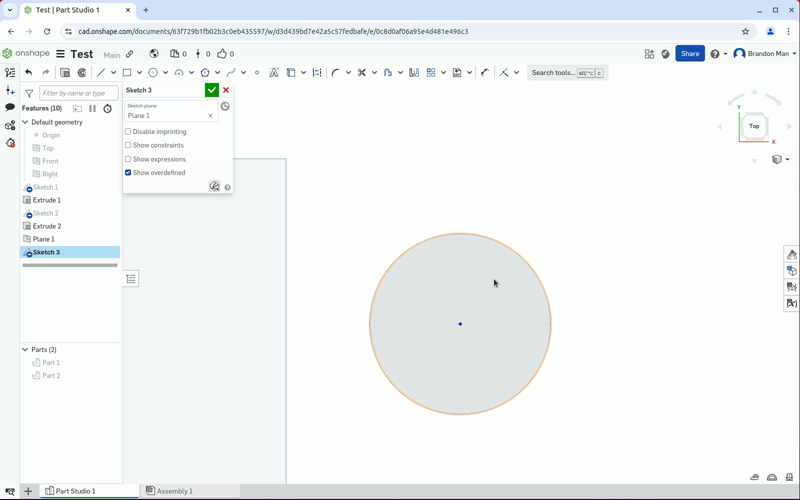
click(494, 278)
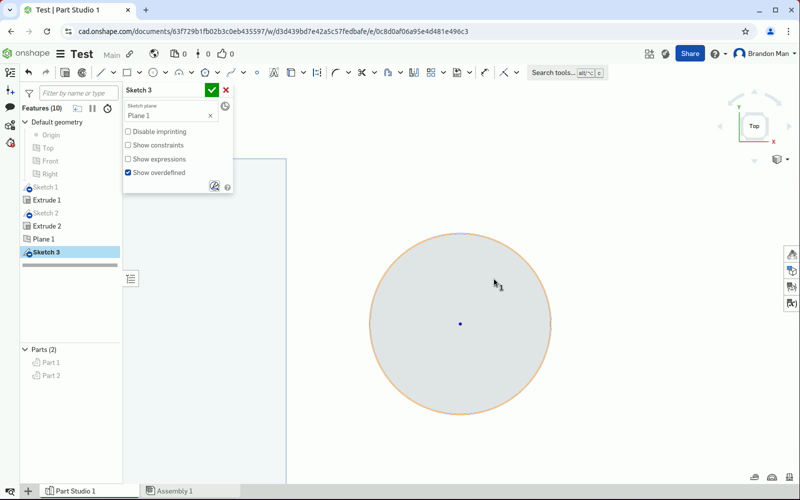
scroll(-6)
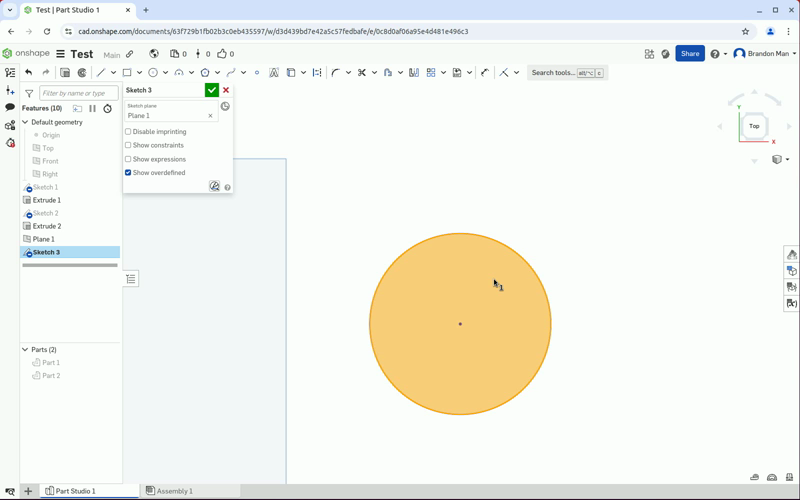
scroll(-6)
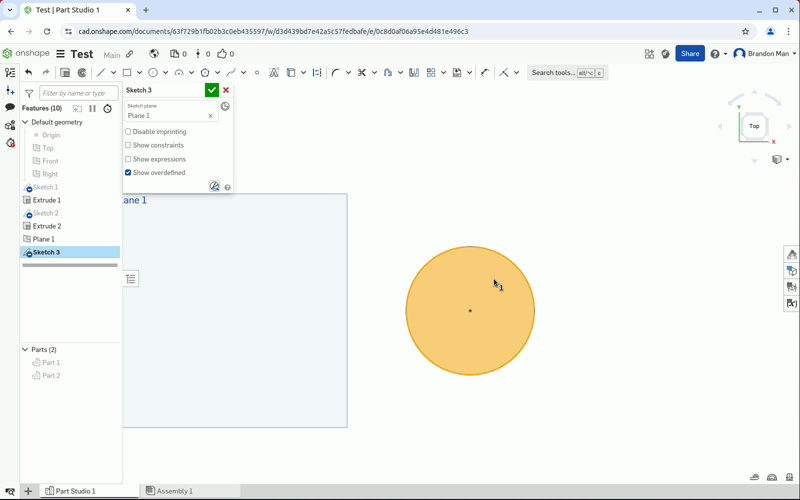
scroll(-6)
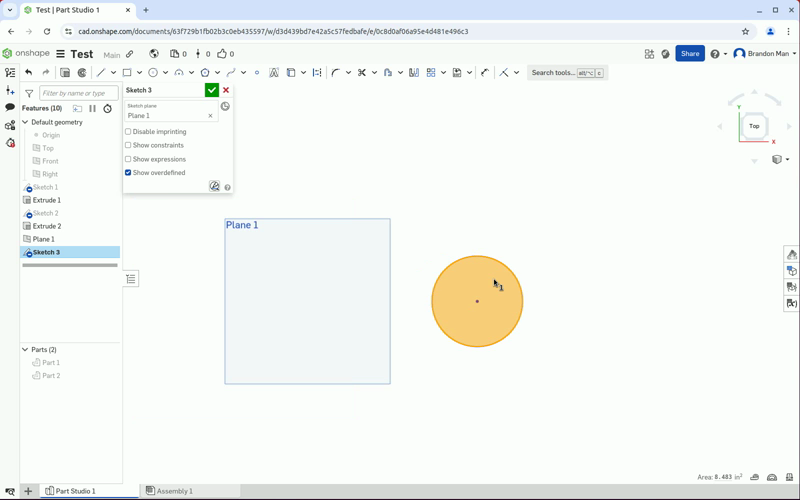
scroll(-6)
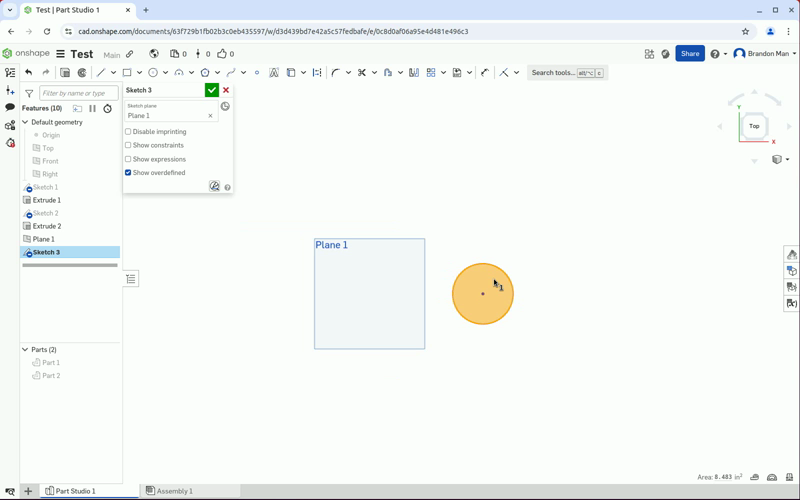
scroll(-6)
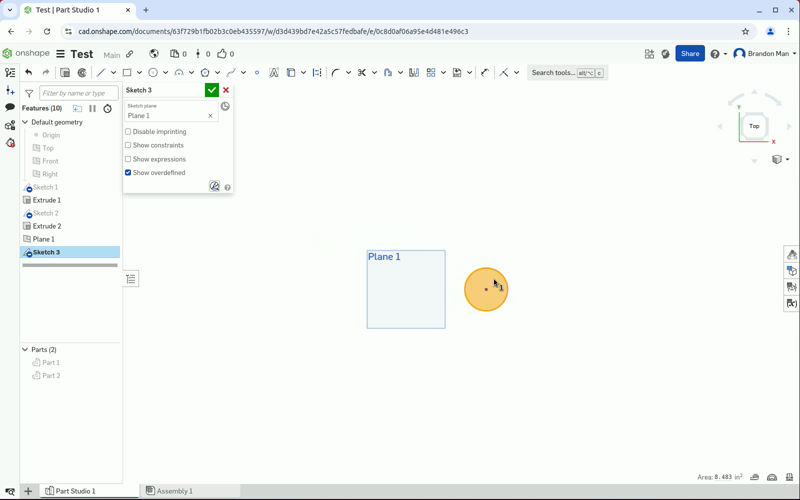
scroll(-6)
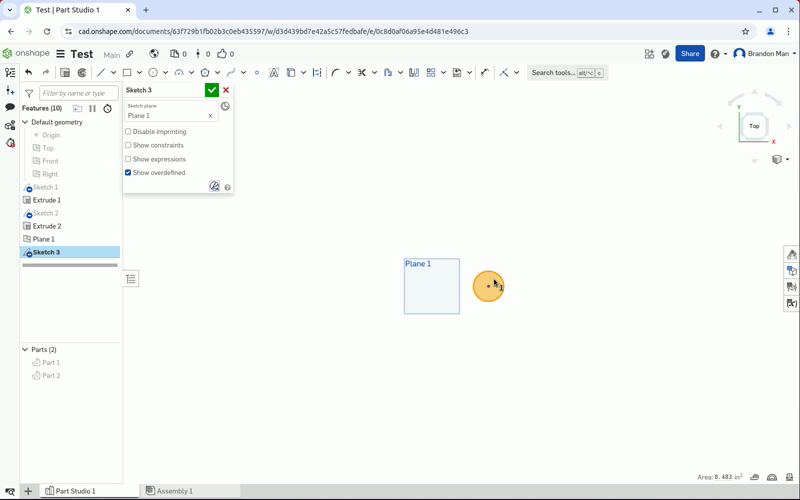
scroll(-6)
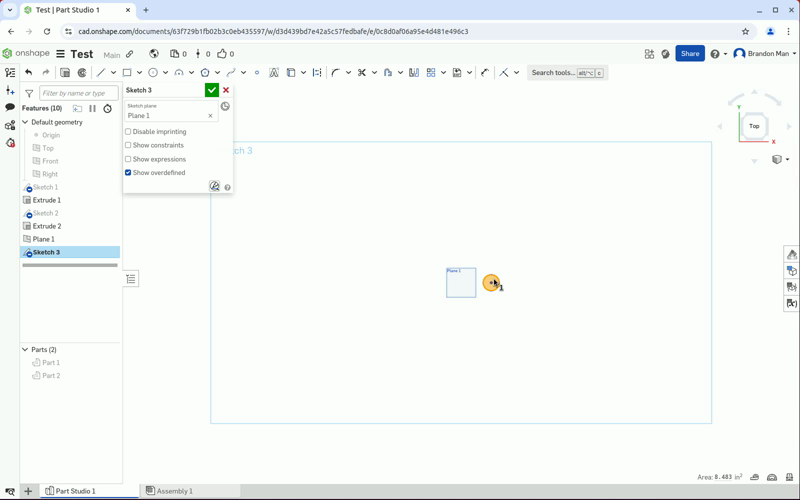
mouse_move(73, 352)
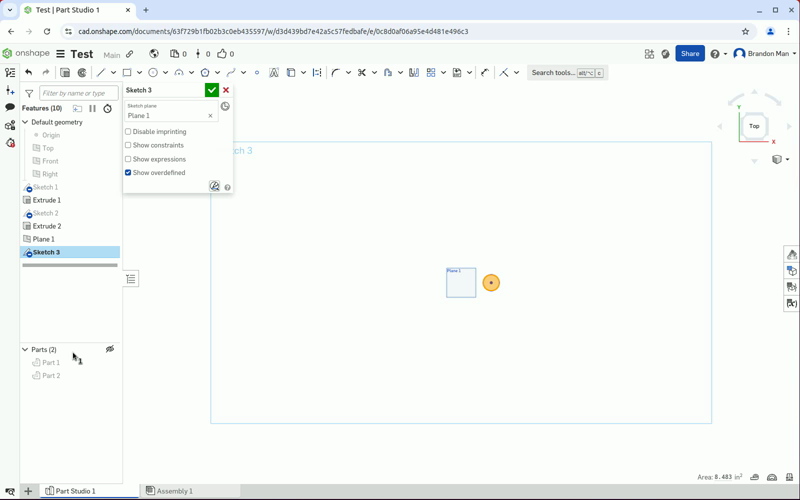
key(shift+y)
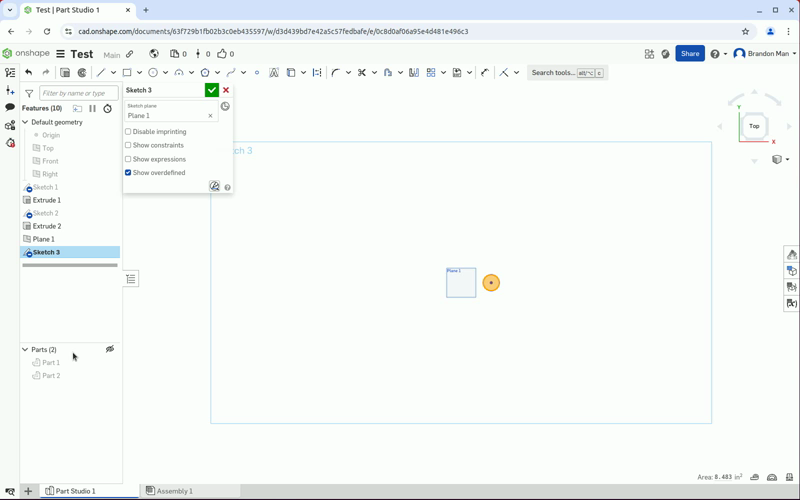
key(shift+e)
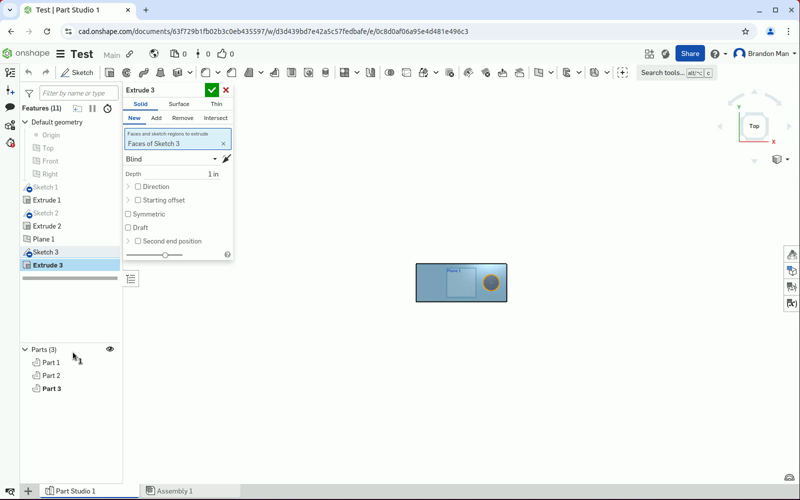
mouse_move(143, 106)
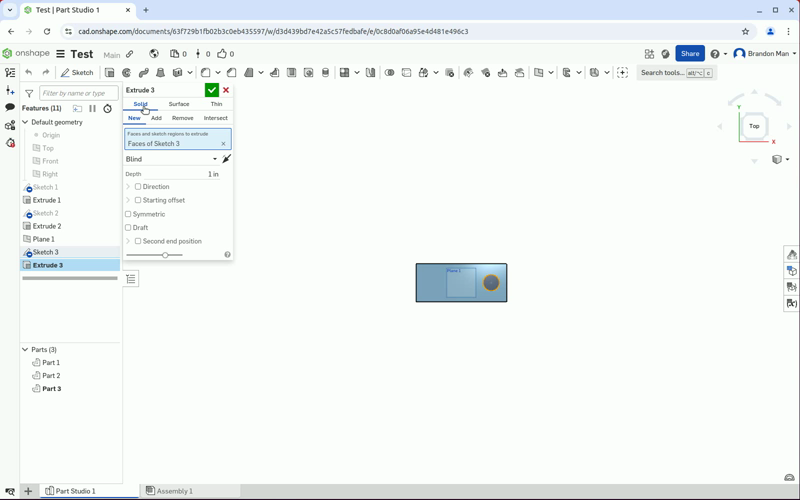
click(143, 106)
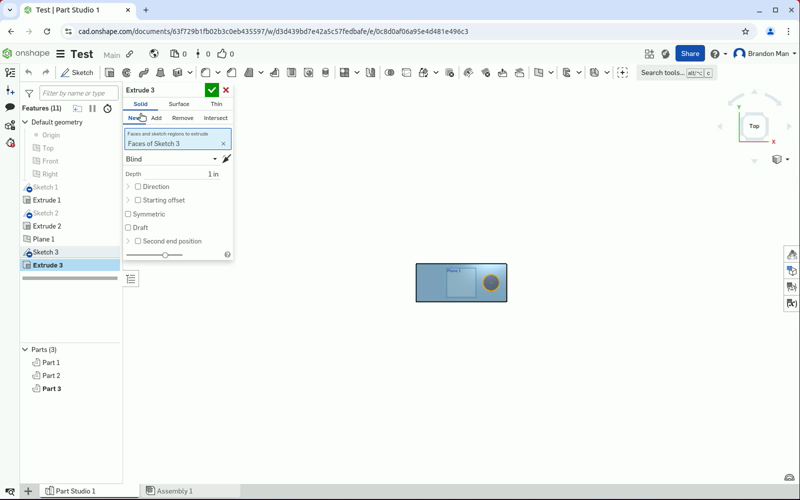
mouse_move(137, 120)
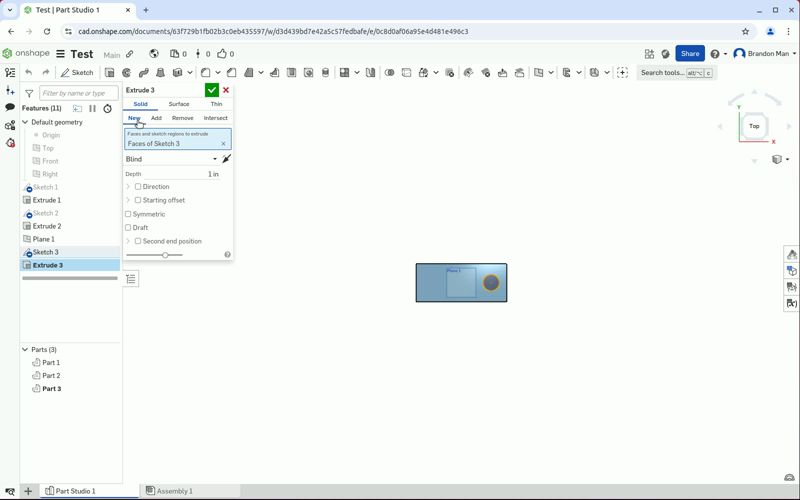
click(137, 120)
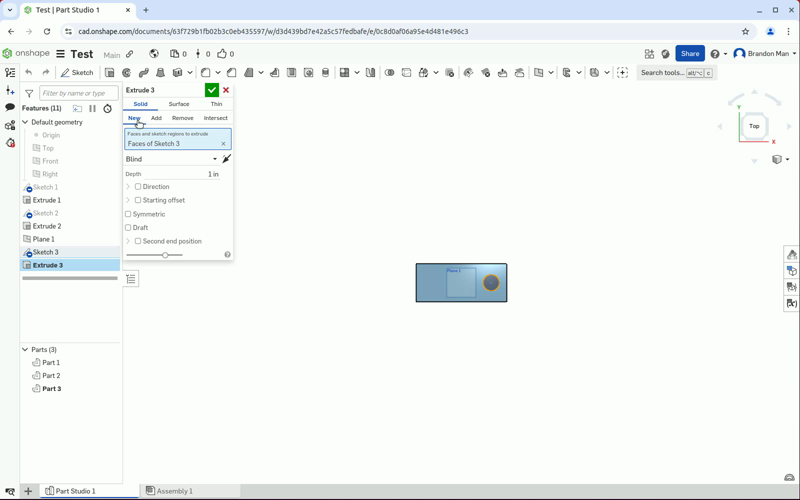
key(tab, 4)
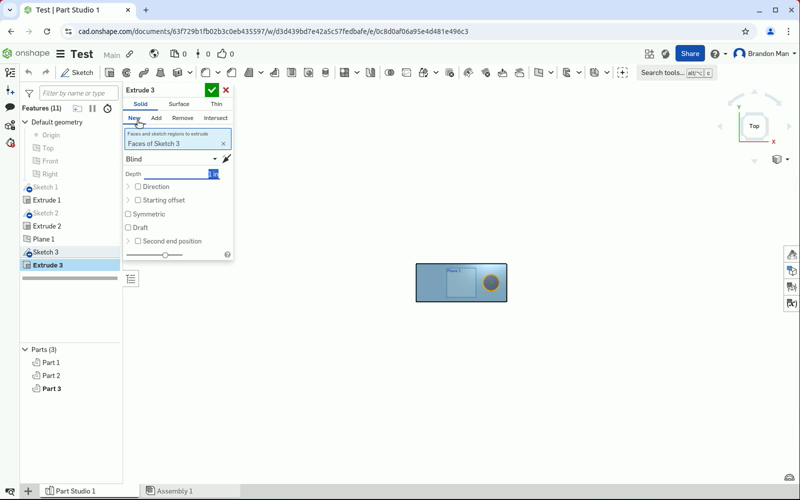
text(15.405)
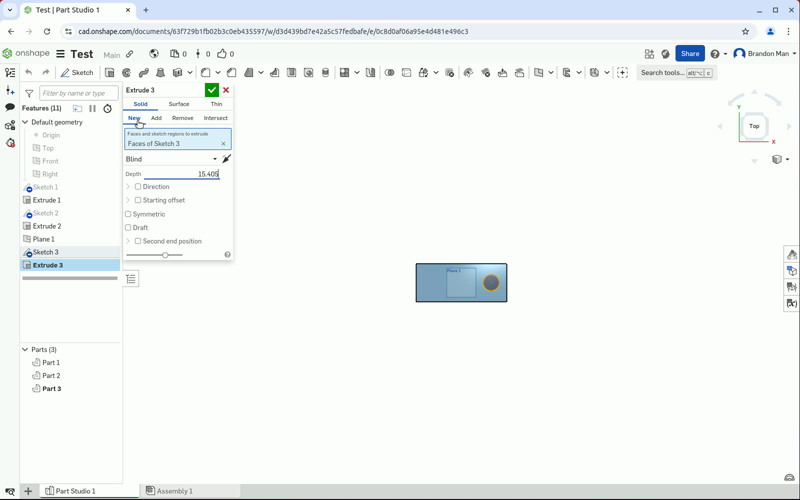
key(enter)
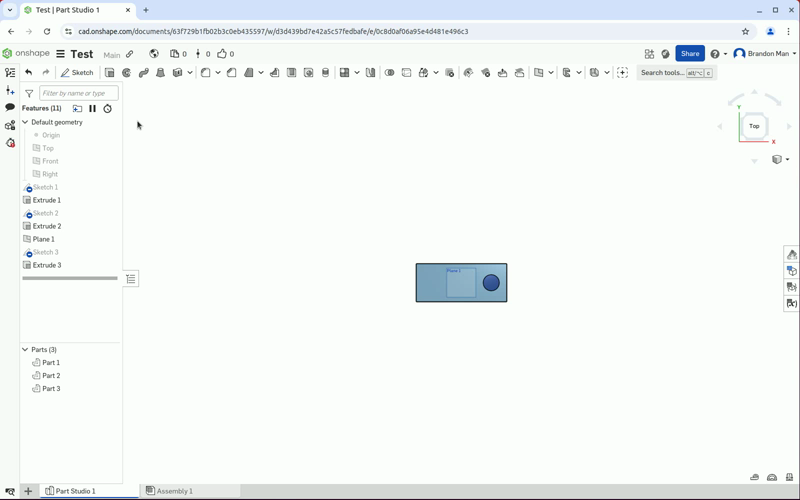
key(shift+h)
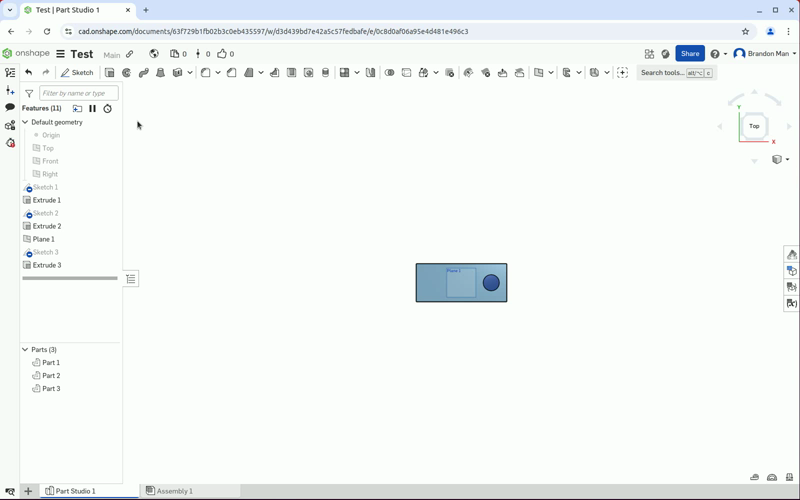
key(shift+h)
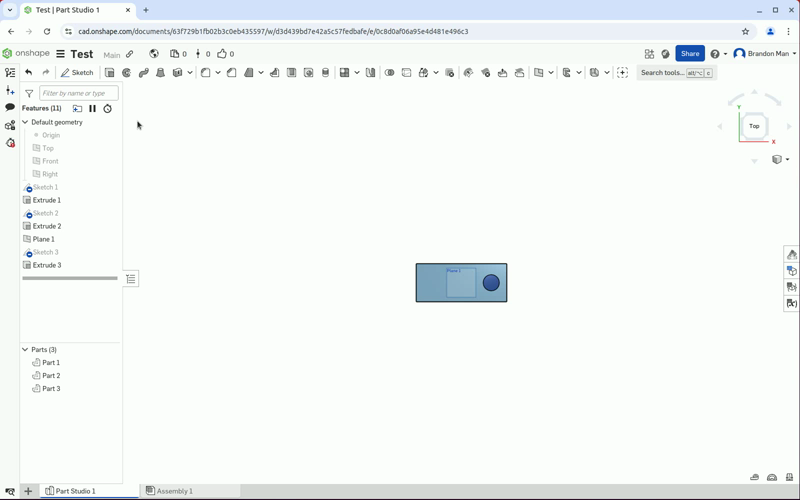
mouse_move(73, 189)
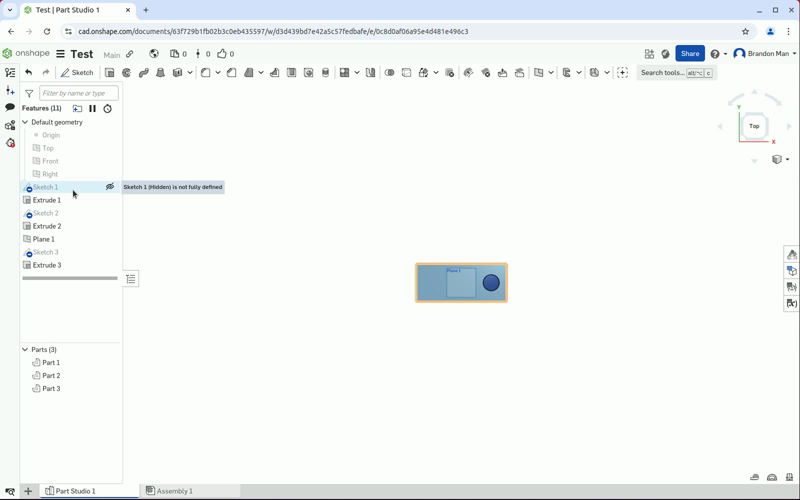
click(73, 189)
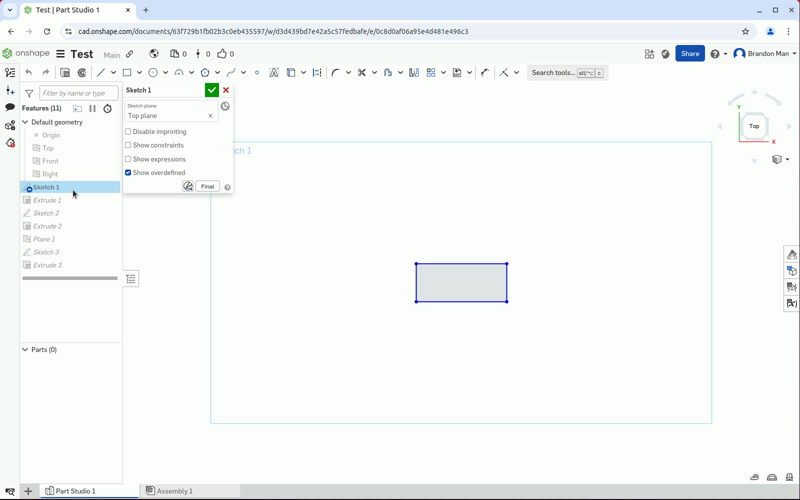
mouse_move(229, 92)
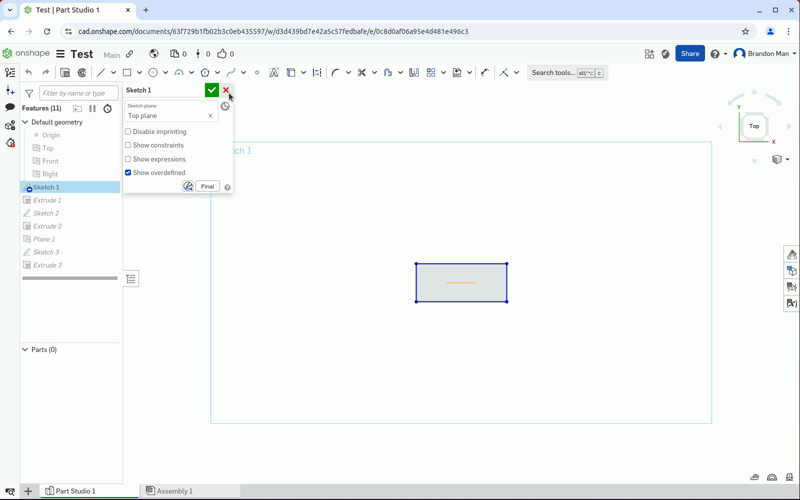
click(229, 92)
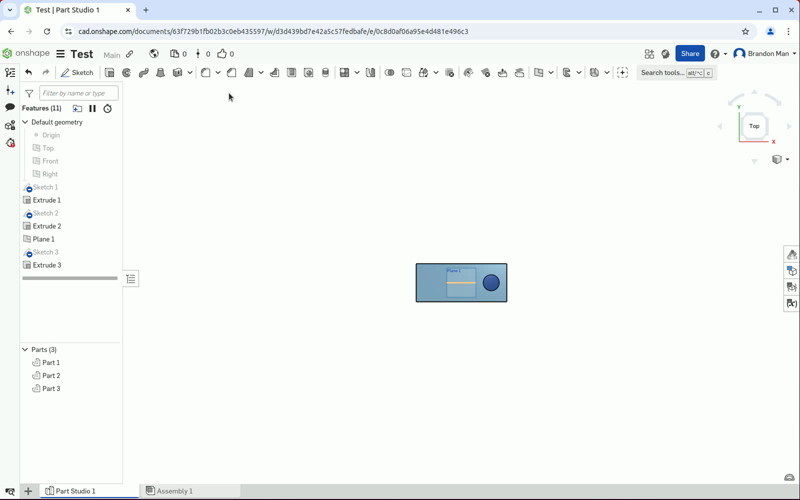
mouse_move(73, 352)
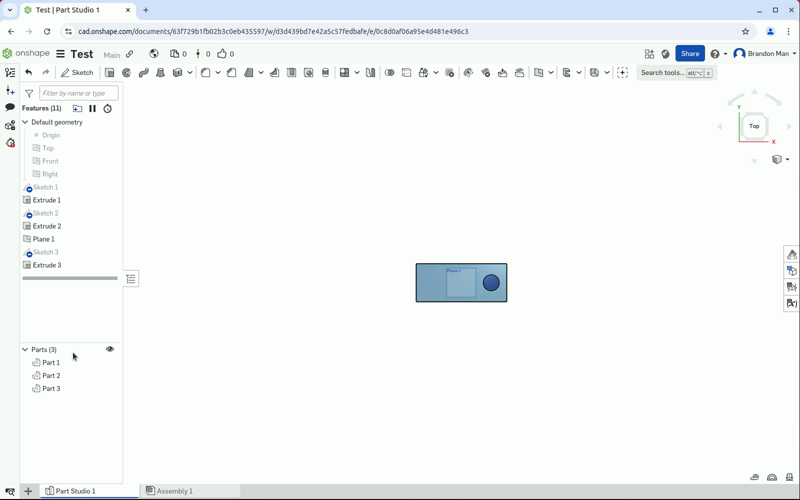
key(y)
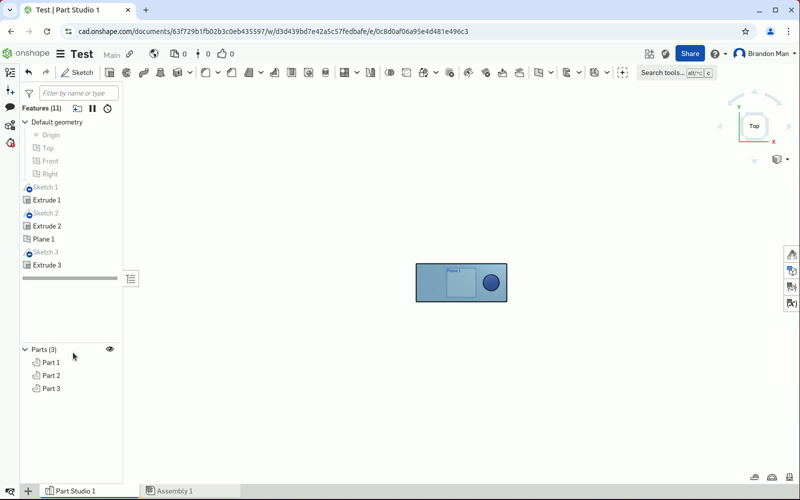
key(shift+p)
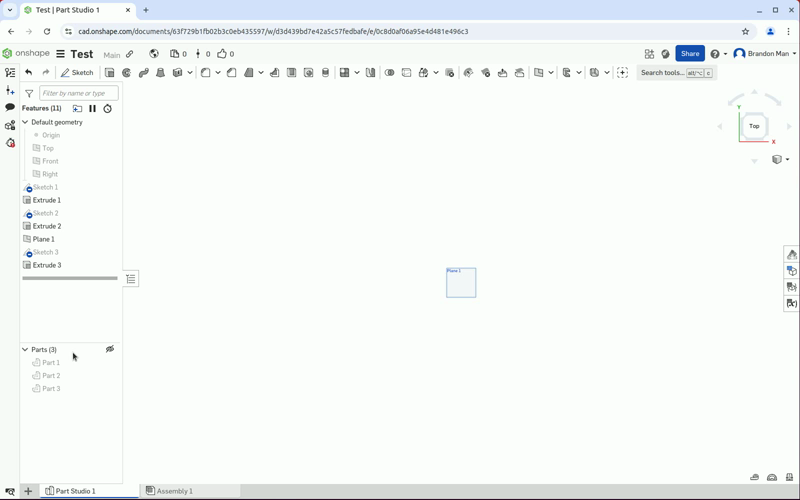
key(space)
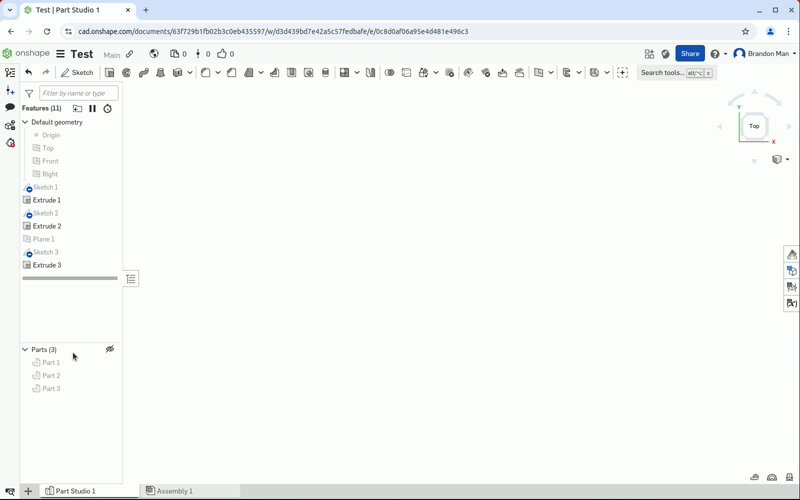
key_down(shift)
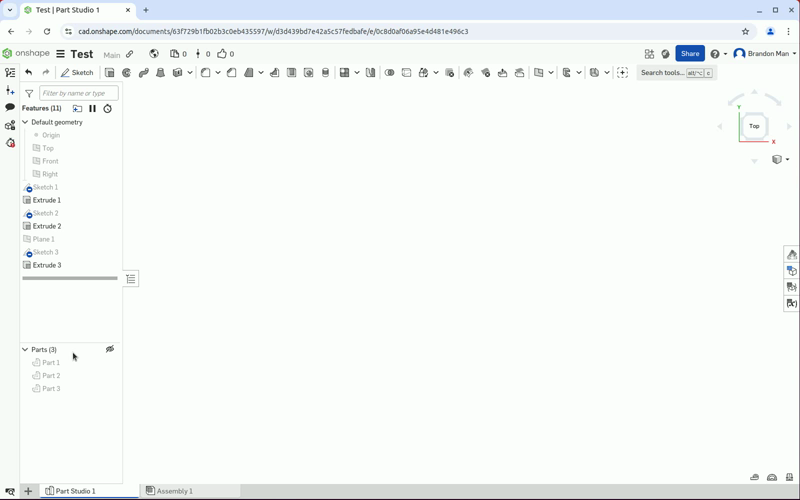
key(up)
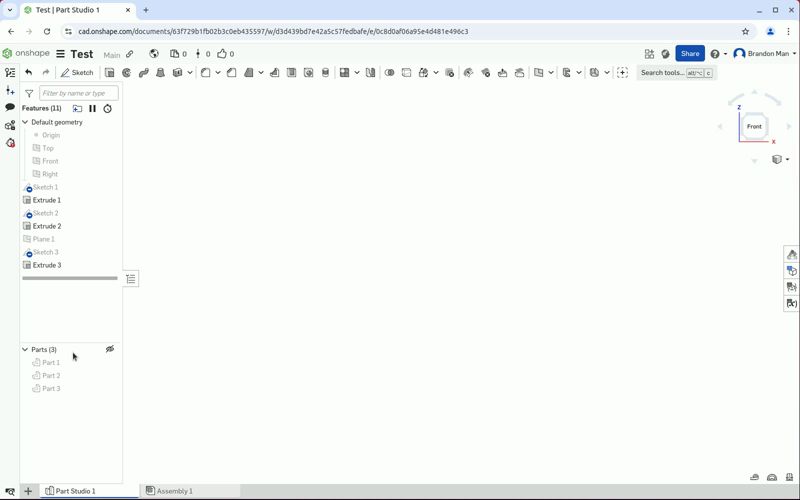
key_up(shift)
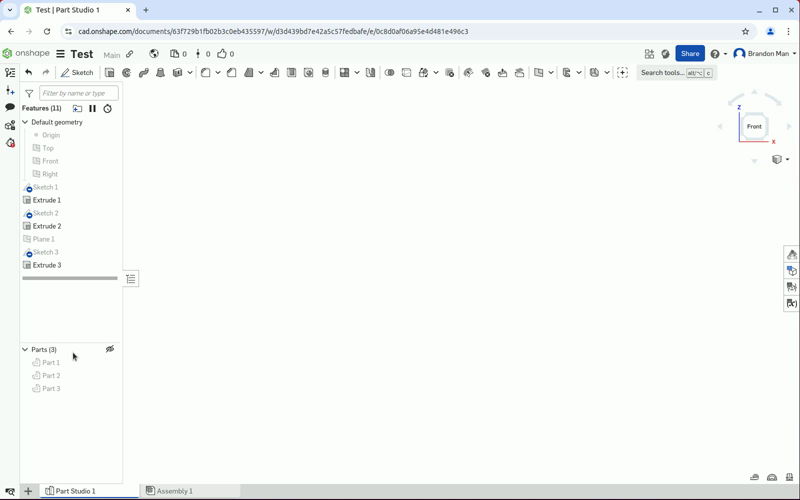
mouse_move(73, 352)
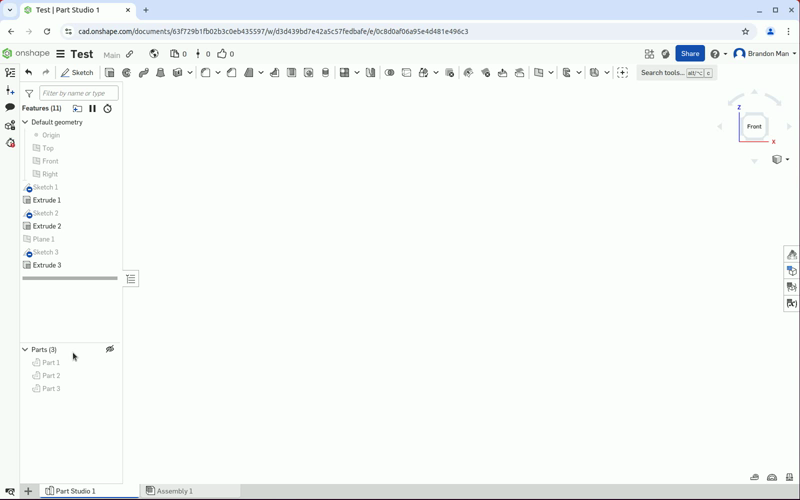
key(shift+y)
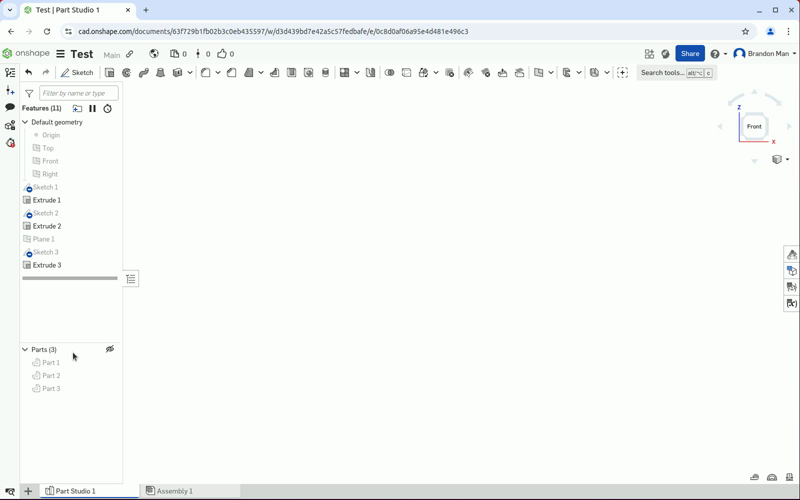
key(shift+s)
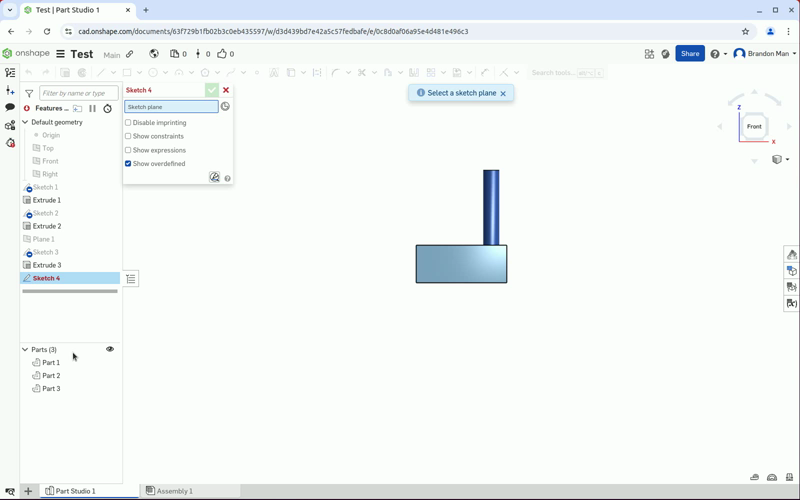
mouse_move(73, 163)
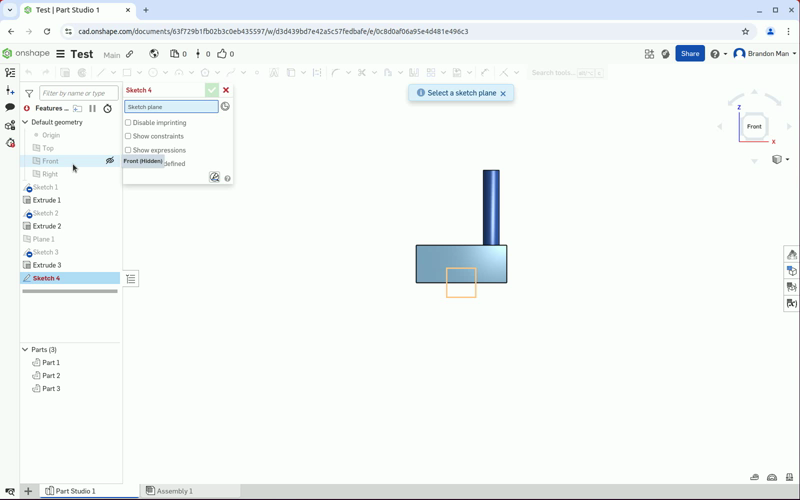
click(73, 163)
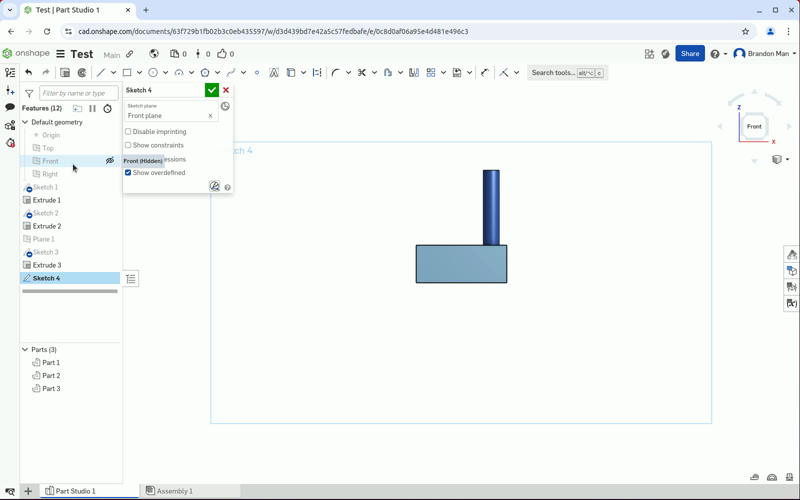
mouse_move(73, 352)
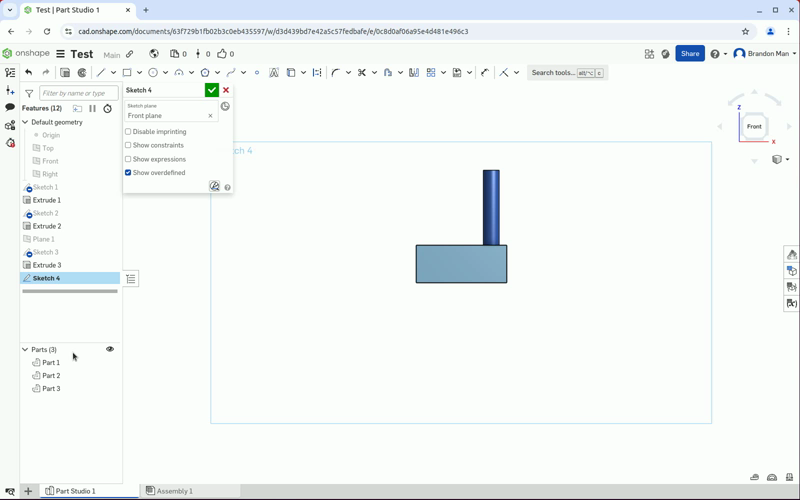
key(y)
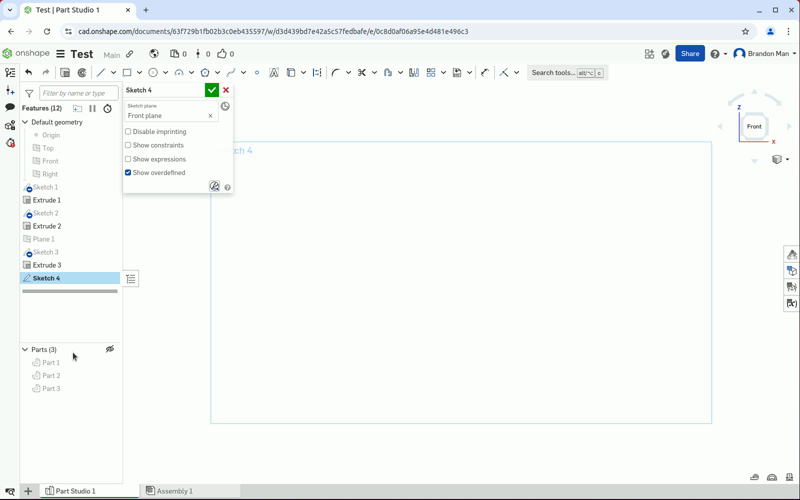
key(l)
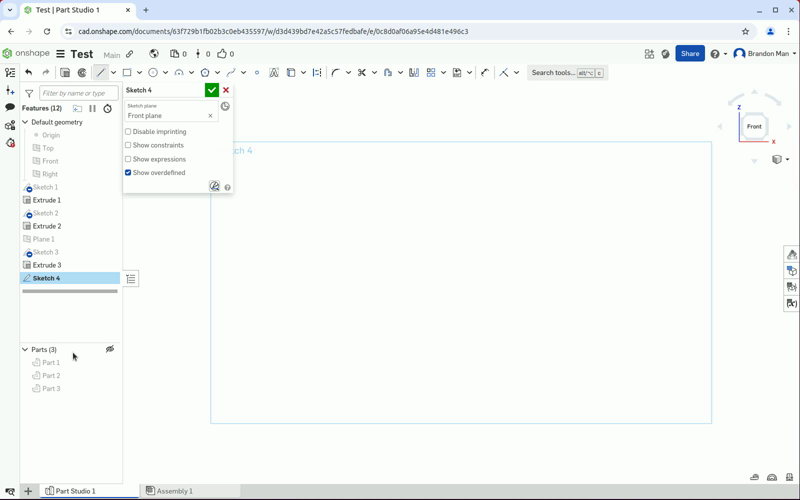
key_down(shift)
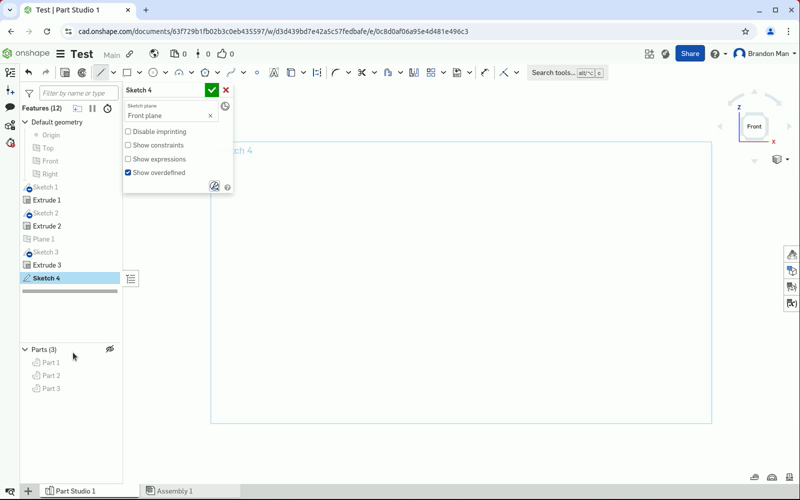
mouse_move(416, 373)
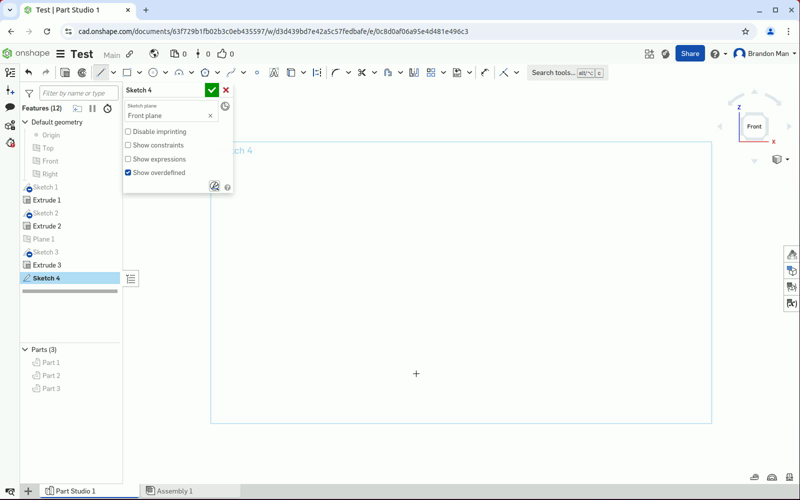
click(416, 373)
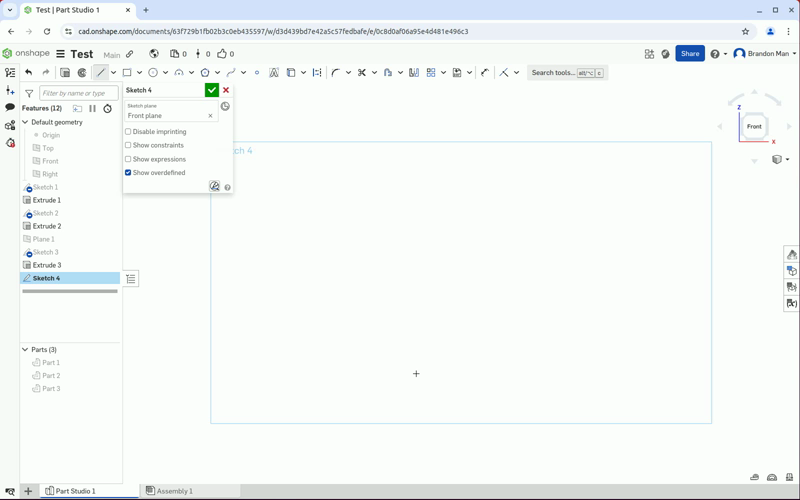
key_up(shift)
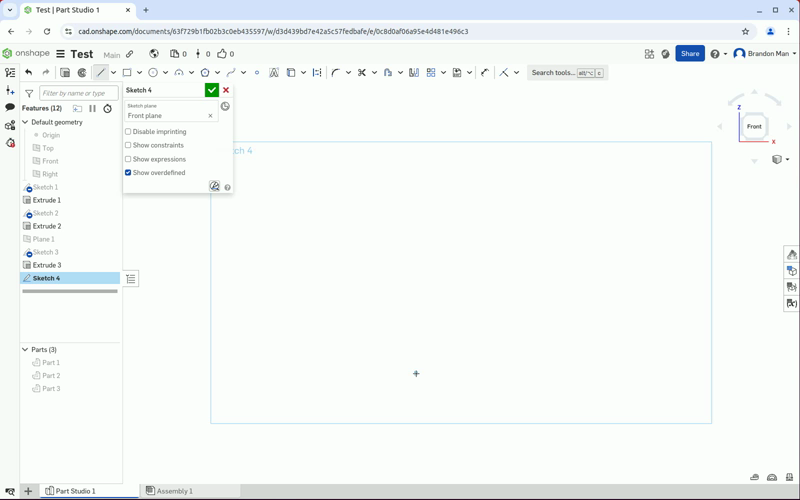
key_down(shift)
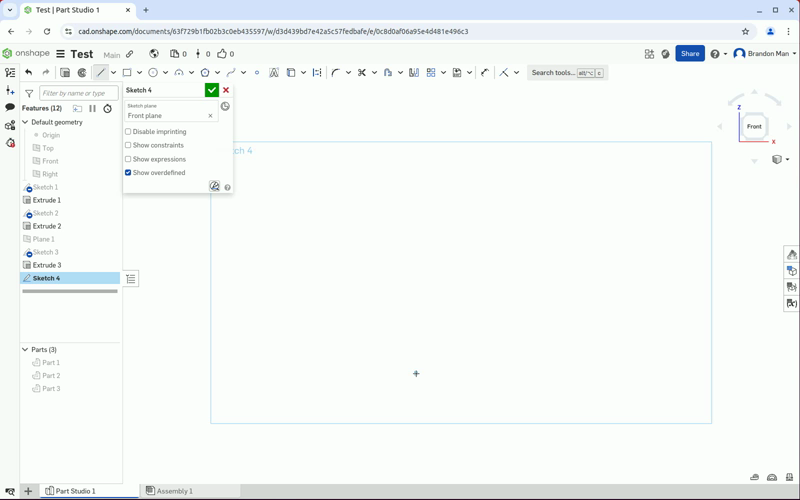
mouse_move(506, 282)
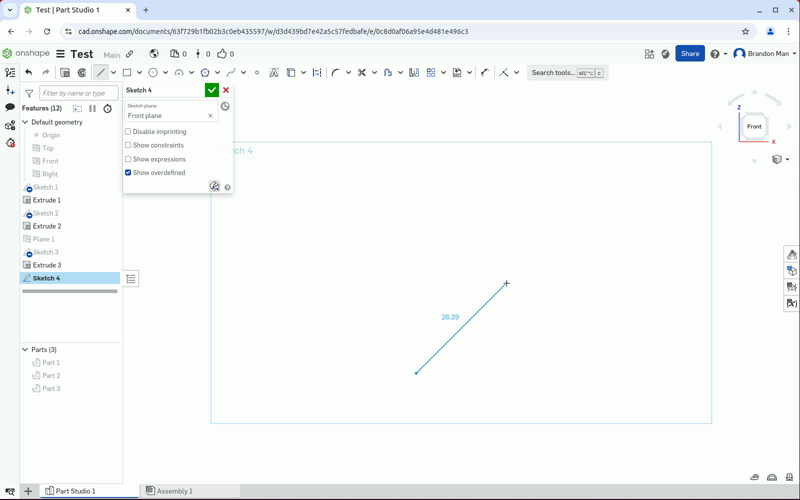
click(506, 282)
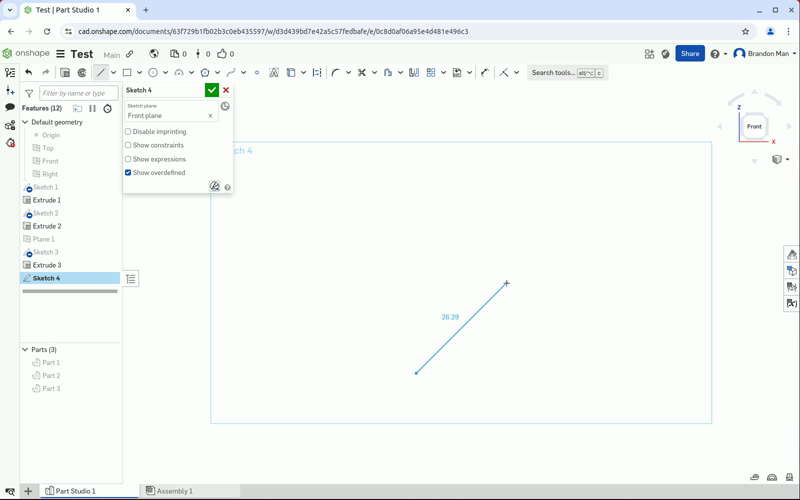
key_up(shift)
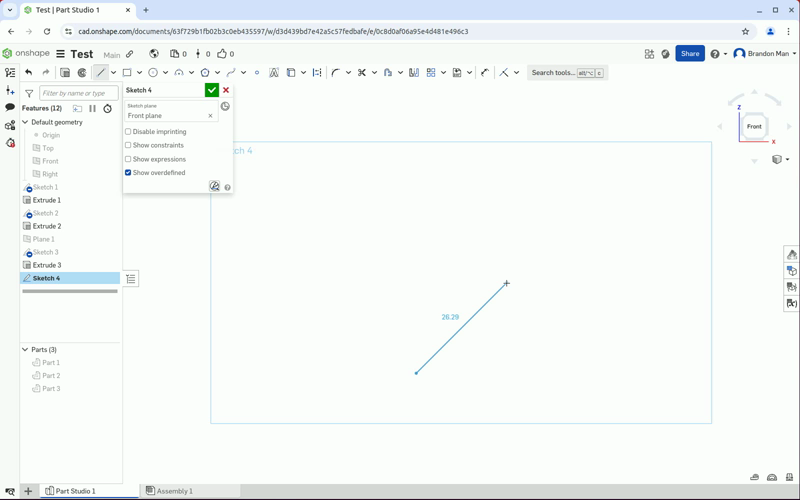
key_down(shift)
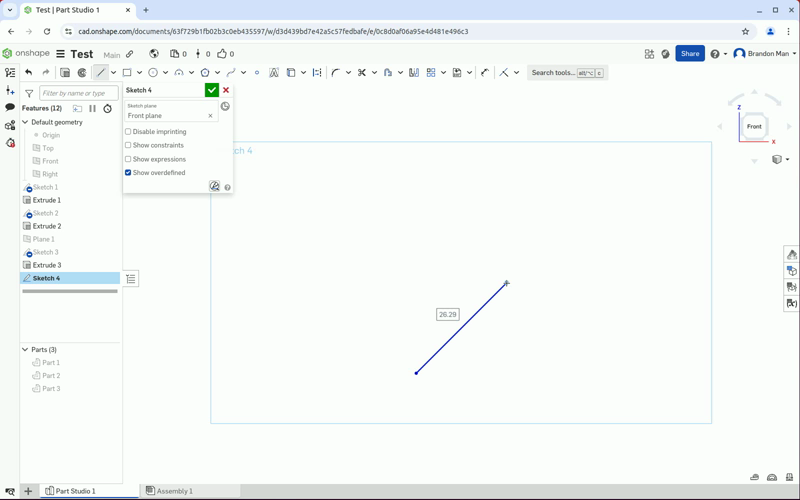
mouse_move(416, 282)
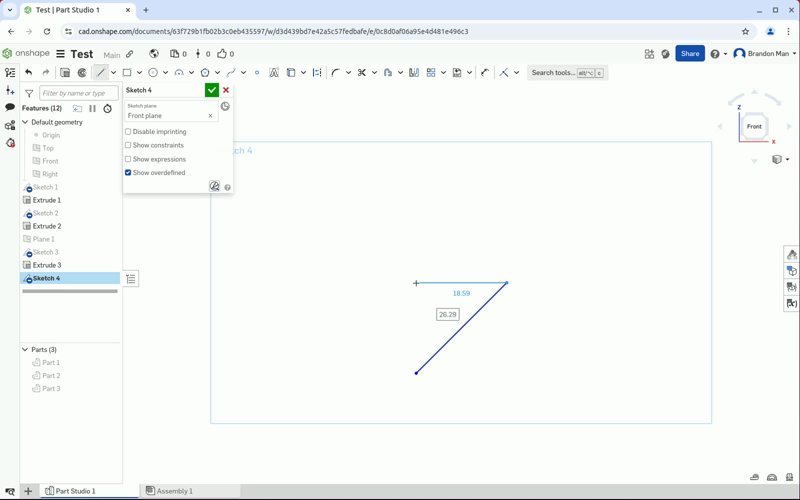
click(416, 282)
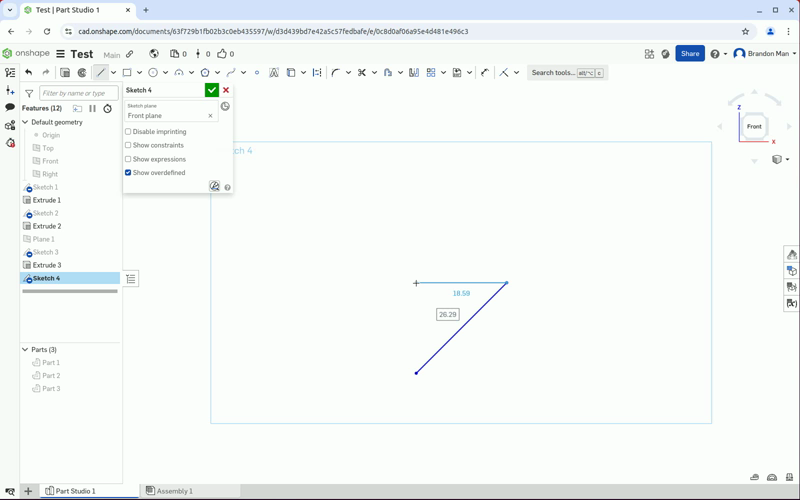
key_up(shift)
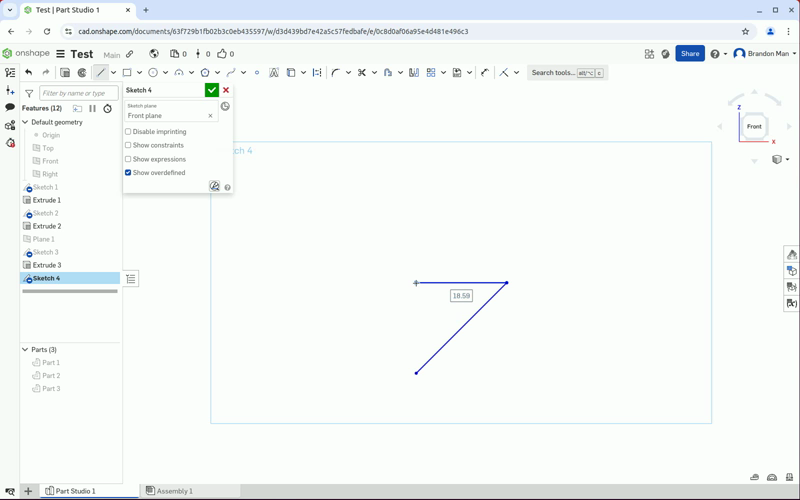
key_down(shift)
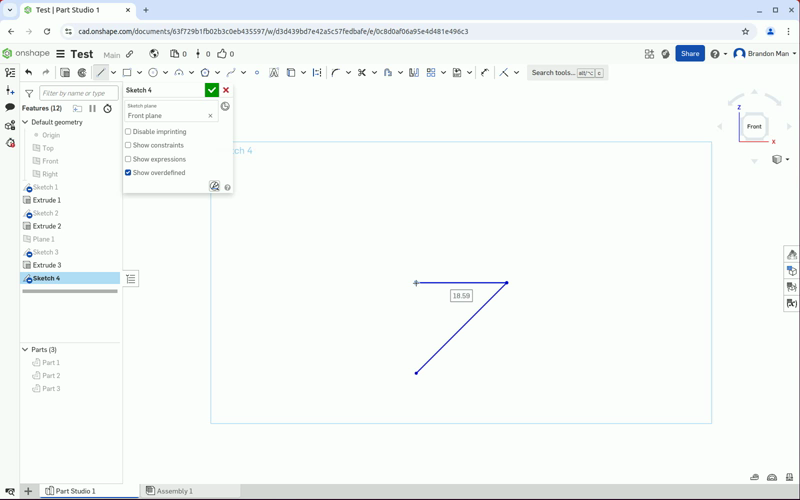
mouse_move(416, 373)
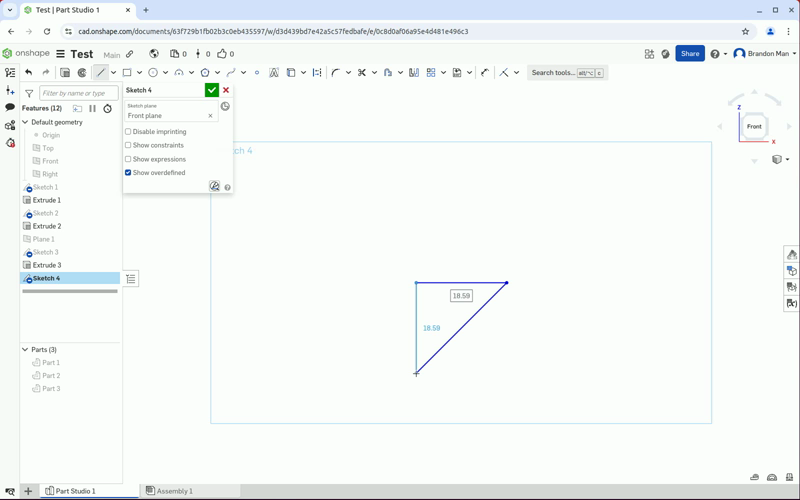
key_up(shift)
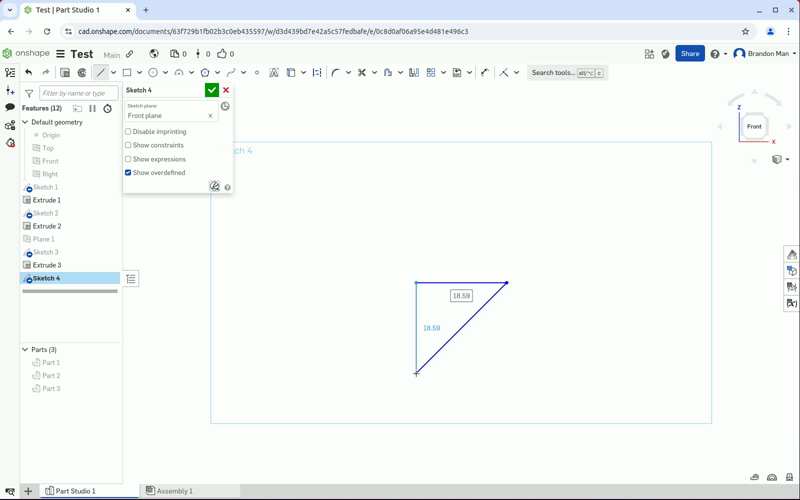
click(416, 373)
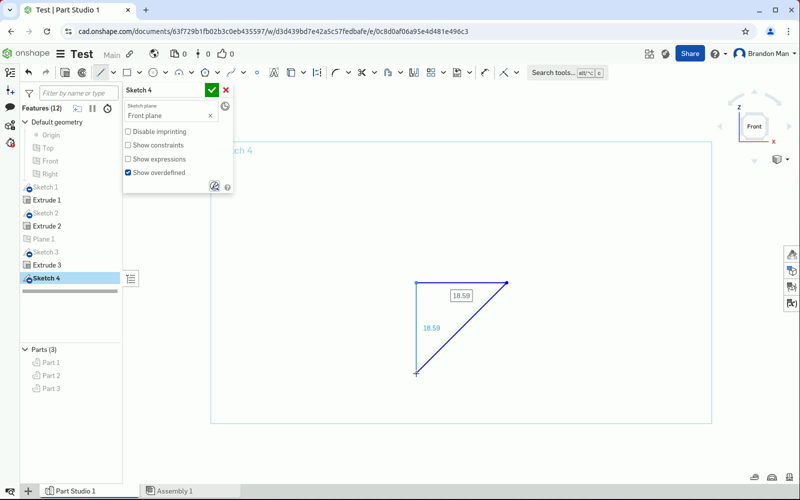
key(esc)
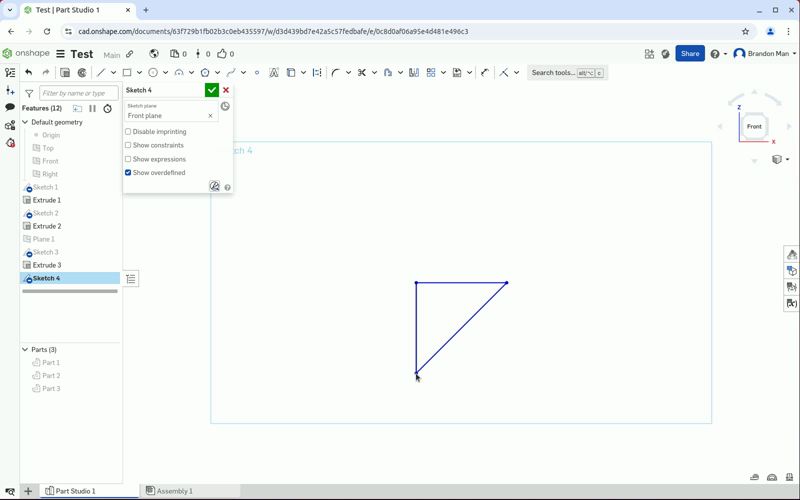
mouse_move(454, 301)
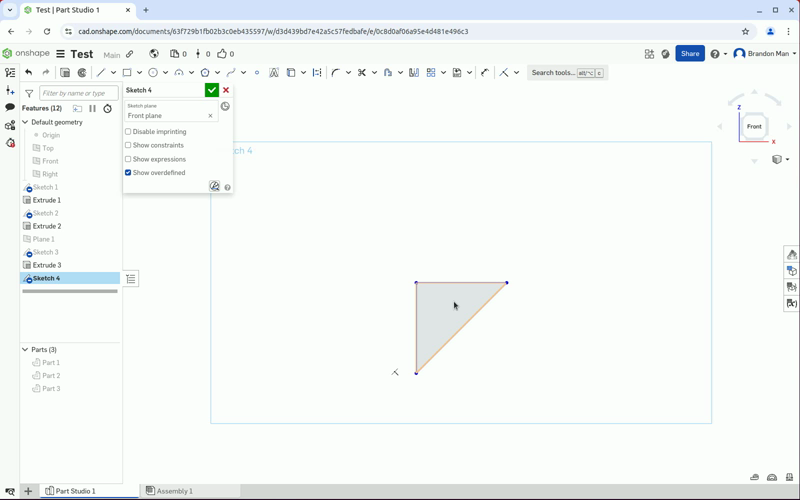
click(454, 301)
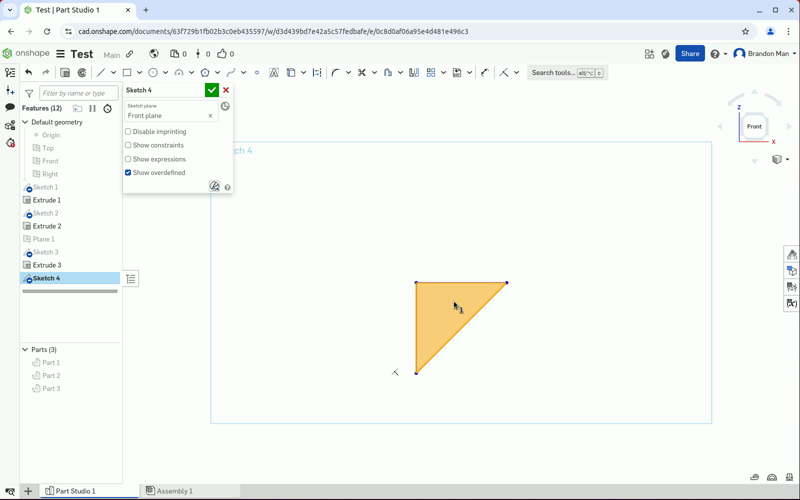
mouse_move(73, 352)
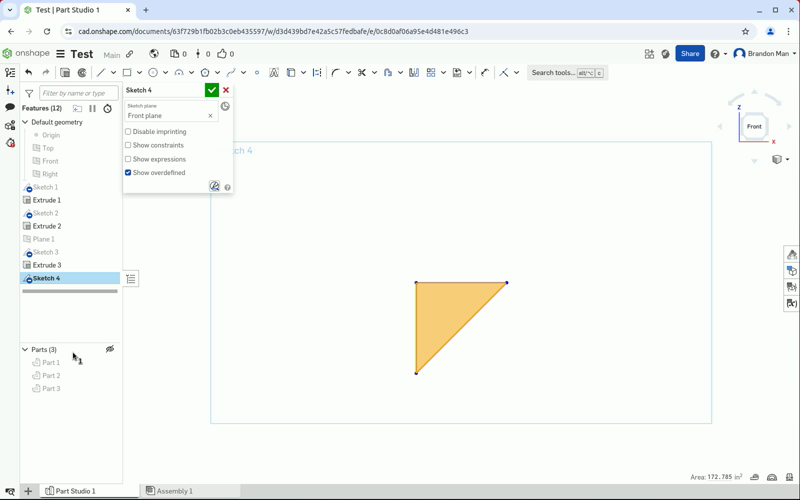
key(shift+y)
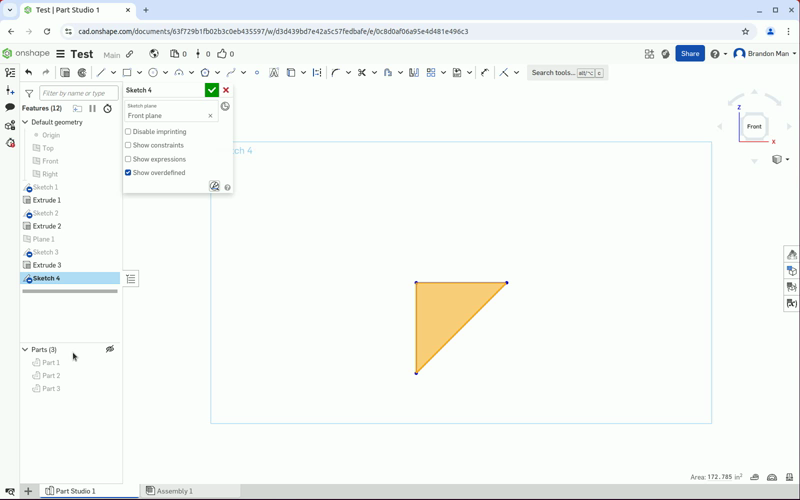
key(shift+e)
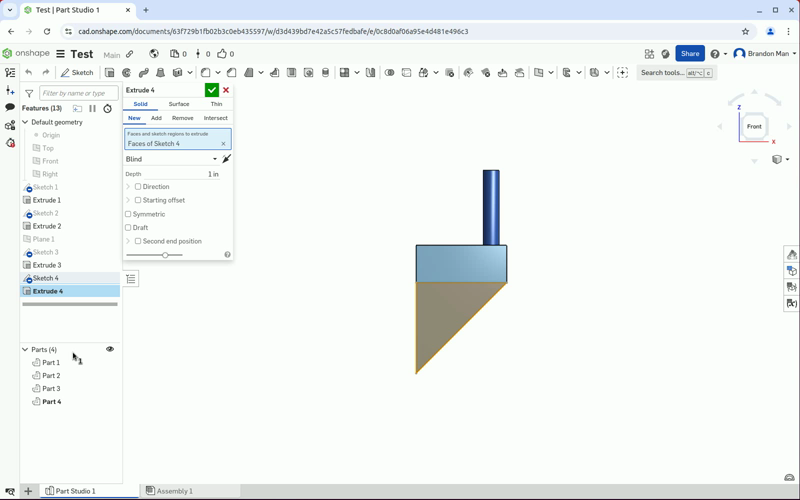
mouse_move(143, 106)
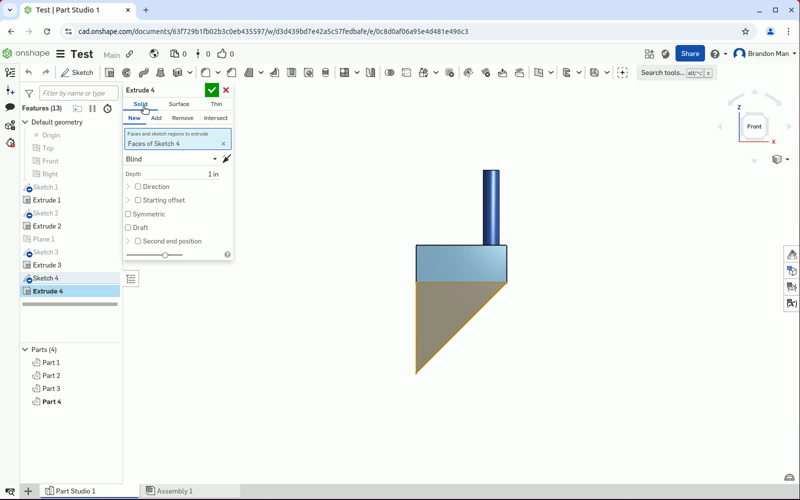
click(143, 106)
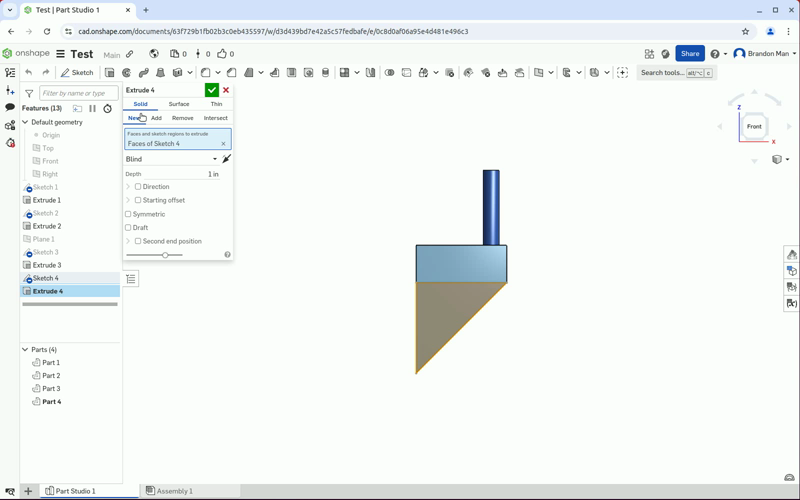
mouse_move(137, 120)
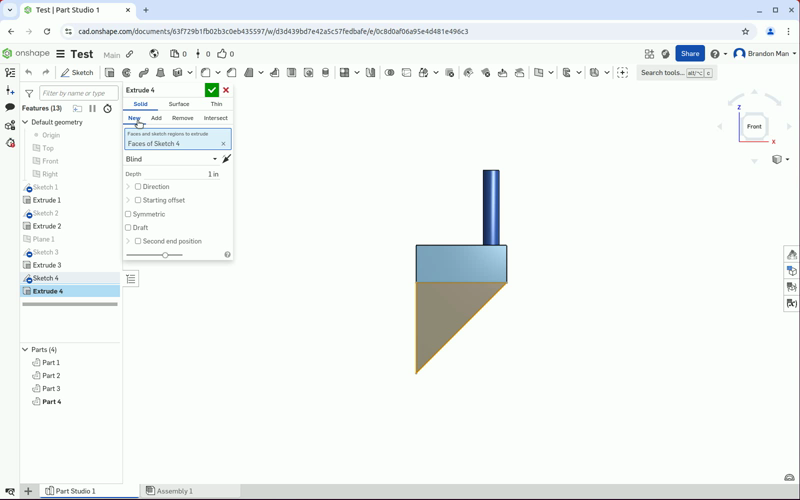
click(137, 120)
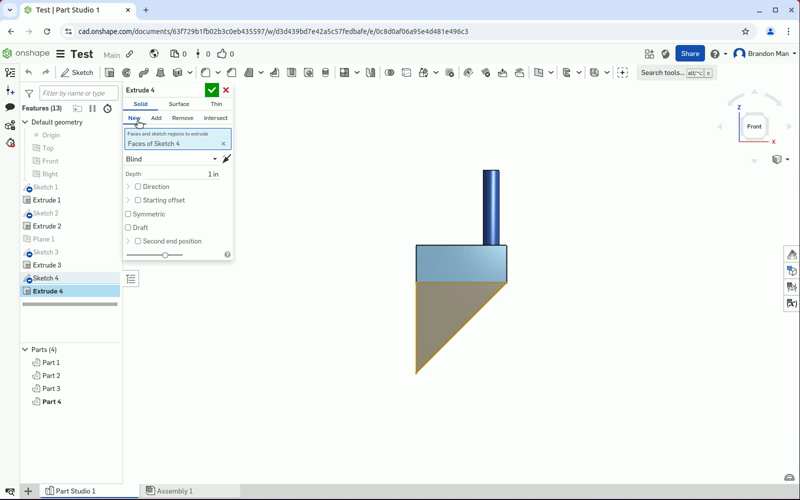
key(tab, 4)
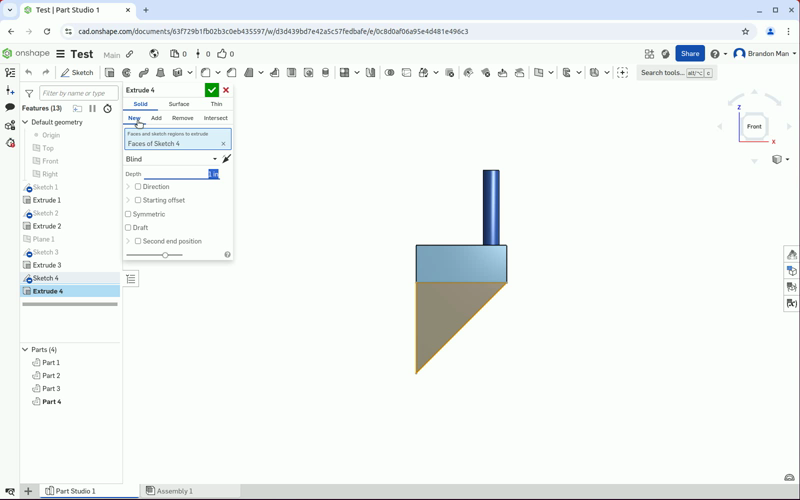
text(1.444)
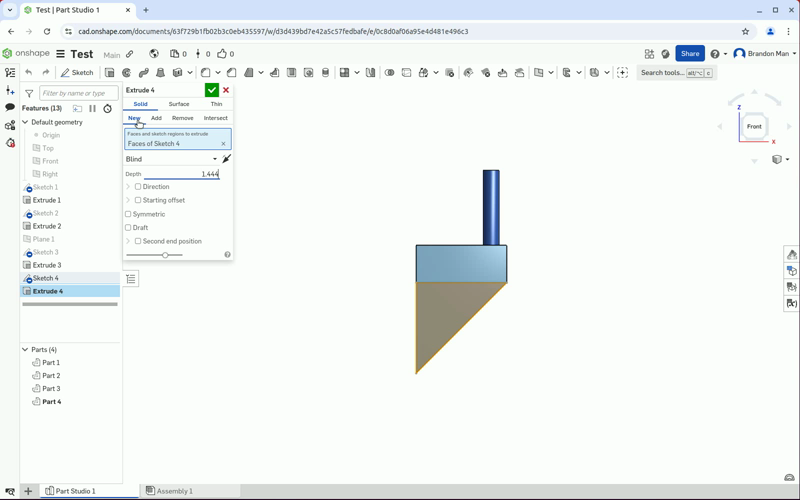
key(tab, 3)
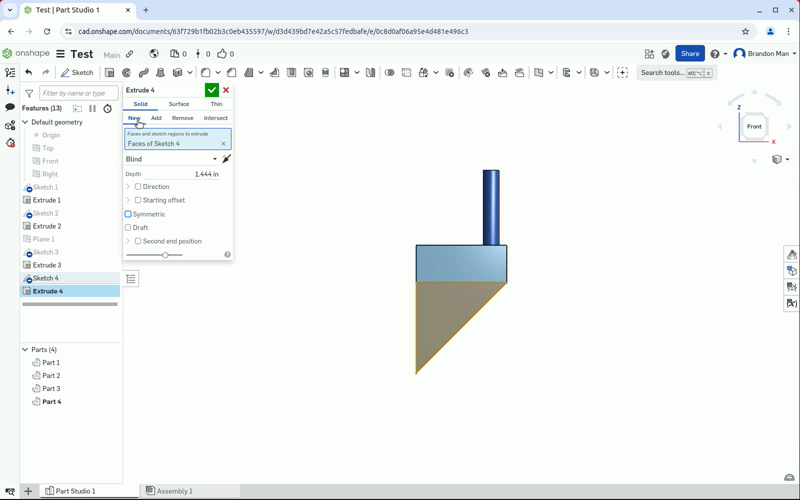
key(space)
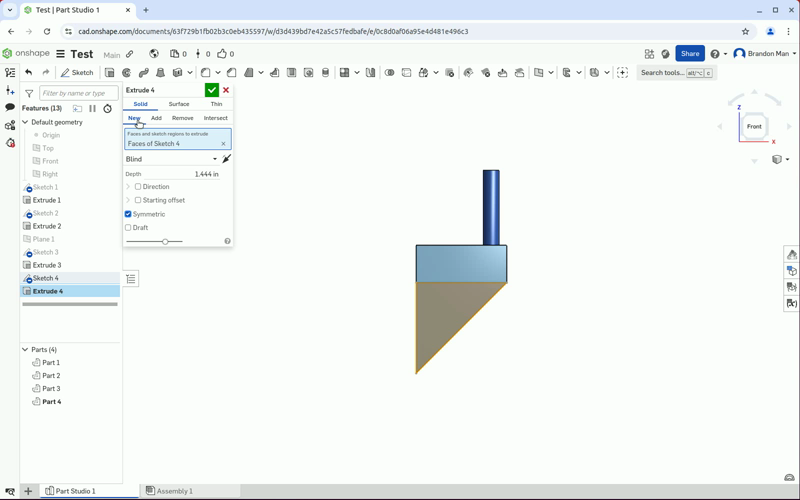
key(enter)
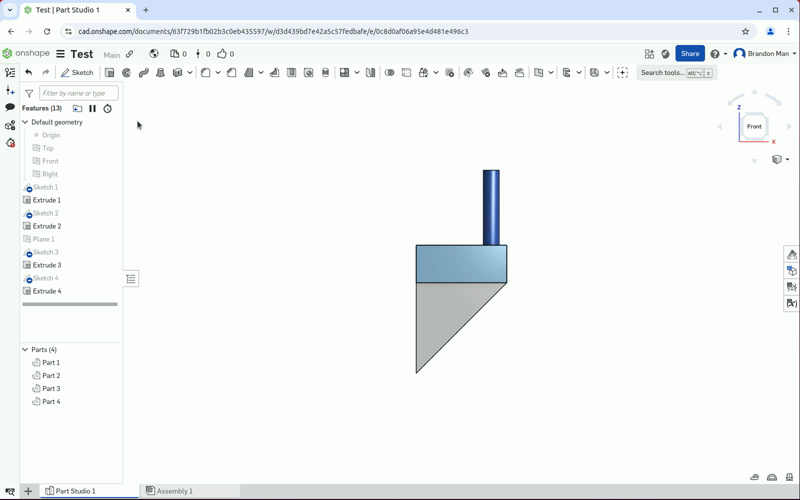
key(shift+h)
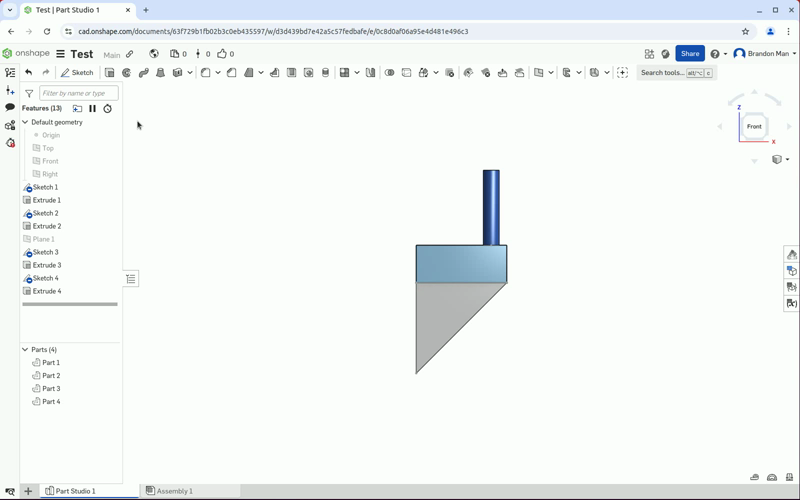
key(shift+h)
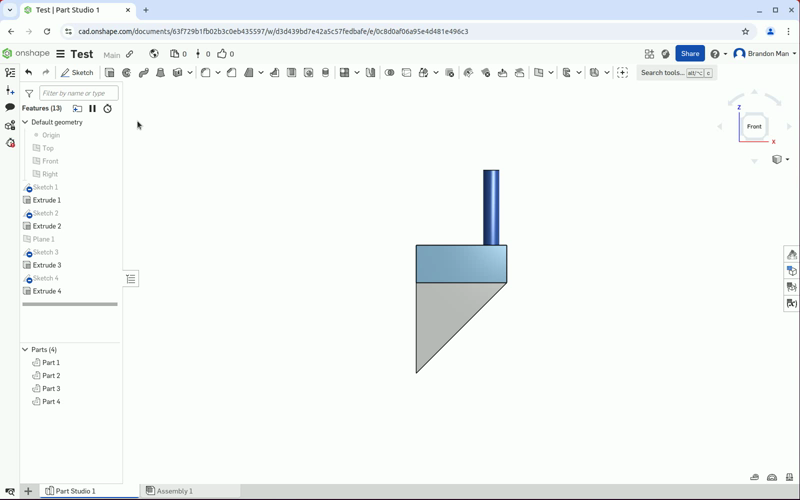
mouse_move(73, 189)
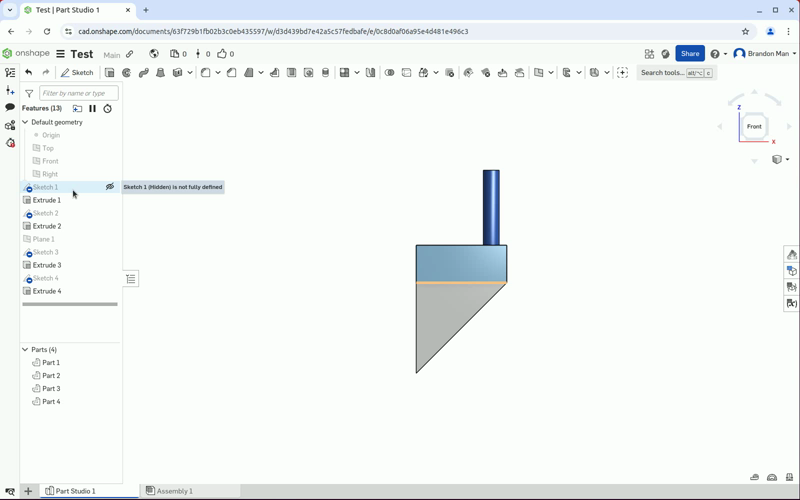
click(73, 189)
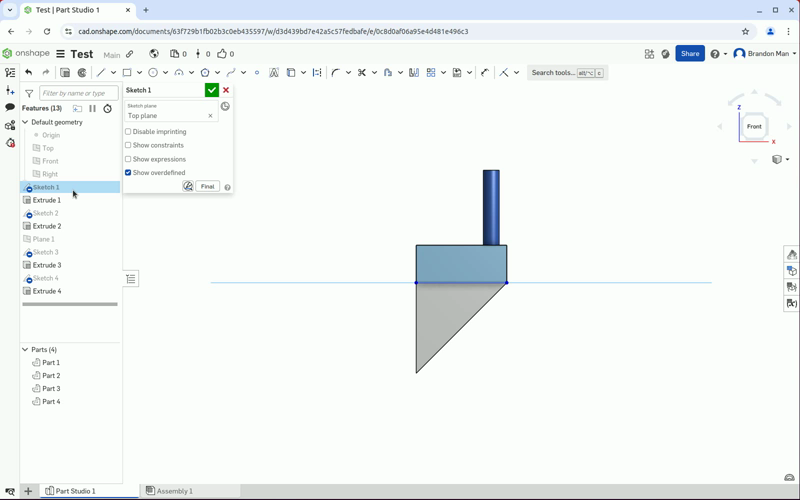
mouse_move(229, 92)
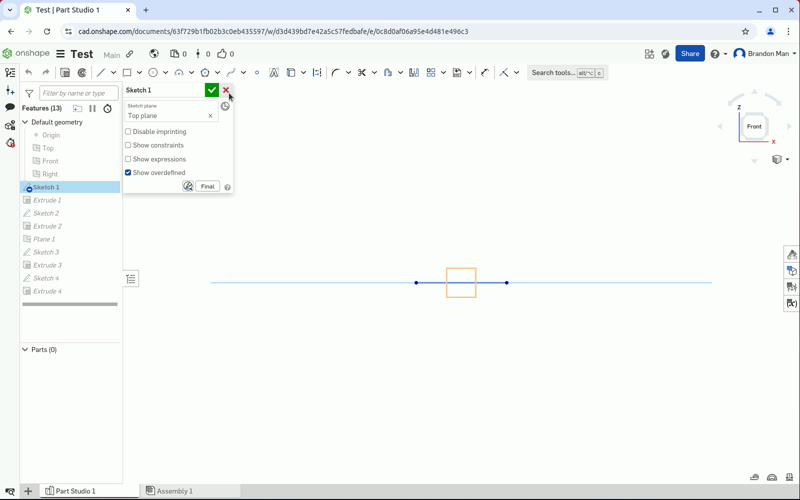
click(229, 92)
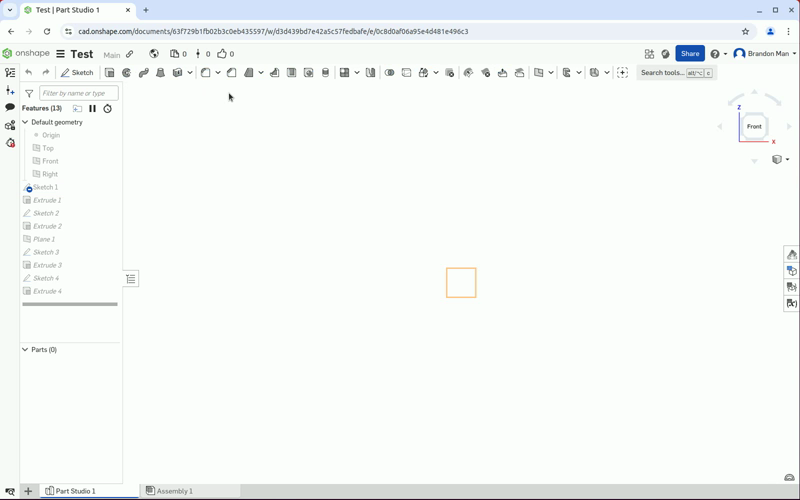
mouse_move(73, 352)
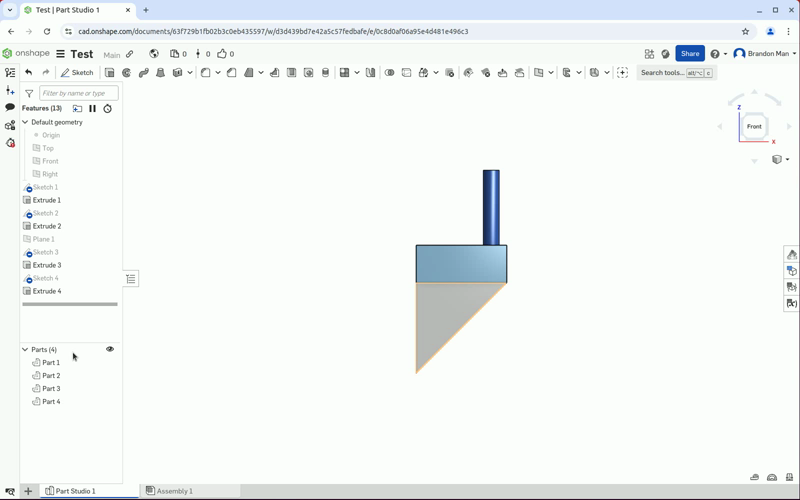
key(y)
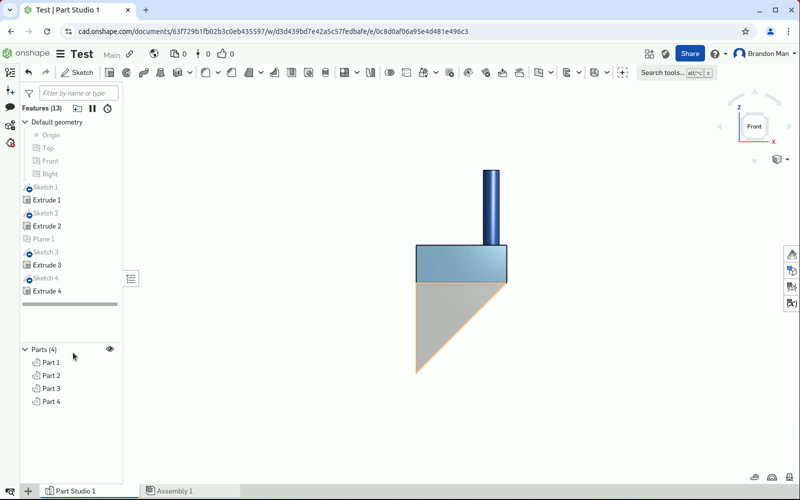
key(shift+p)
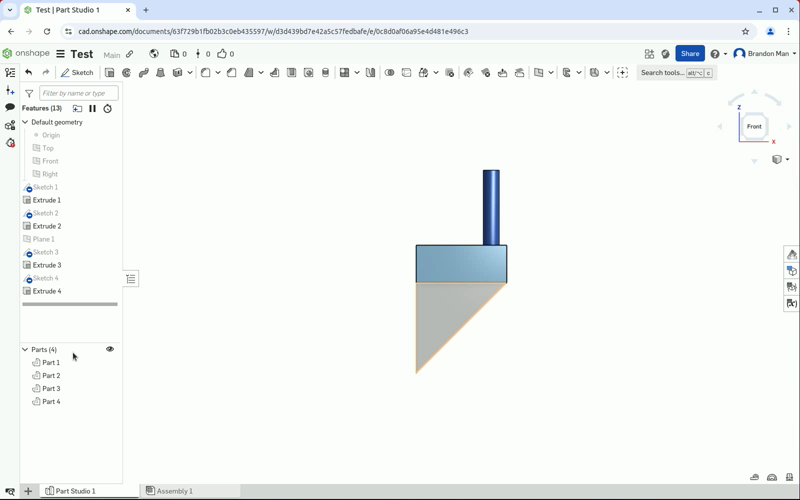
key(space)
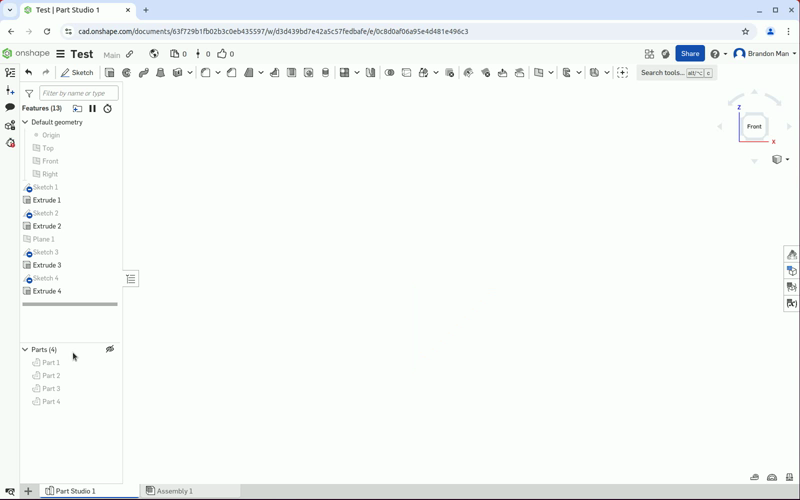
key_down(shift)
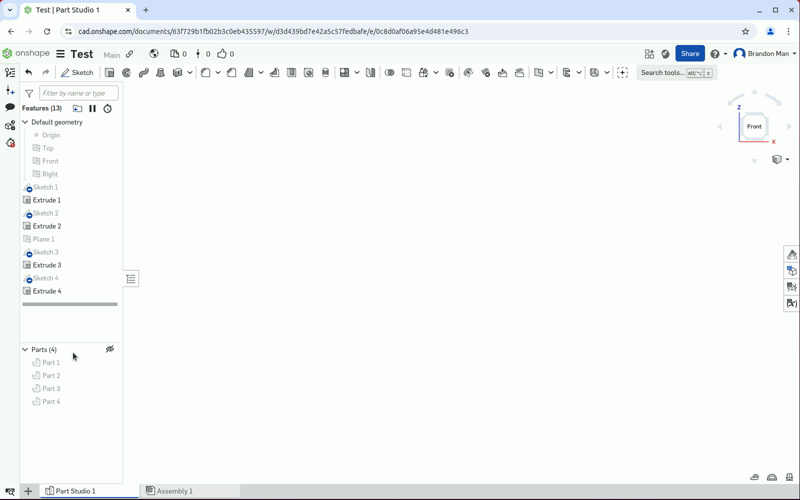
key(down)
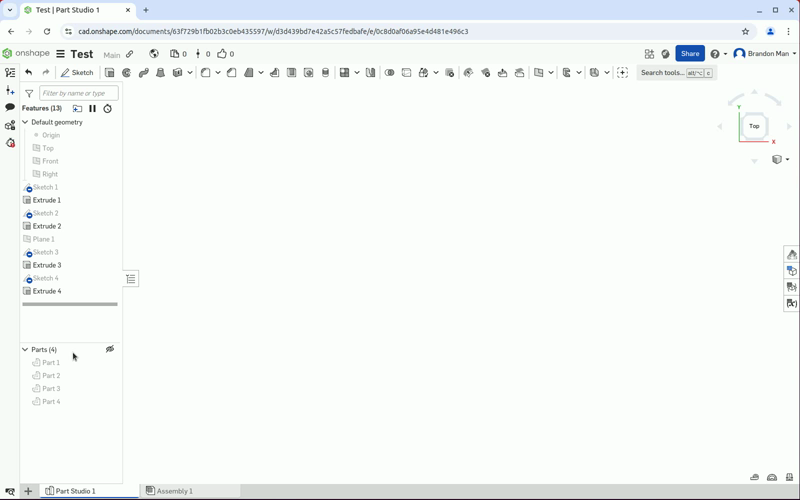
key_up(shift)
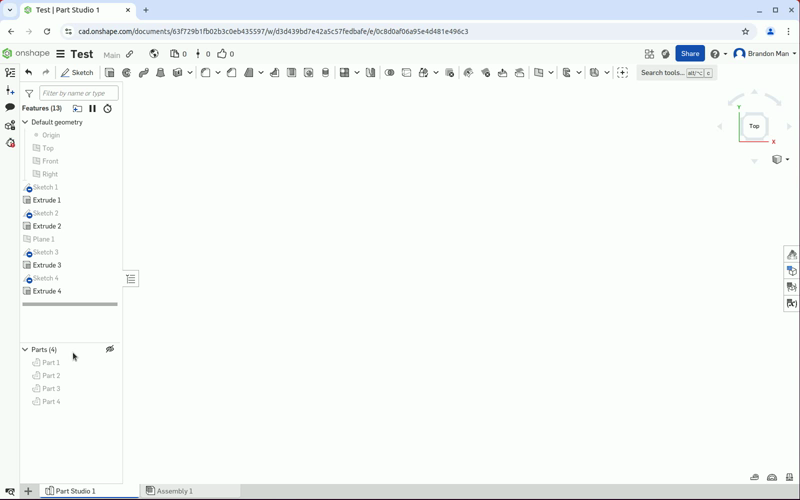
mouse_move(73, 352)
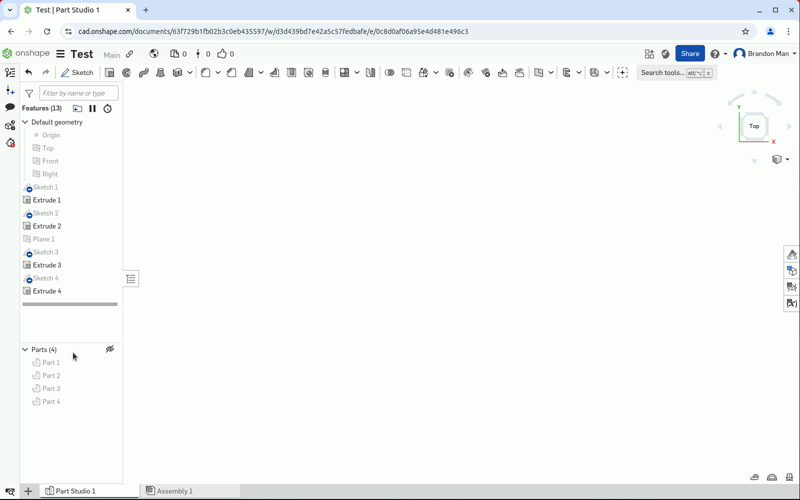
key(shift+y)
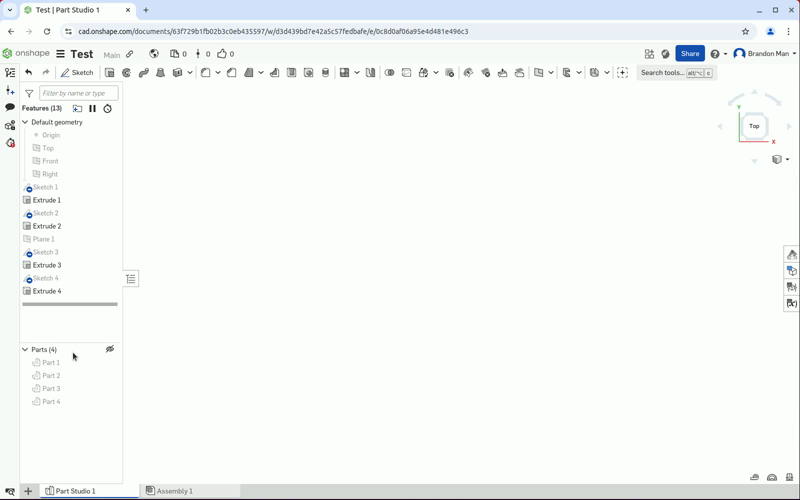
key(shift+s)
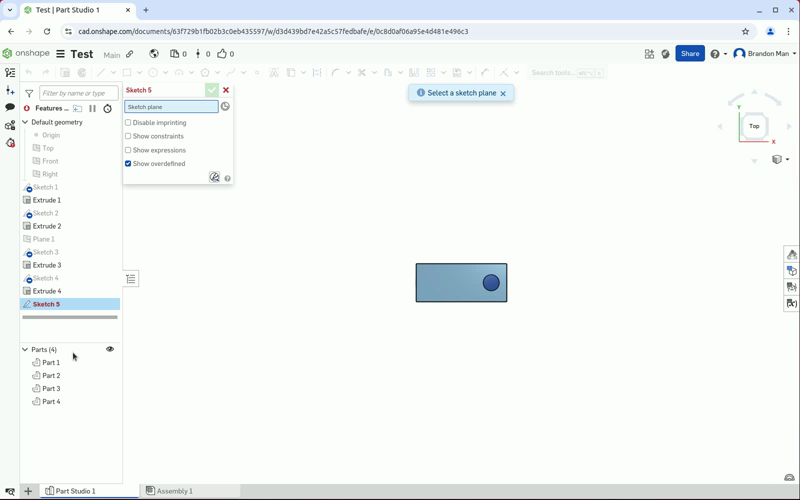
mouse_move(73, 241)
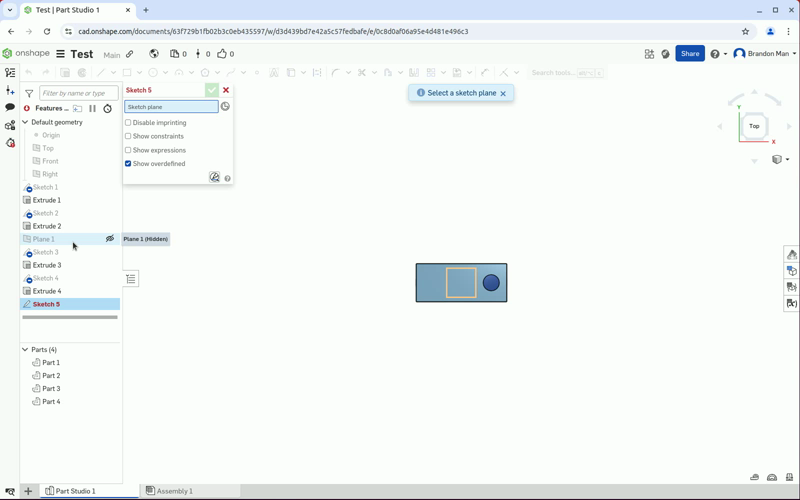
click(73, 241)
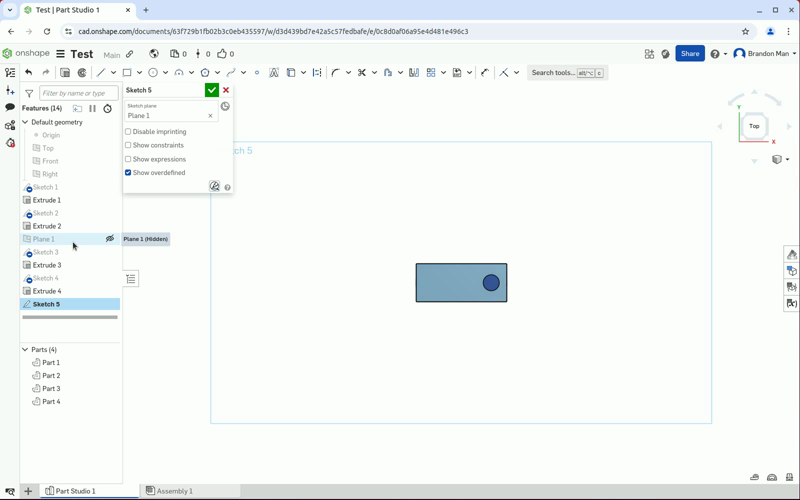
mouse_move(73, 352)
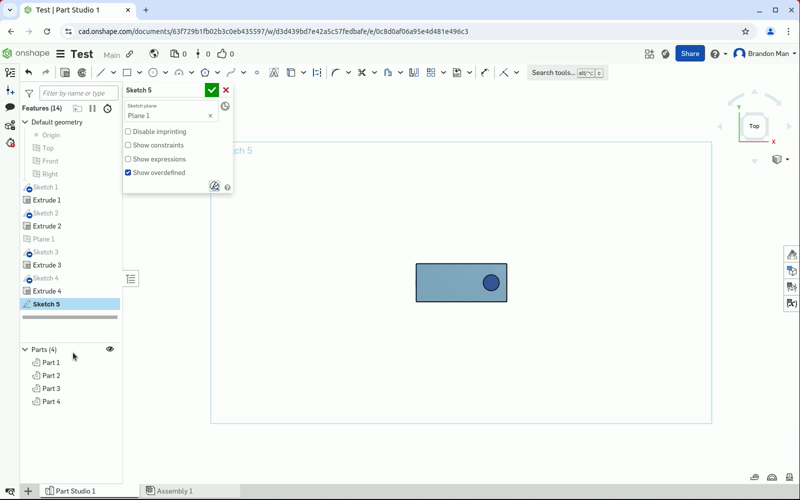
key(y)
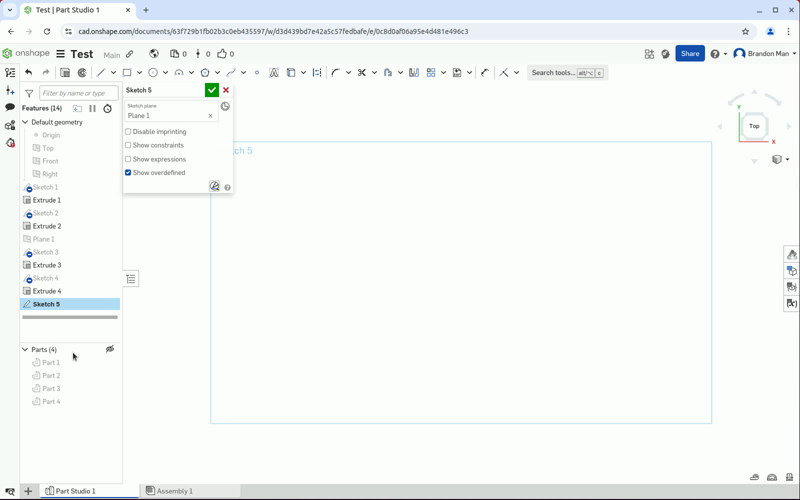
key(l)
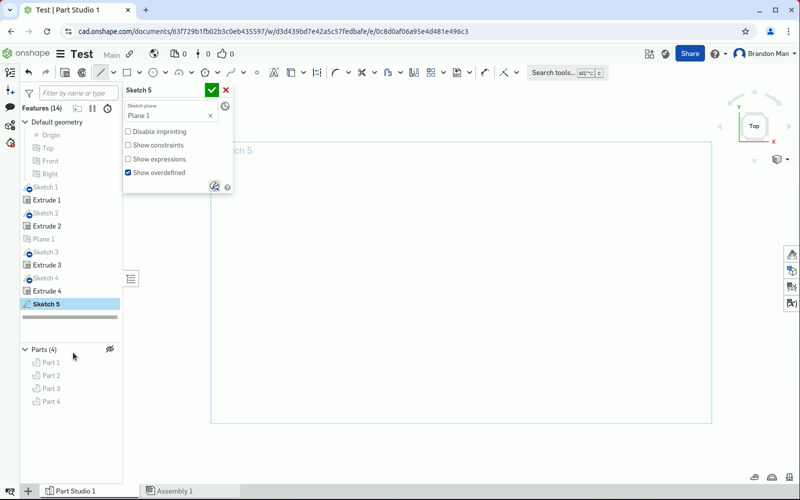
key_down(shift)
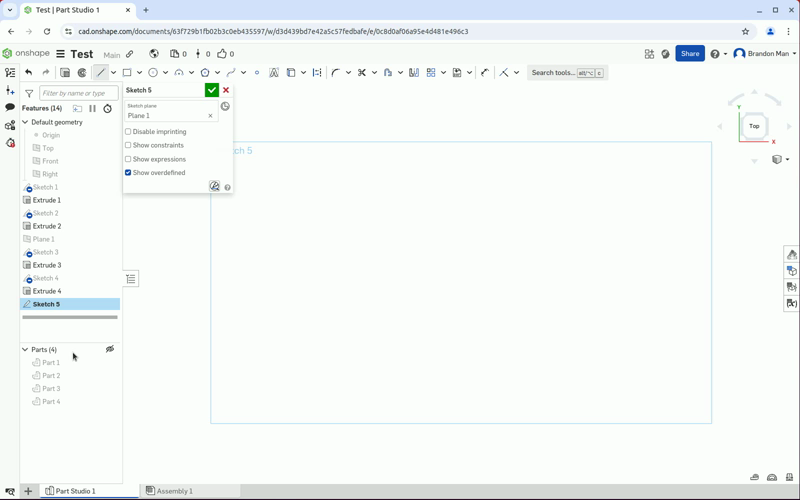
mouse_move(505, 294)
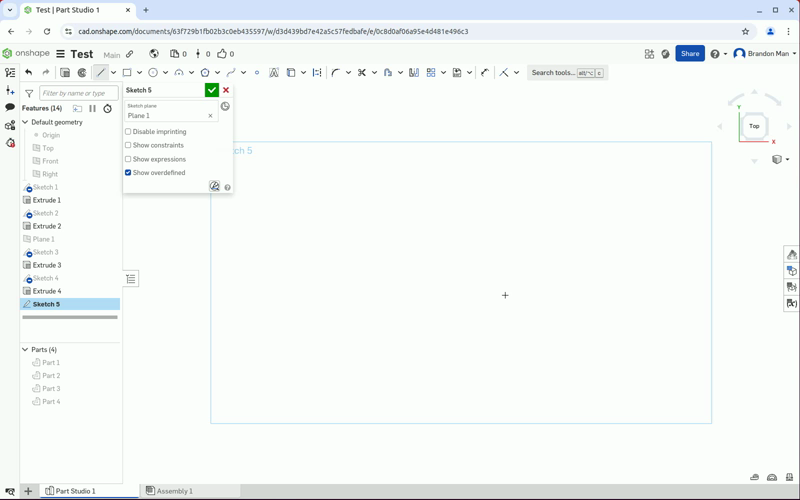
click(505, 294)
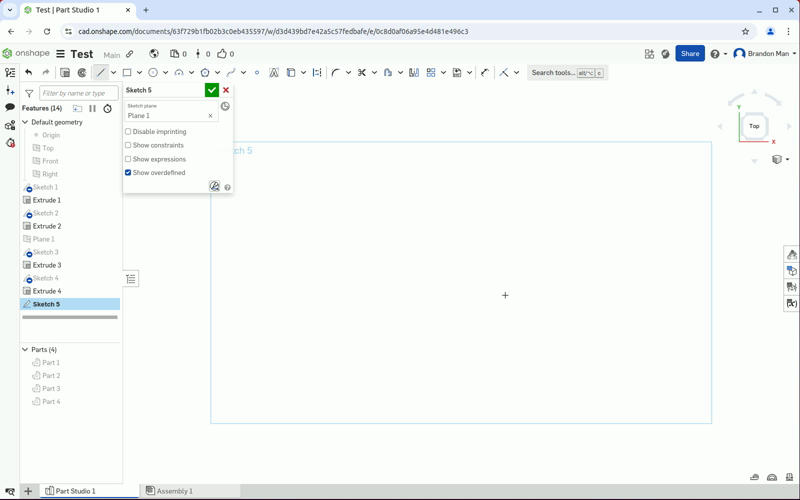
key_up(shift)
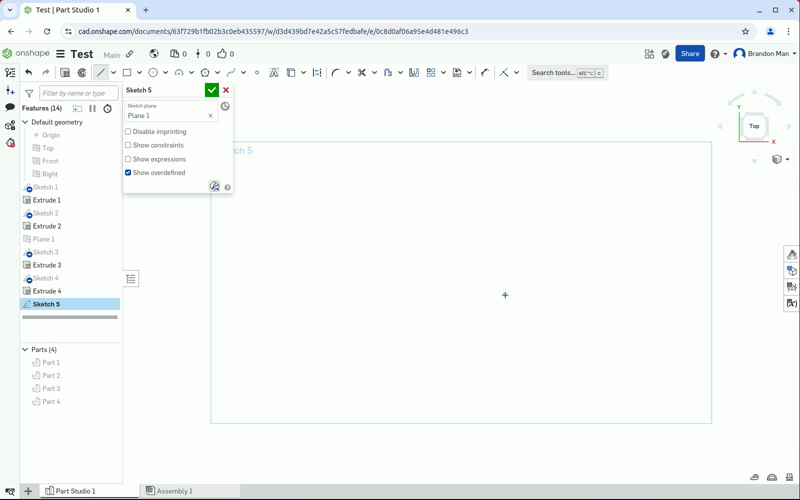
key_down(shift)
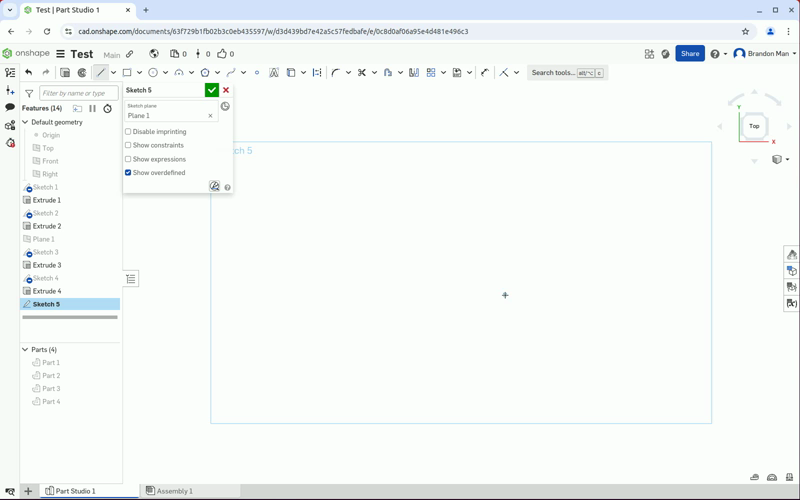
mouse_move(535, 294)
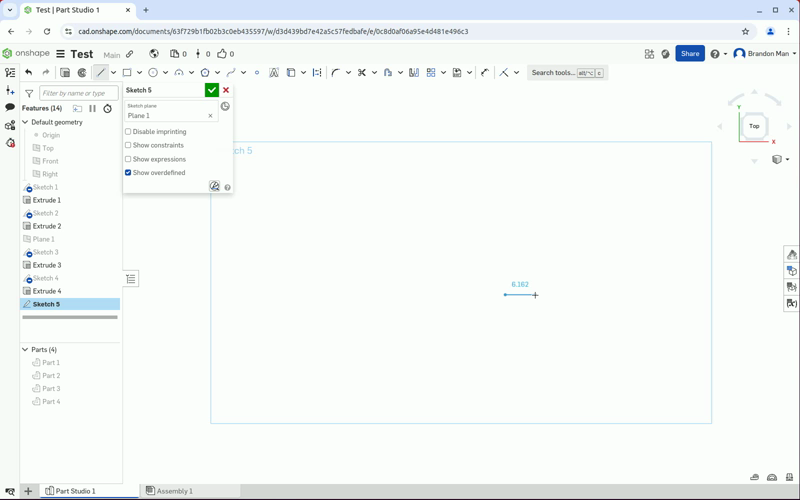
mouse_move(505, 271)
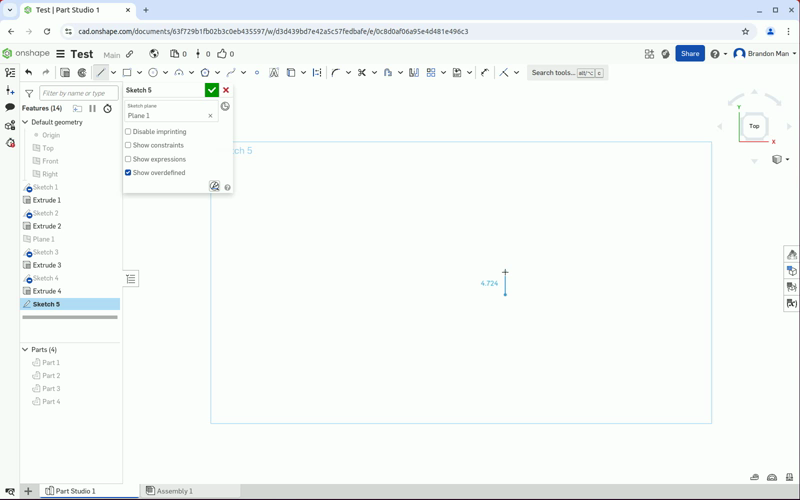
click(505, 271)
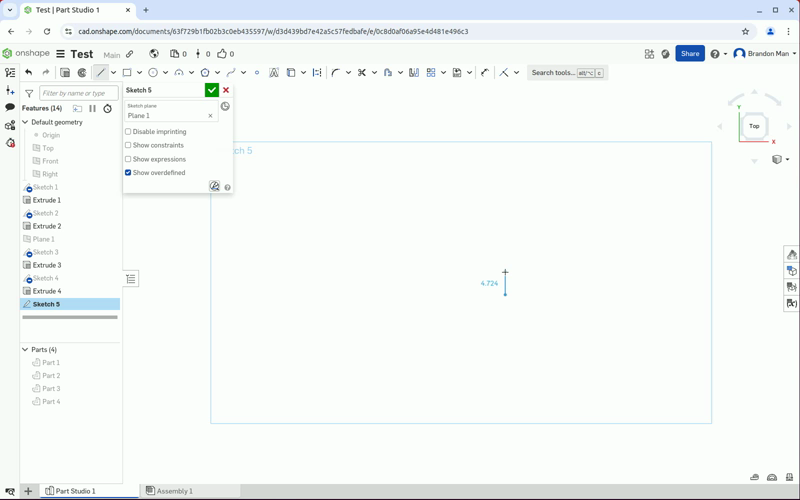
key_up(shift)
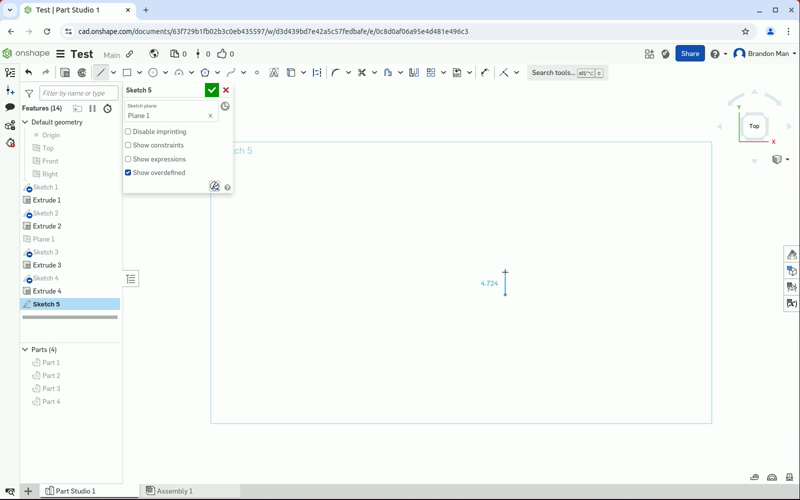
key(esc)
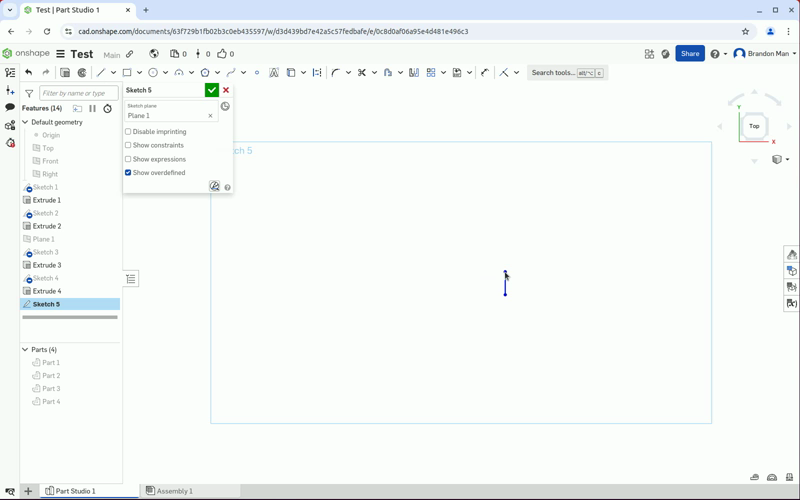
key(a)
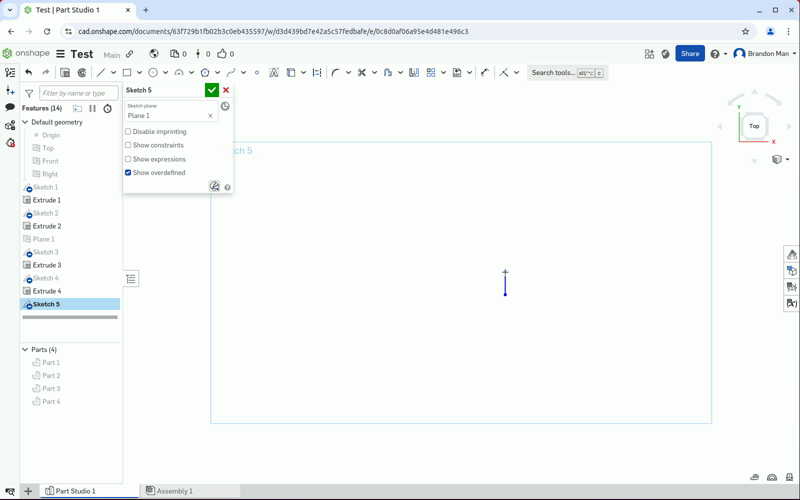
mouse_move(505, 271)
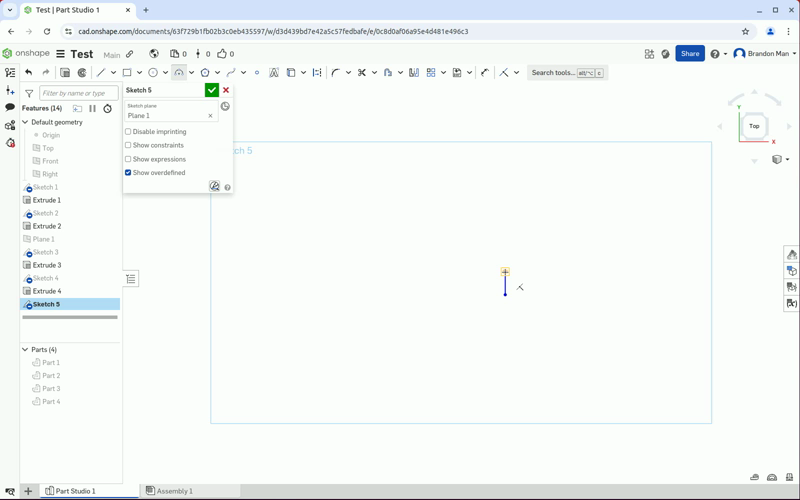
click(505, 271)
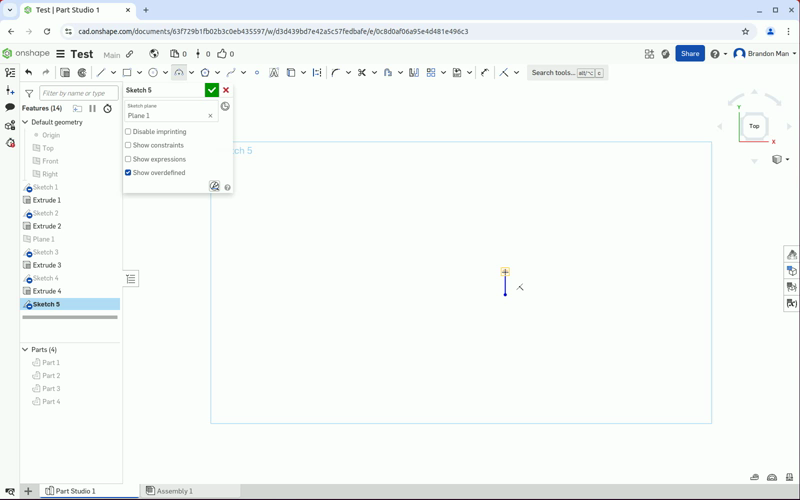
mouse_move(505, 294)
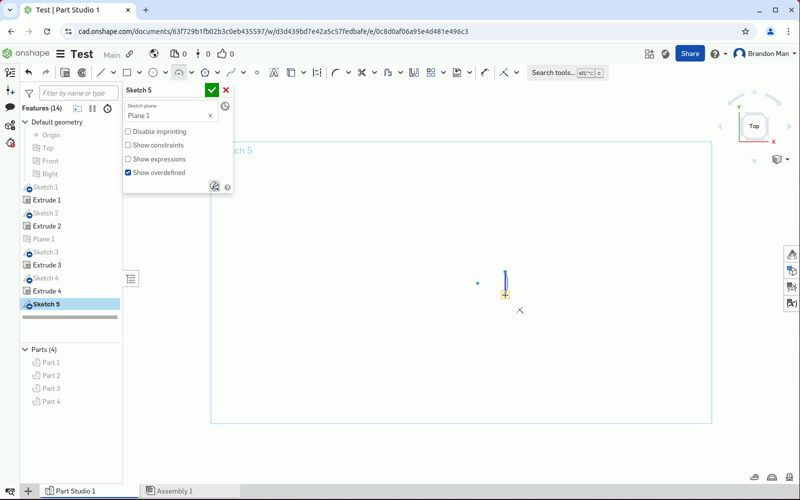
click(505, 294)
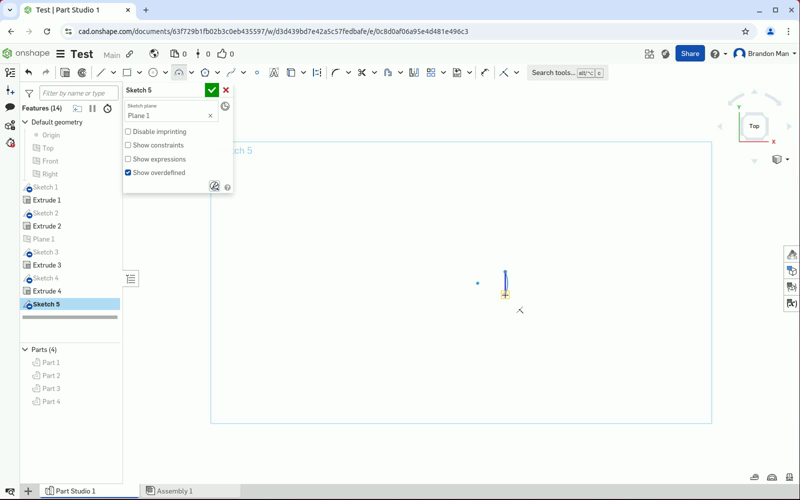
key_down(shift)
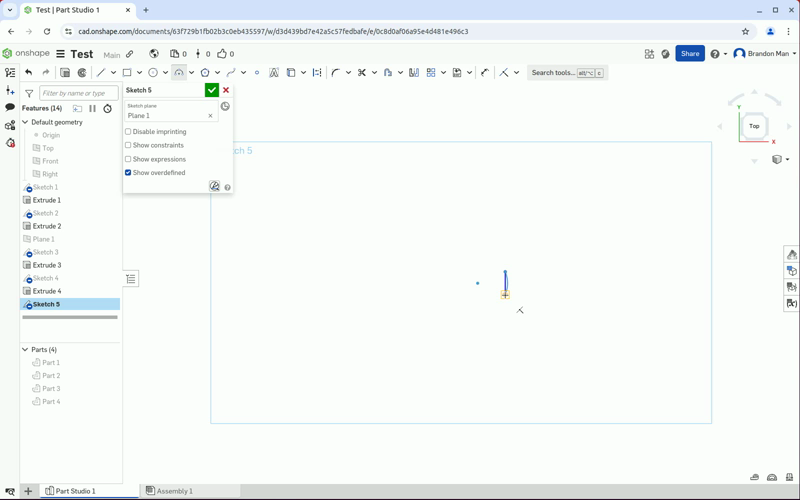
mouse_move(470, 283)
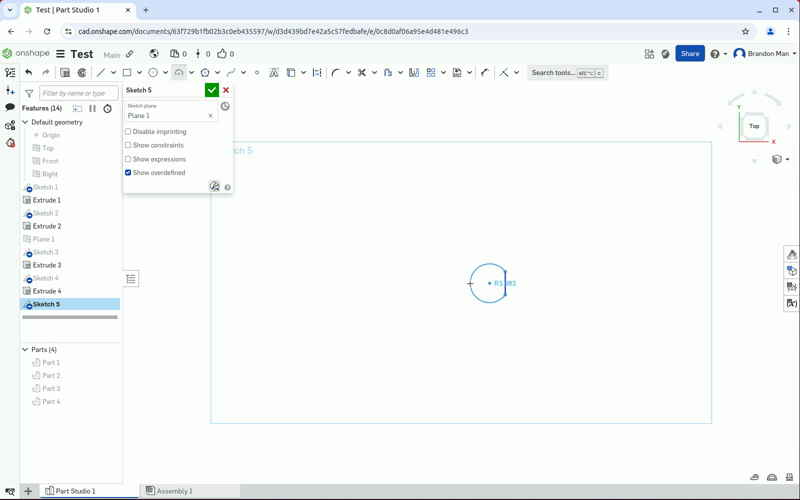
click(470, 283)
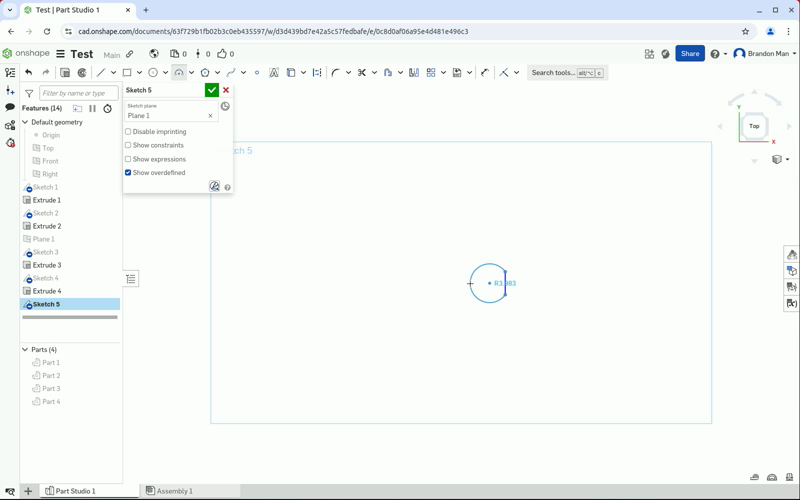
key_up(shift)
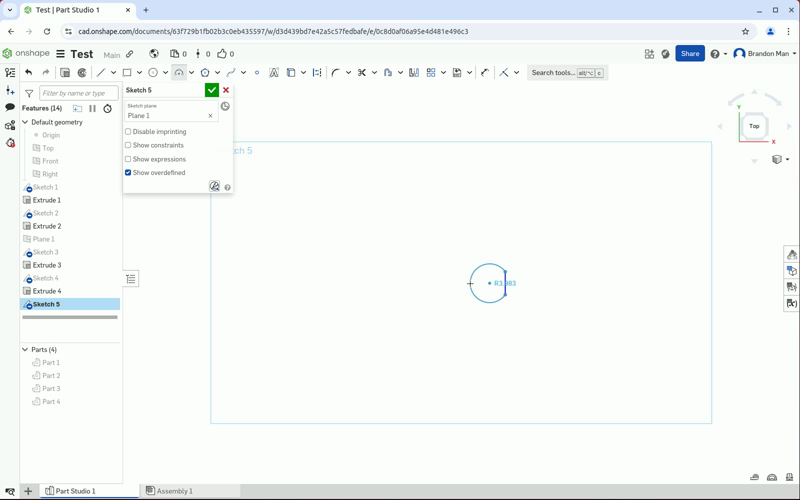
key(esc)
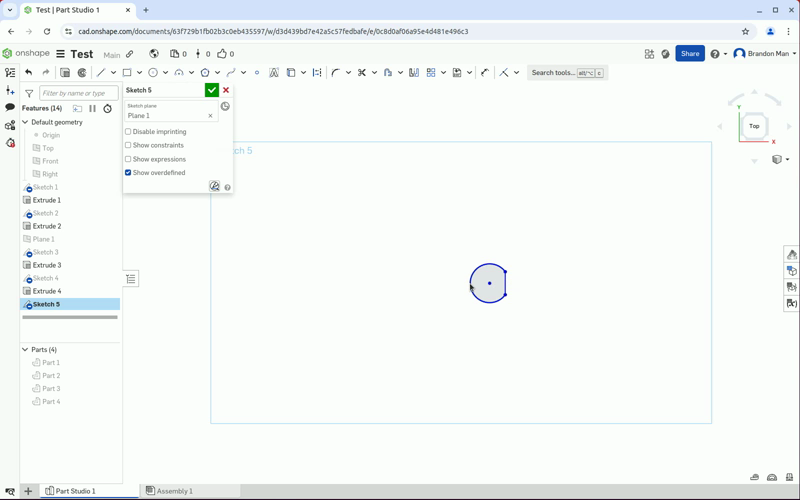
key(c)
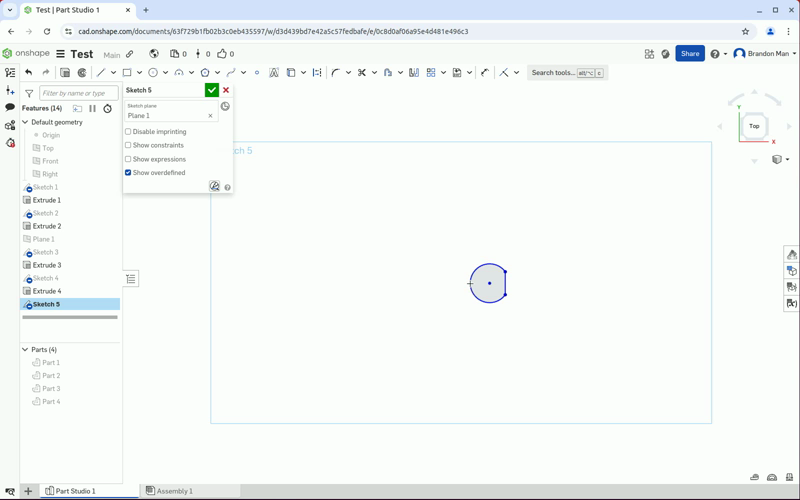
key_down(shift)
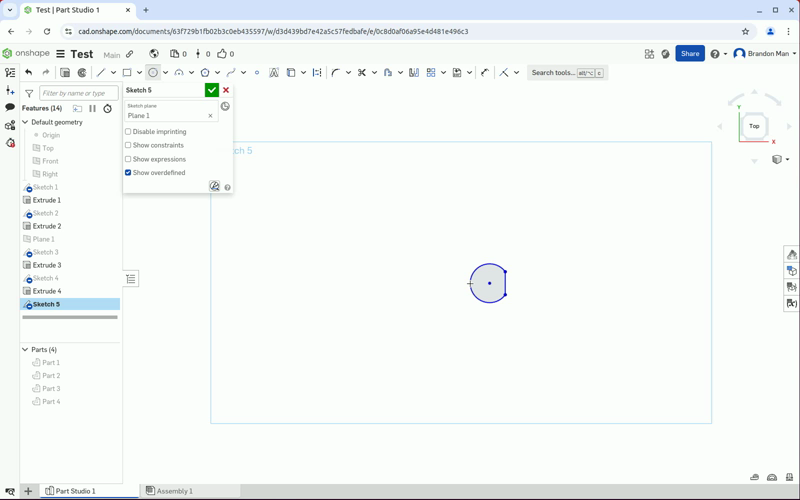
mouse_move(489, 282)
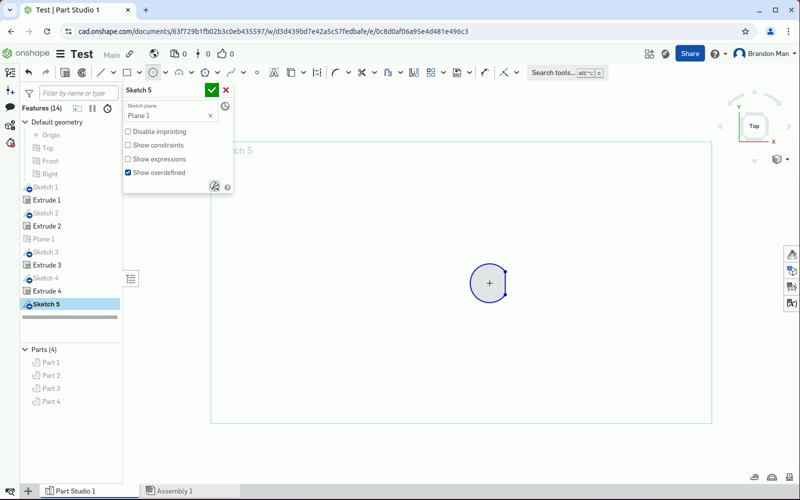
click(489, 282)
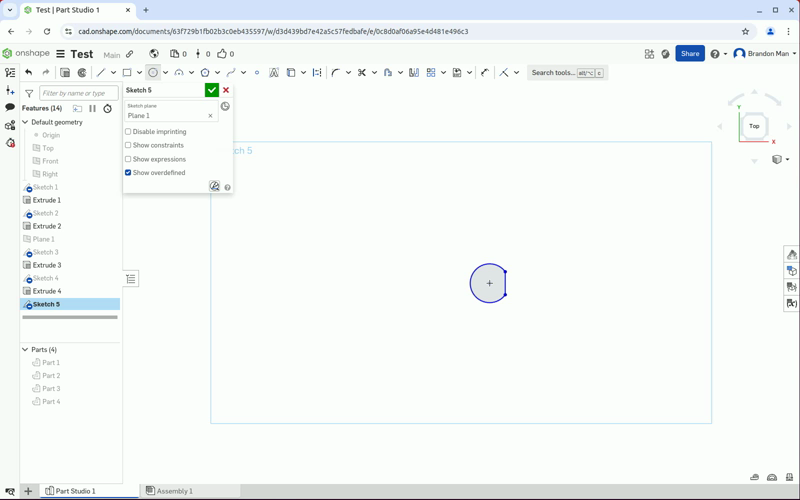
key_up(shift)
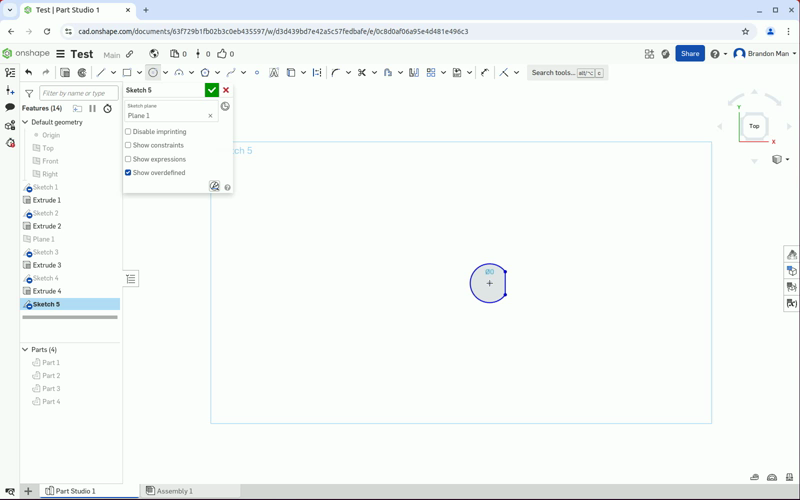
mouse_move(497, 282)
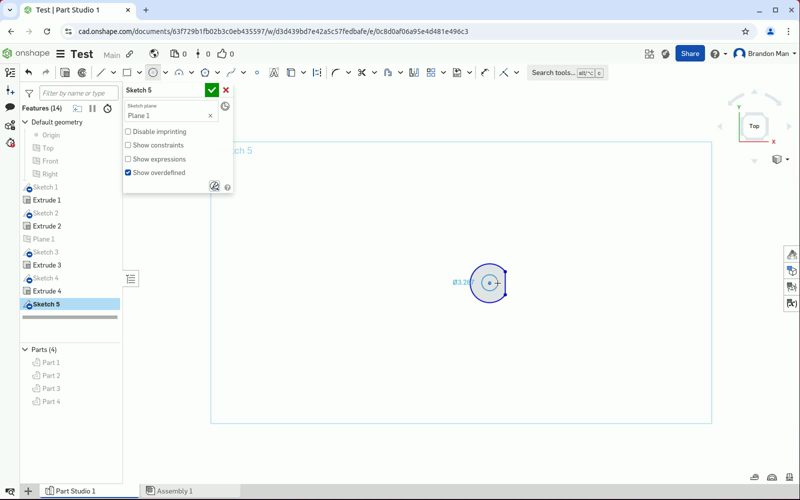
click(497, 282)
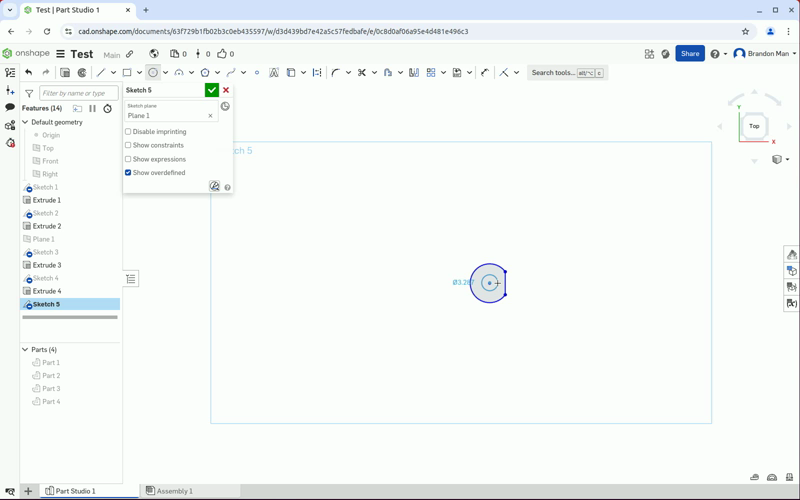
key(esc)
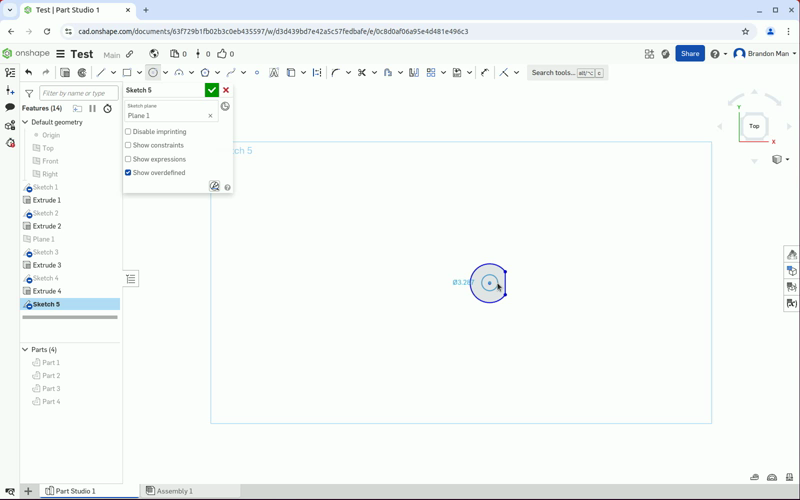
mouse_move(502, 273)
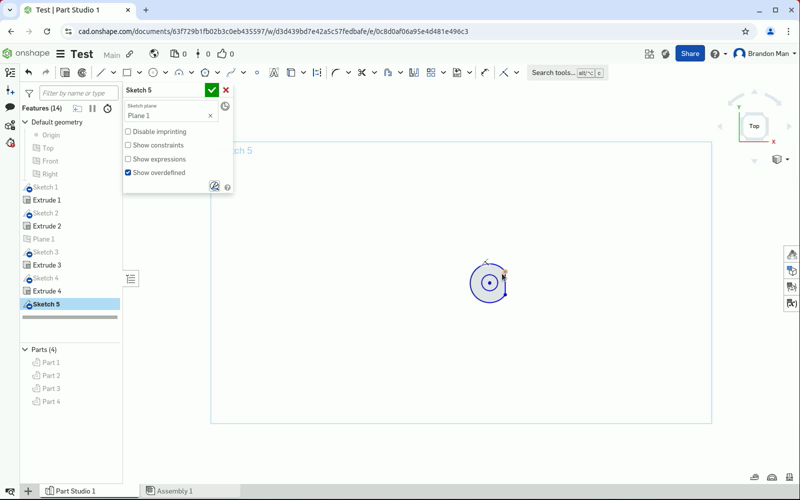
scroll(6)
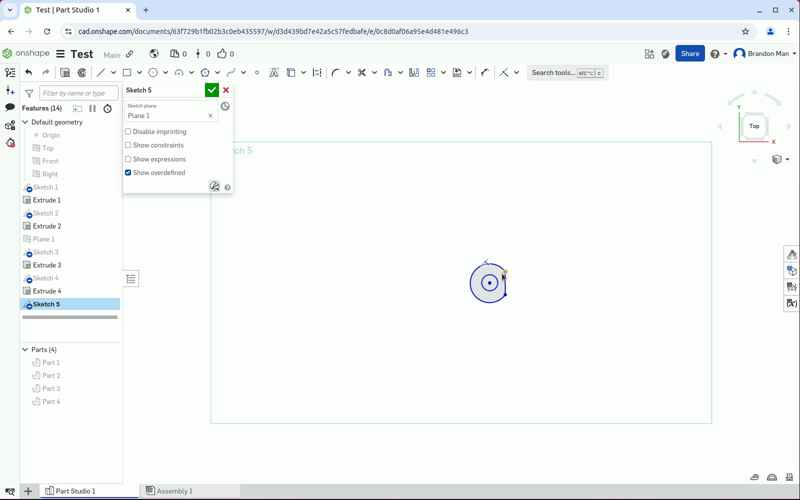
scroll(6)
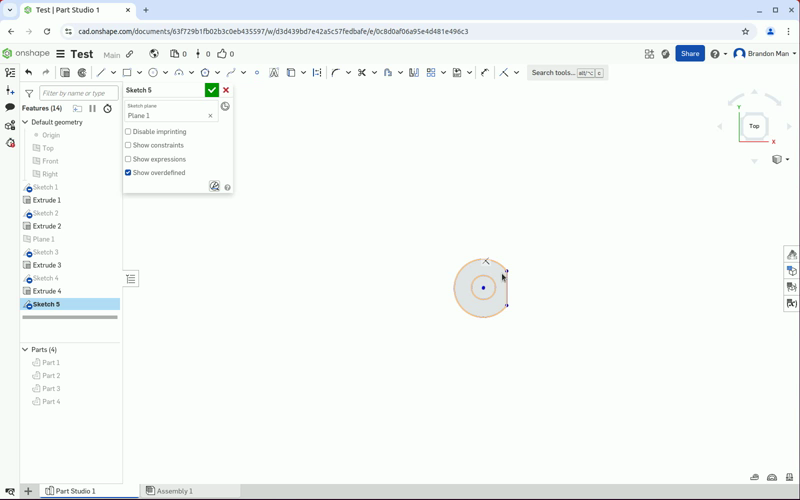
scroll(6)
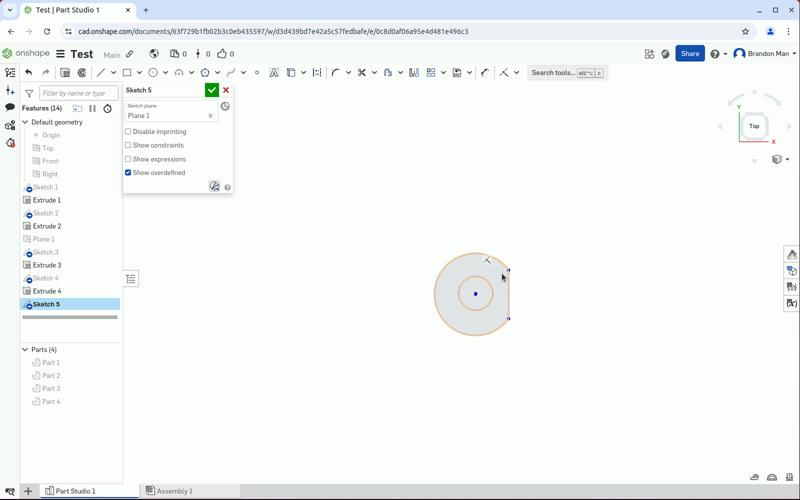
scroll(6)
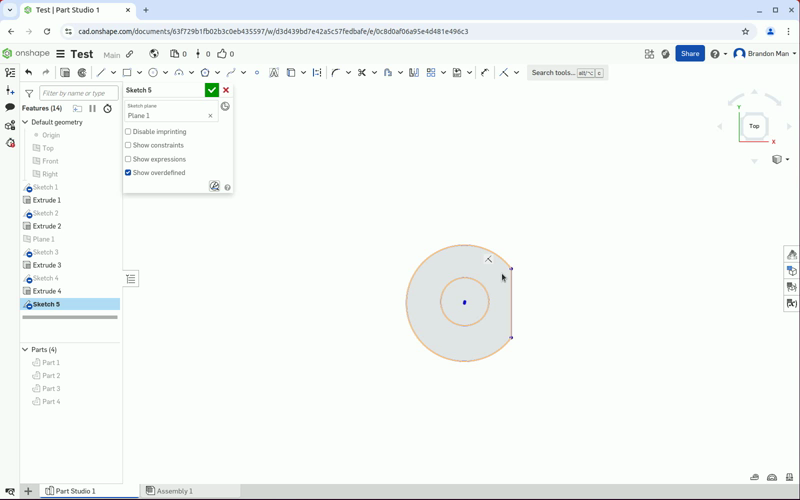
scroll(6)
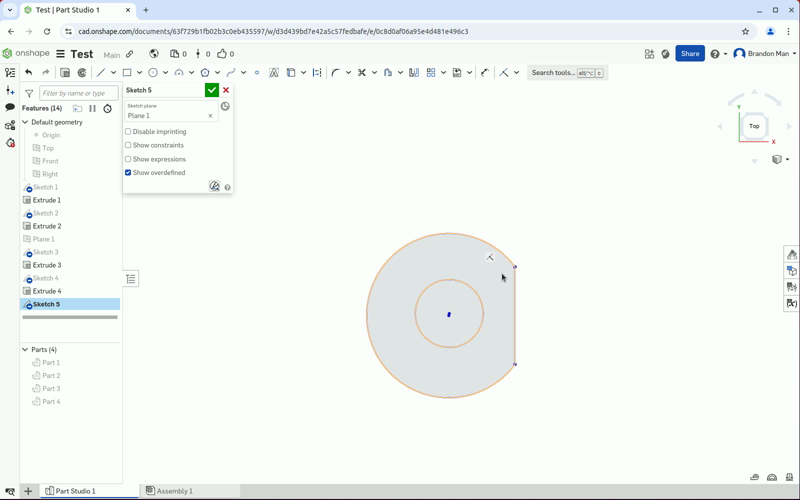
scroll(6)
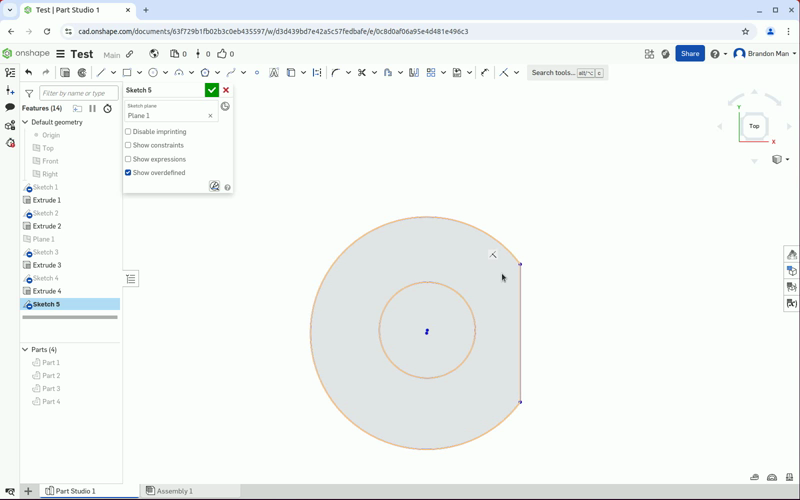
scroll(6)
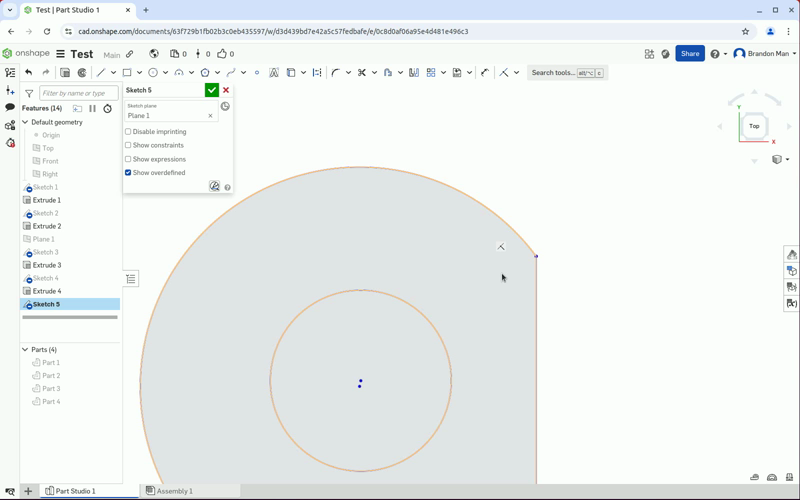
click(502, 273)
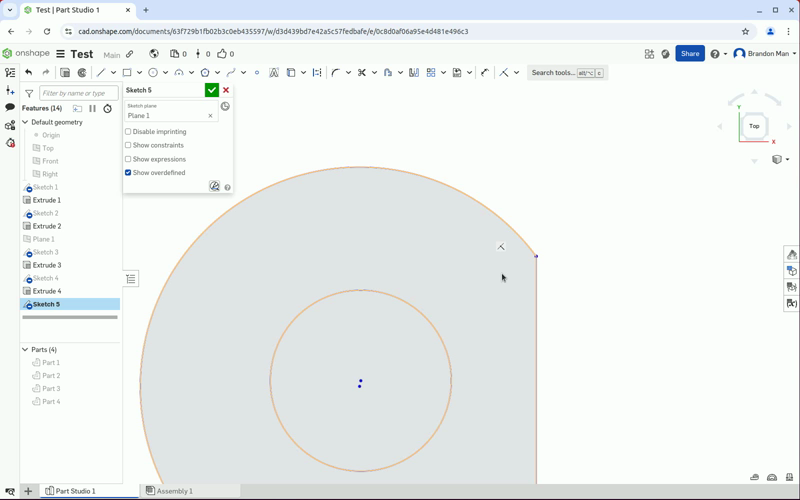
scroll(-6)
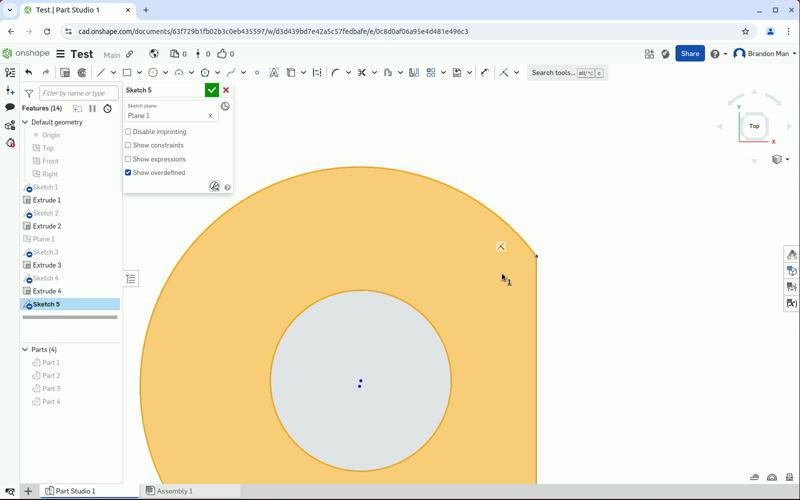
scroll(-6)
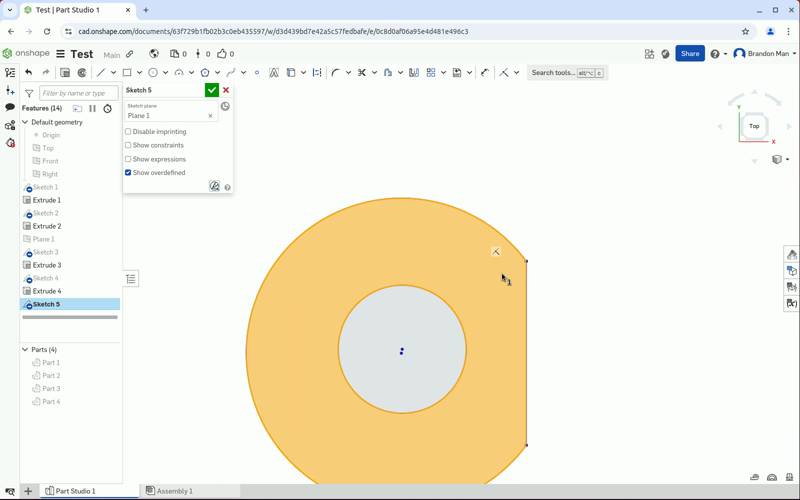
scroll(-6)
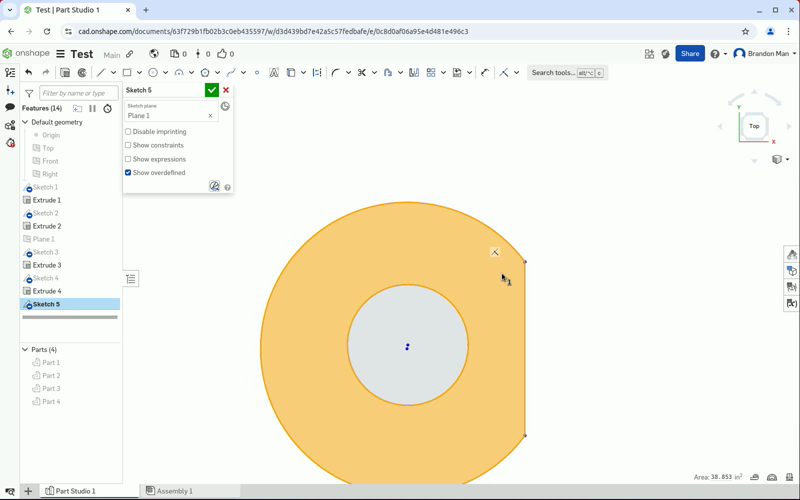
scroll(-6)
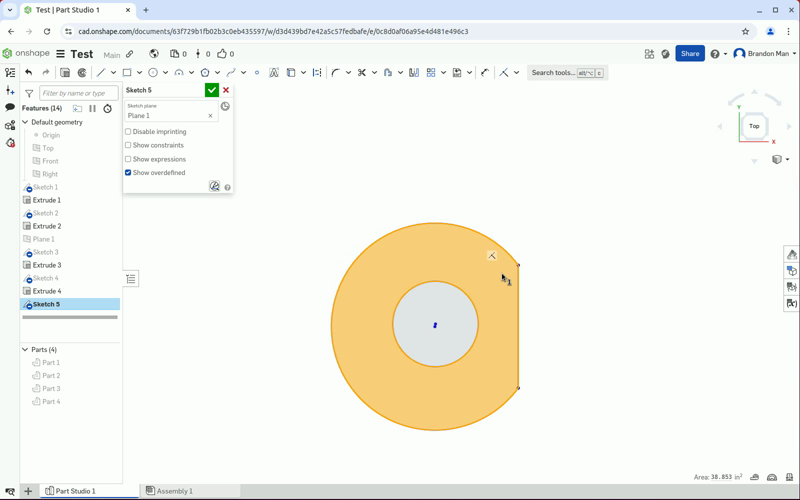
scroll(-6)
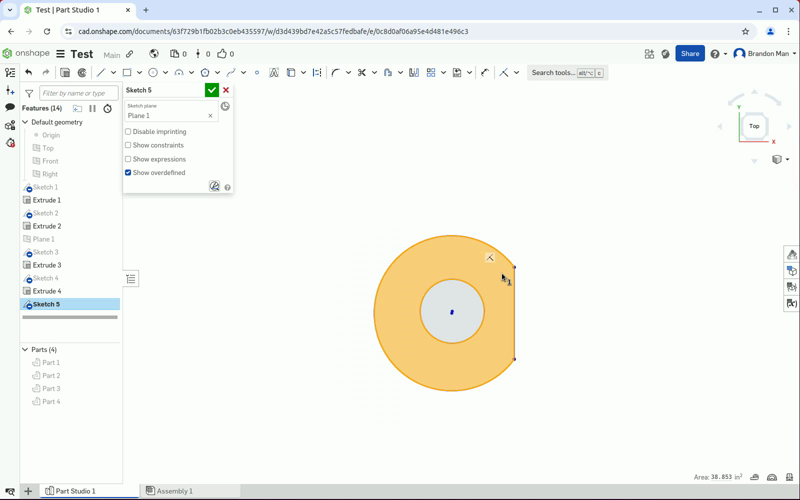
scroll(-6)
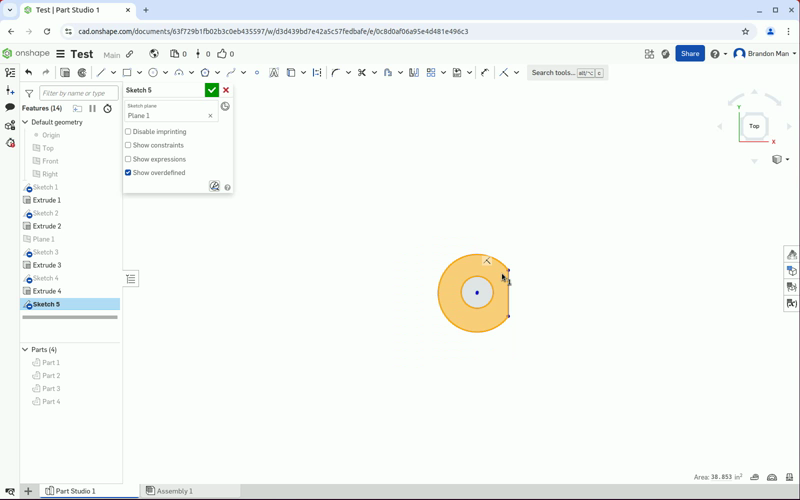
scroll(-6)
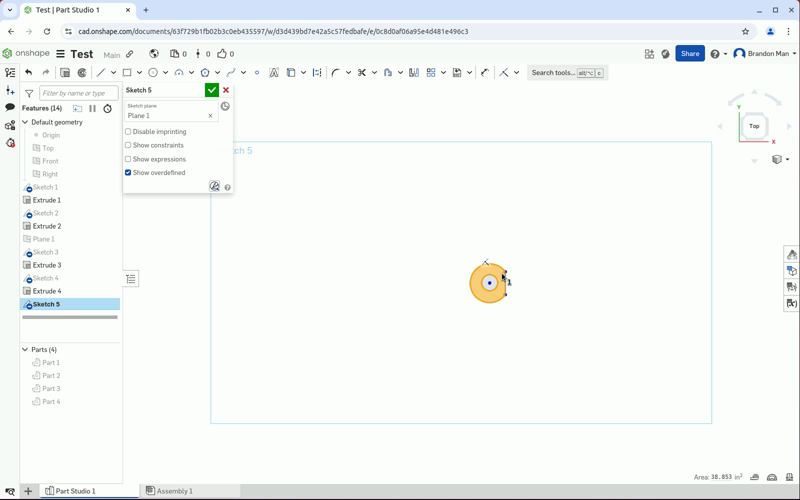
mouse_move(73, 352)
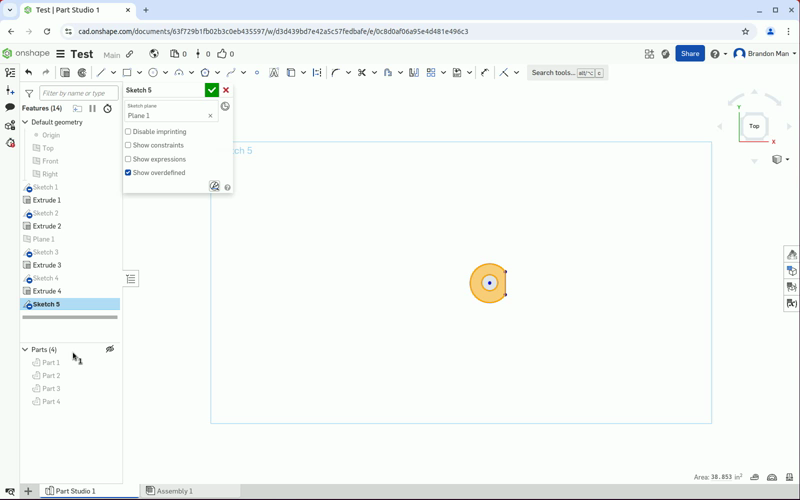
key(shift+y)
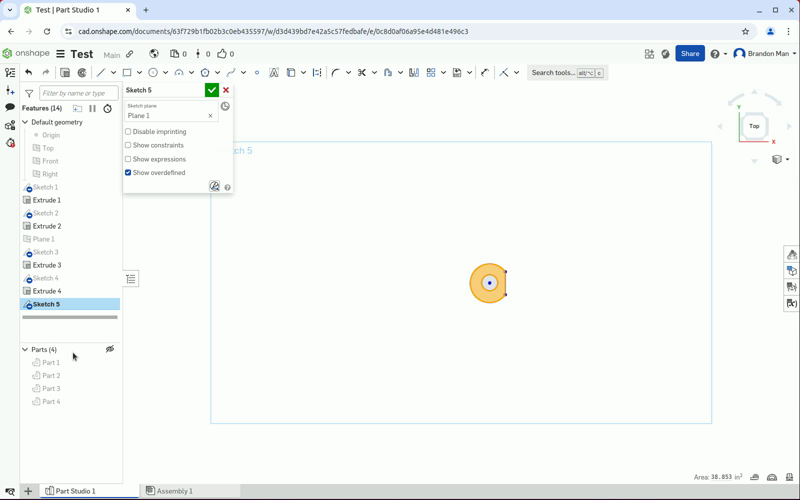
key(shift+e)
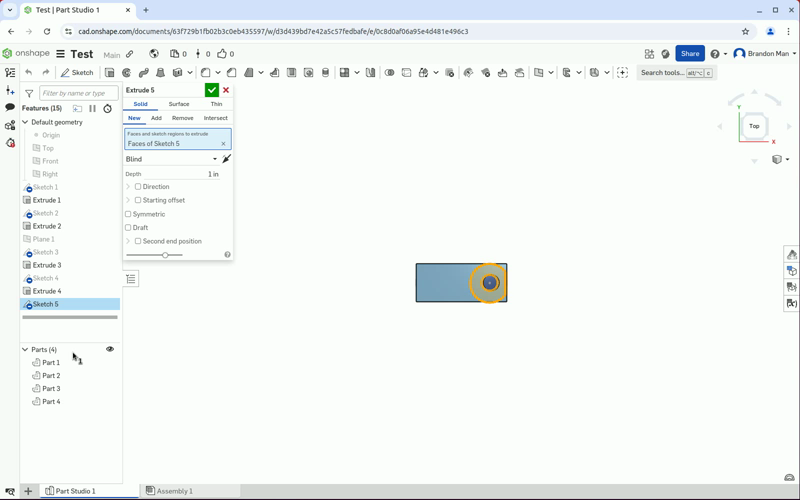
mouse_move(143, 106)
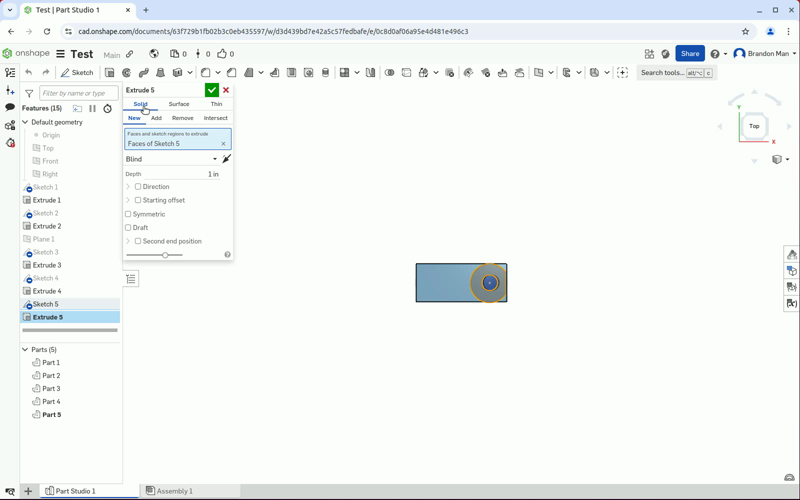
click(143, 106)
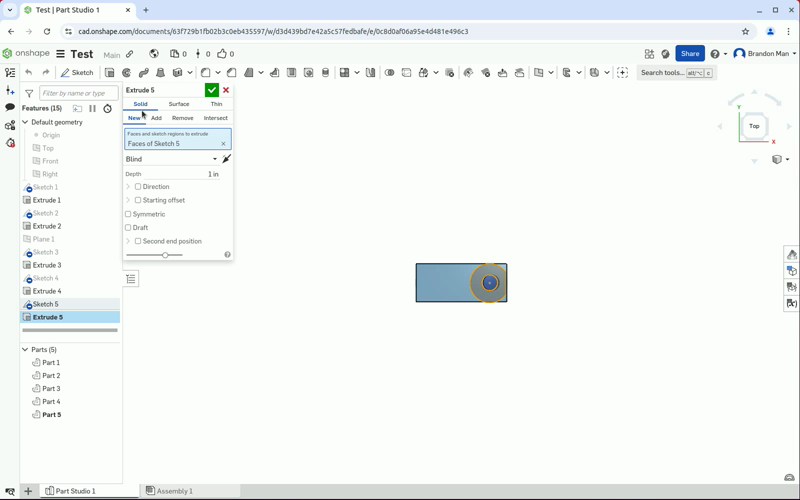
mouse_move(137, 120)
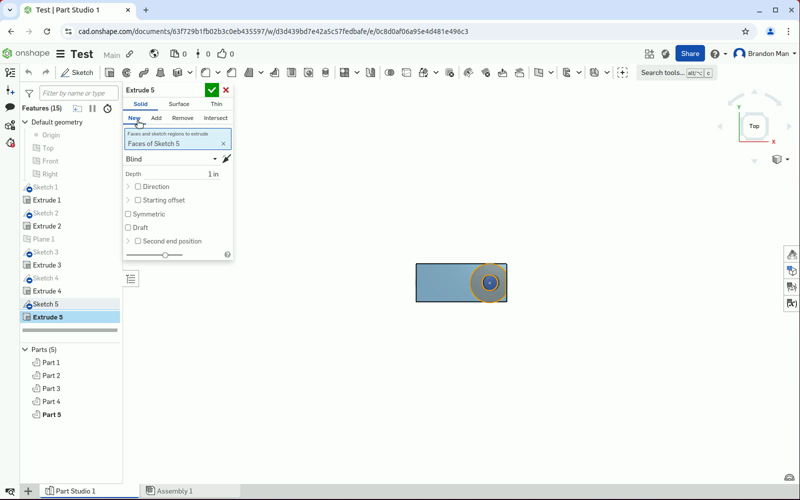
click(137, 120)
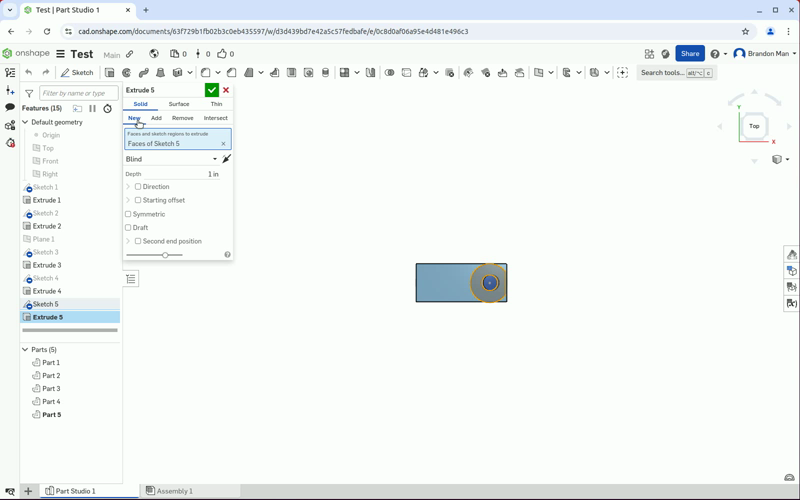
key(tab, 4)
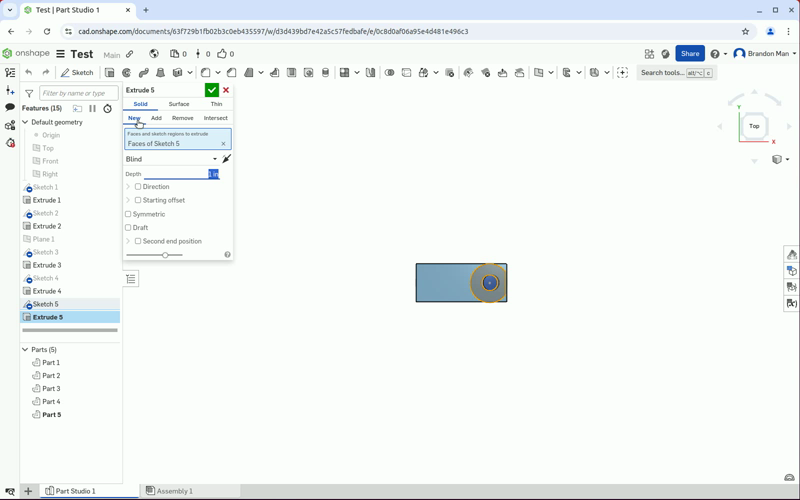
text(0.481)
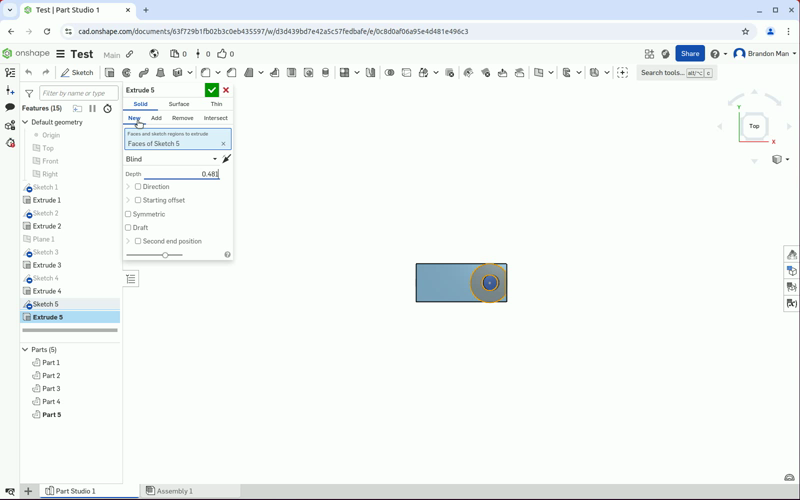
key(enter)
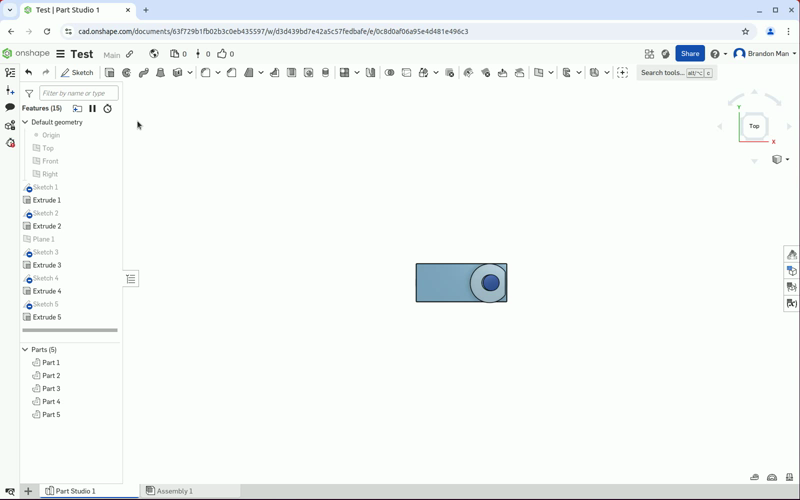
key(shift+h)
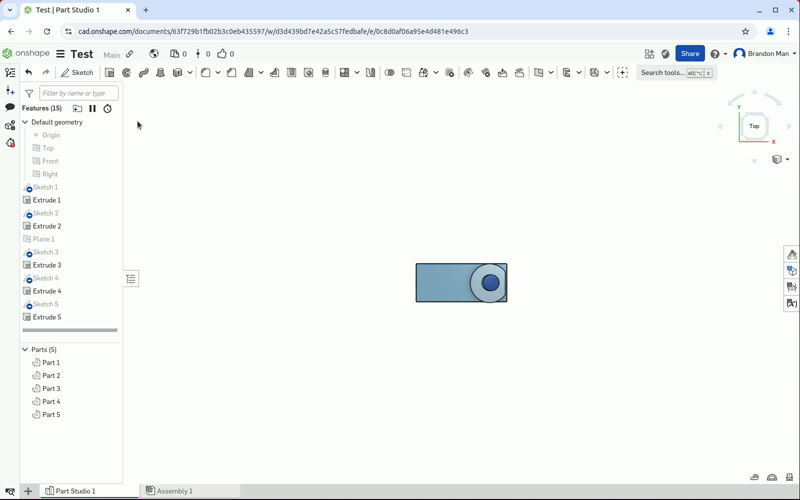
key(shift+h)
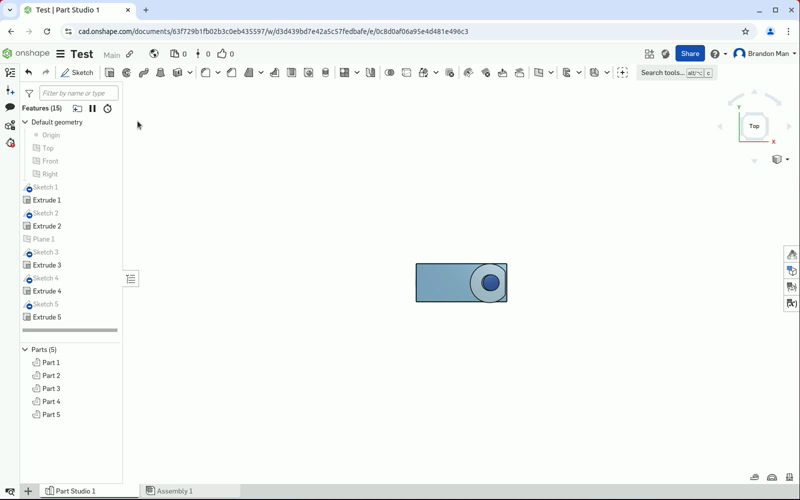
mouse_move(73, 189)
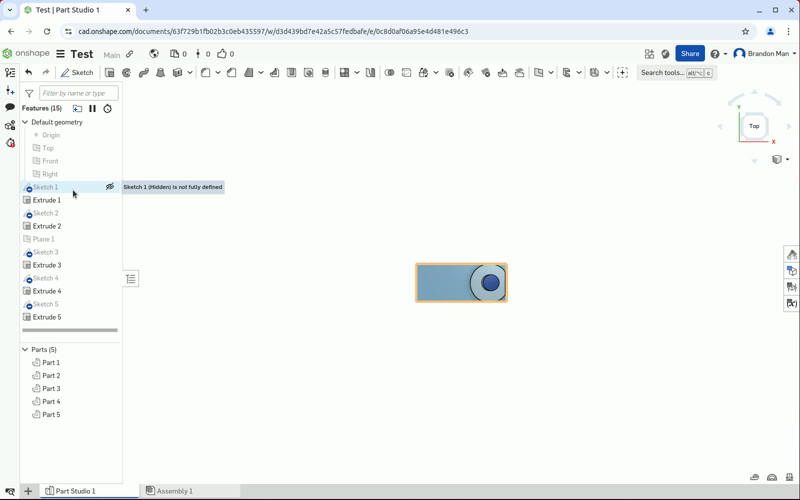
click(73, 189)
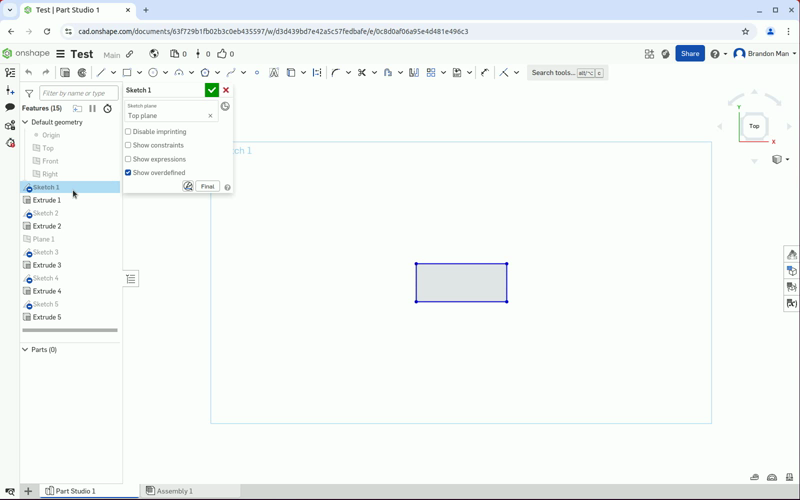
mouse_move(229, 92)
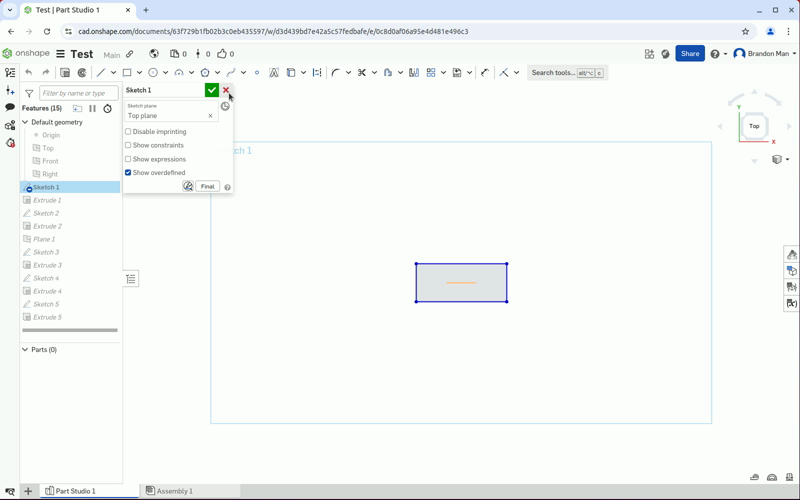
click(229, 92)
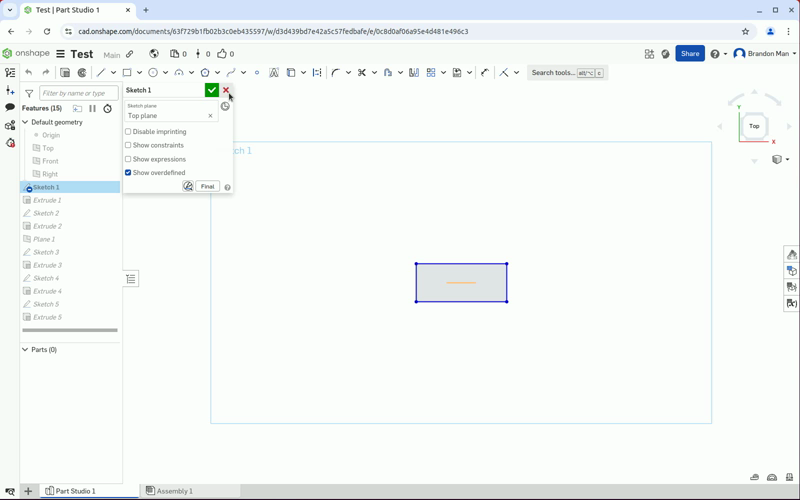
key(shift+s)
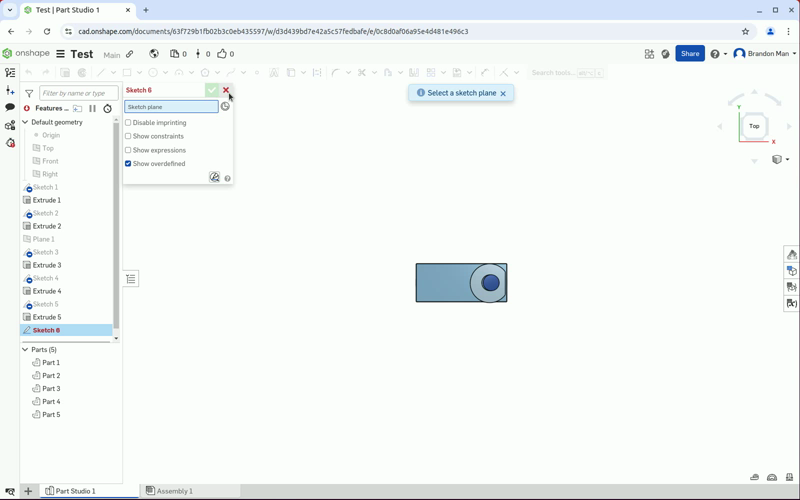
mouse_move(69, 241)
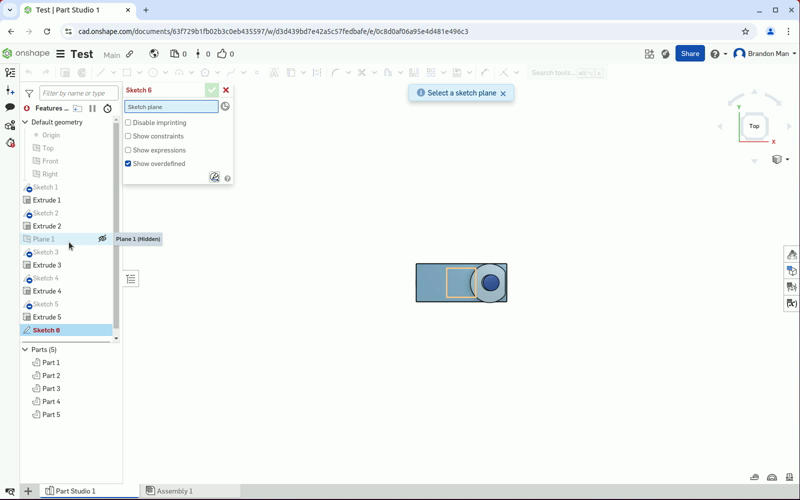
click(69, 241)
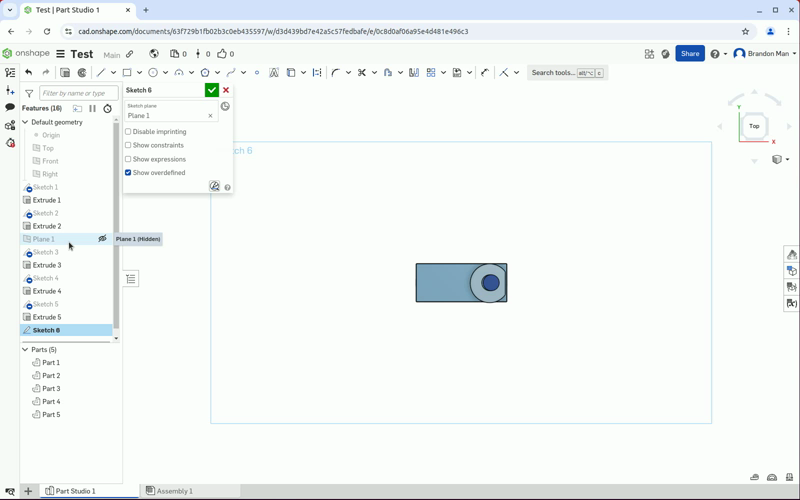
mouse_move(73, 352)
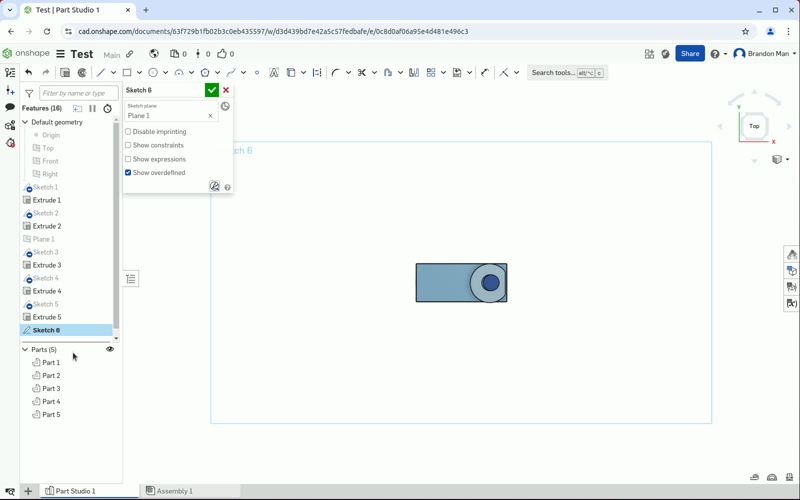
key(y)
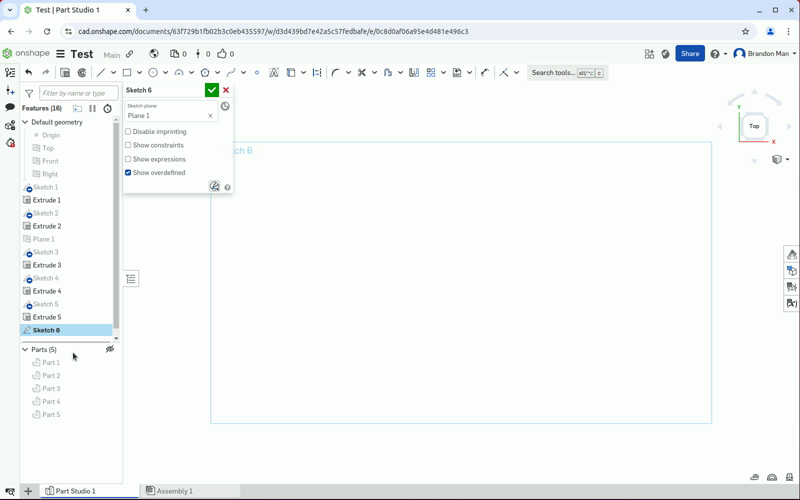
key(a)
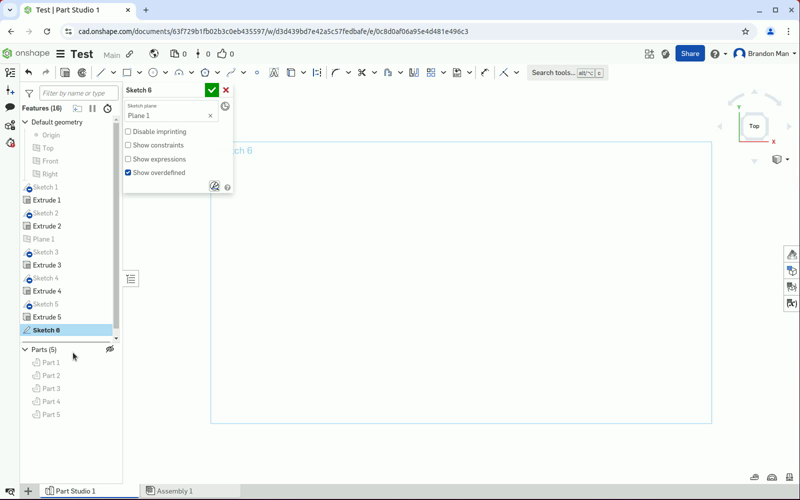
key_down(shift)
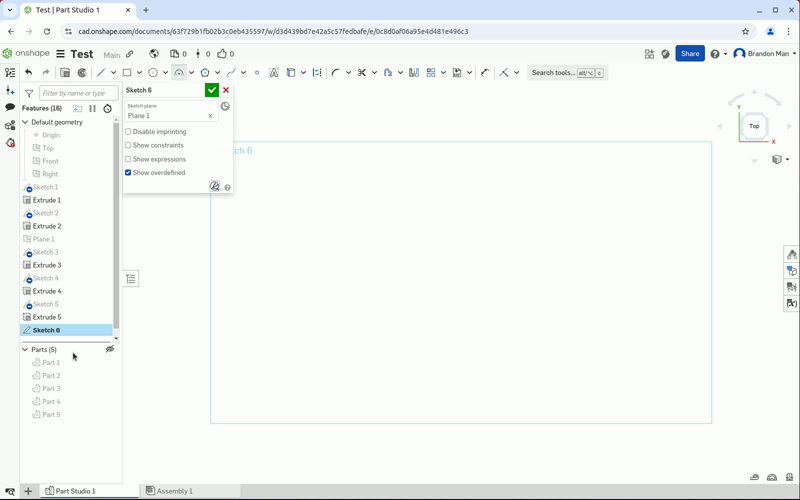
mouse_move(505, 294)
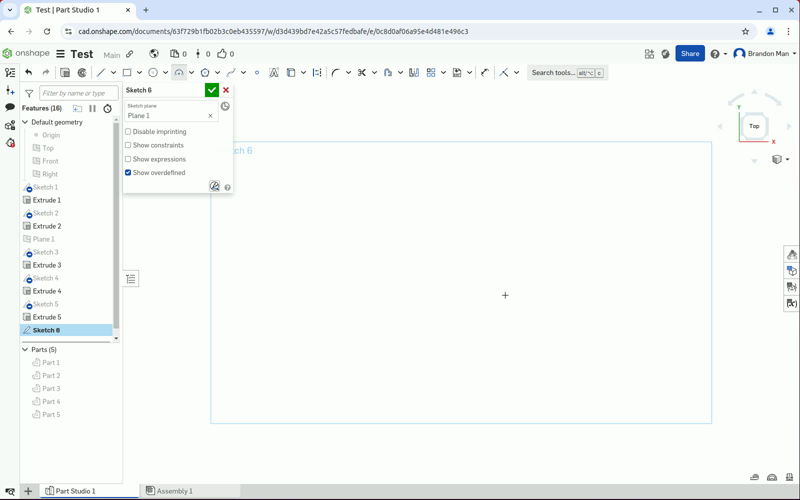
click(505, 294)
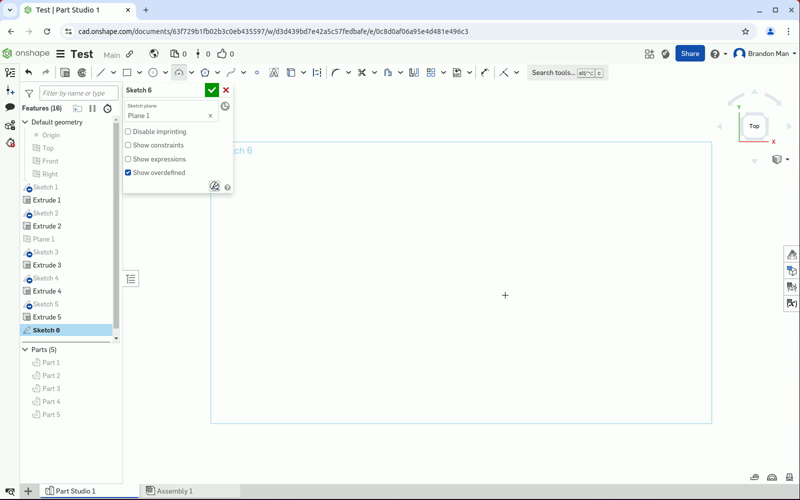
key_up(shift)
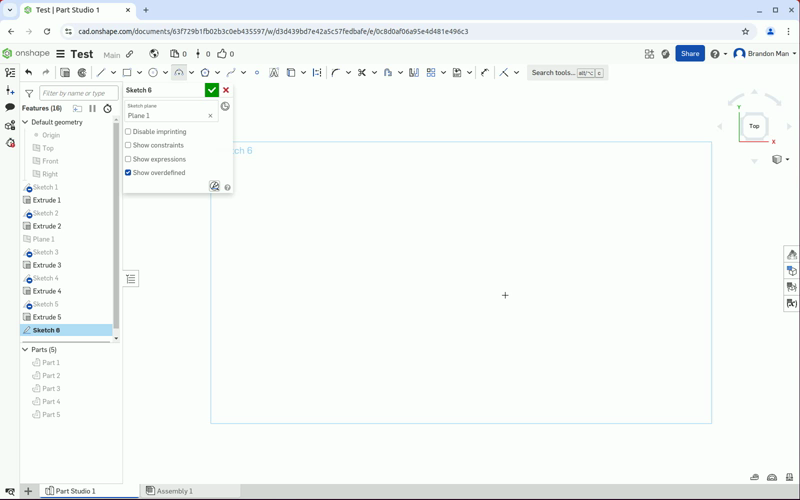
key_down(shift)
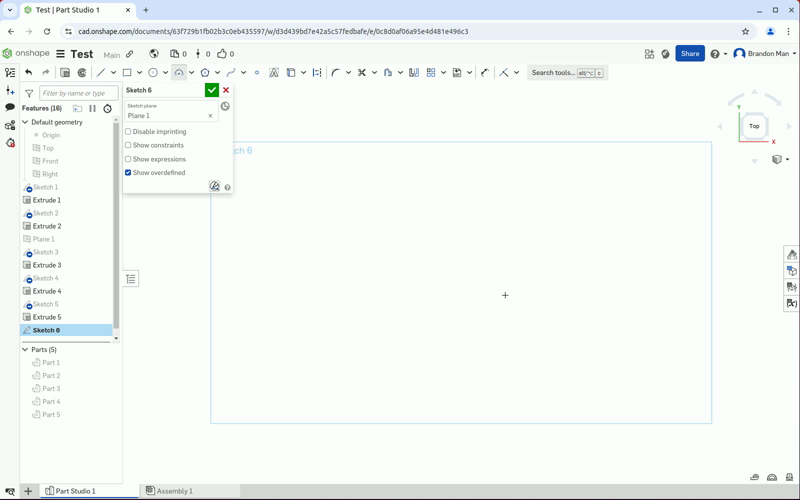
mouse_move(505, 271)
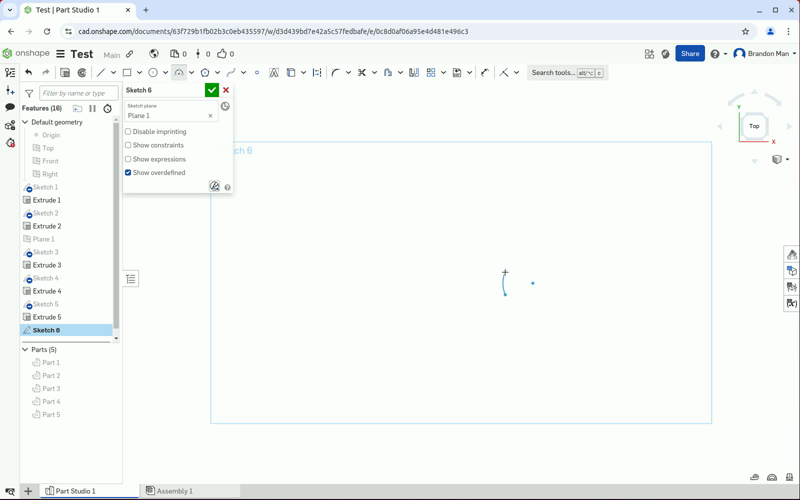
click(505, 271)
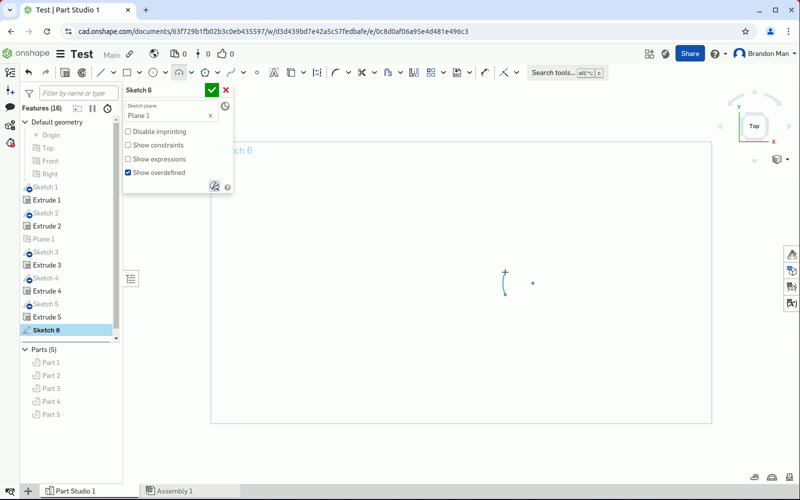
mouse_move(509, 282)
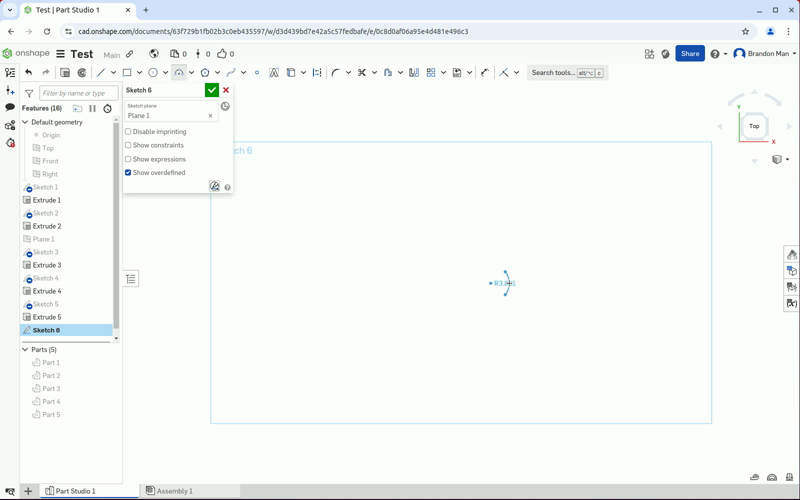
click(509, 282)
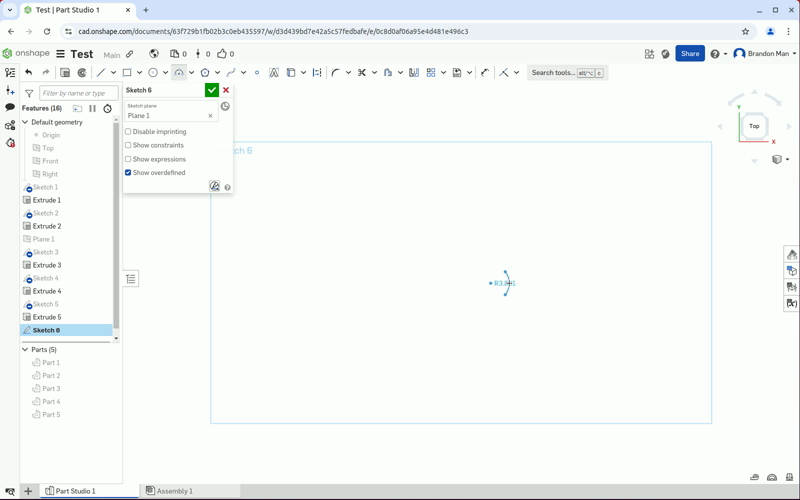
key_up(shift)
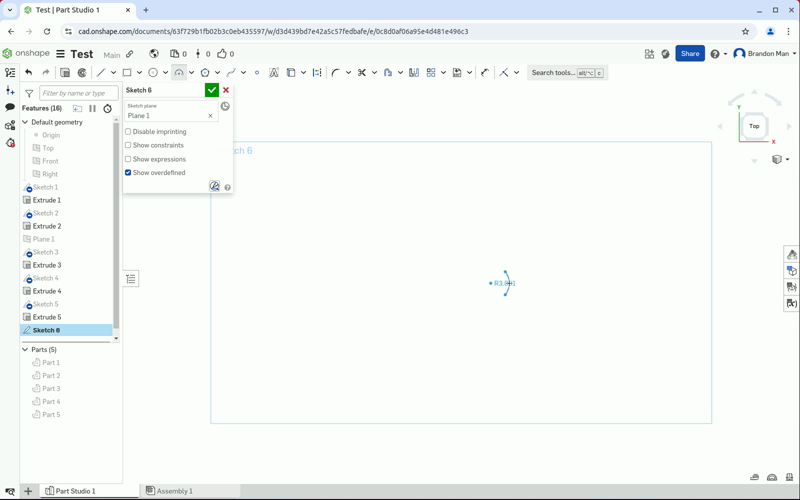
key(esc)
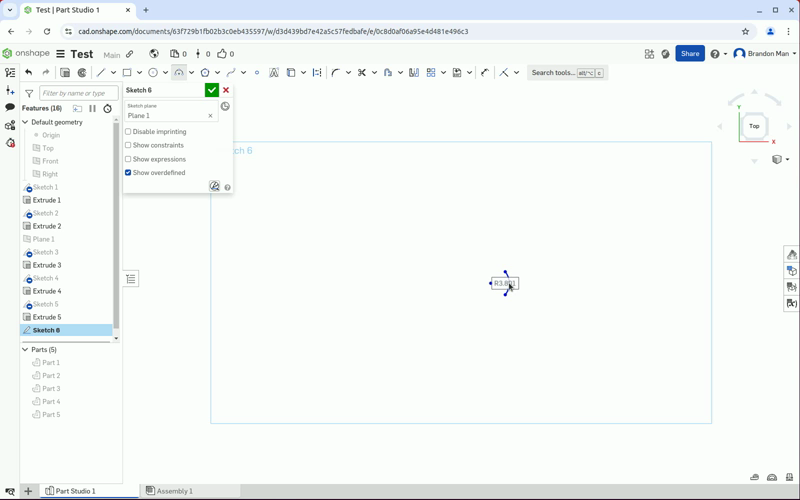
key(l)
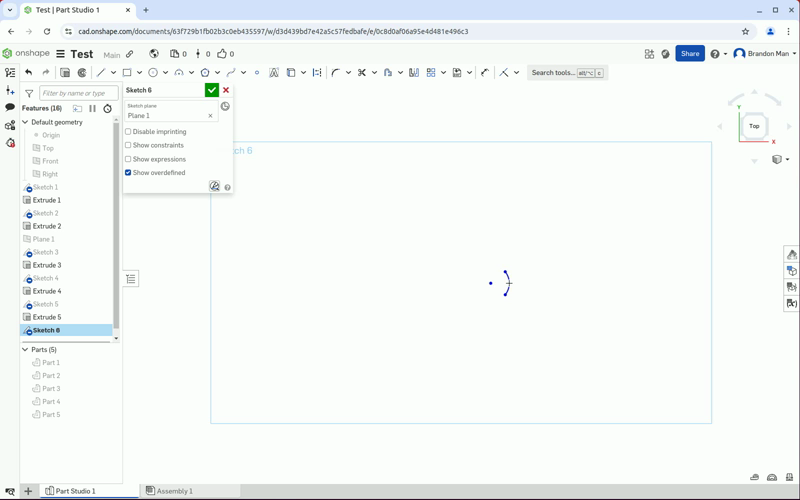
mouse_move(505, 271)
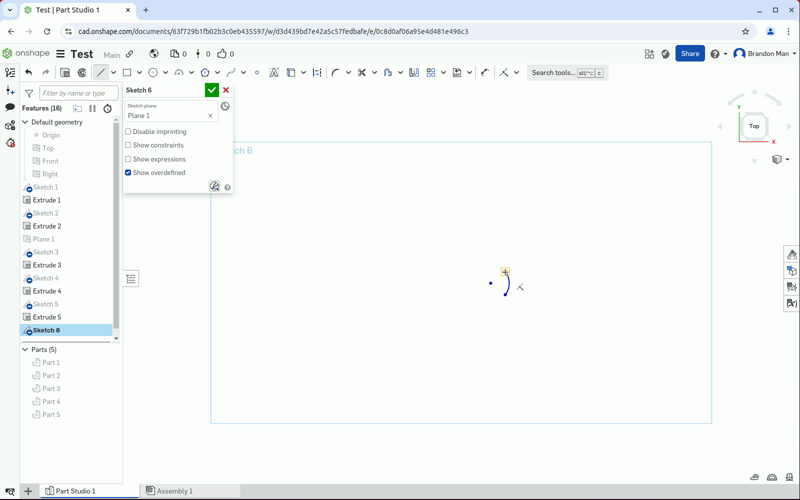
click(505, 271)
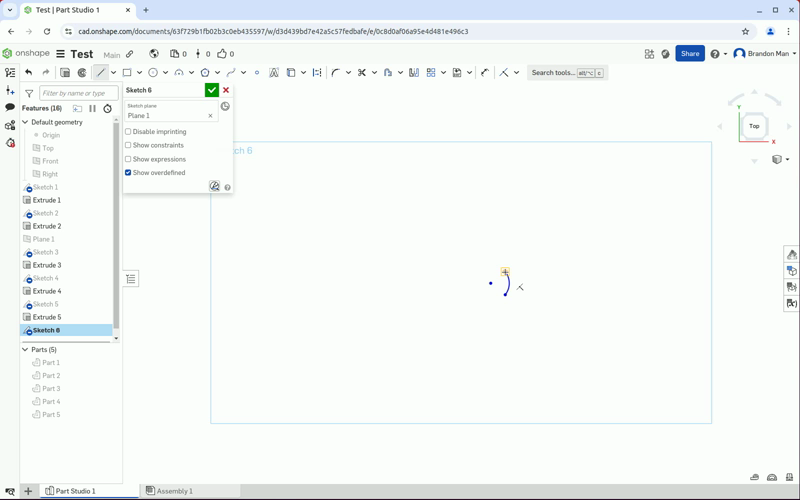
mouse_move(535, 271)
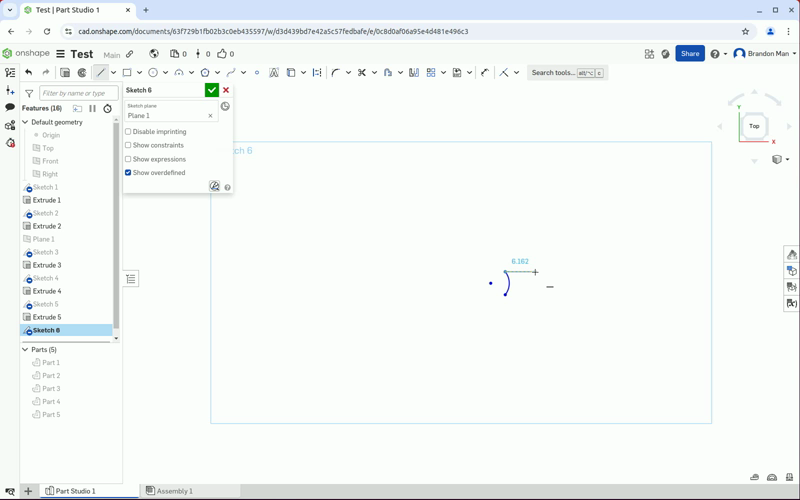
key_down(shift)
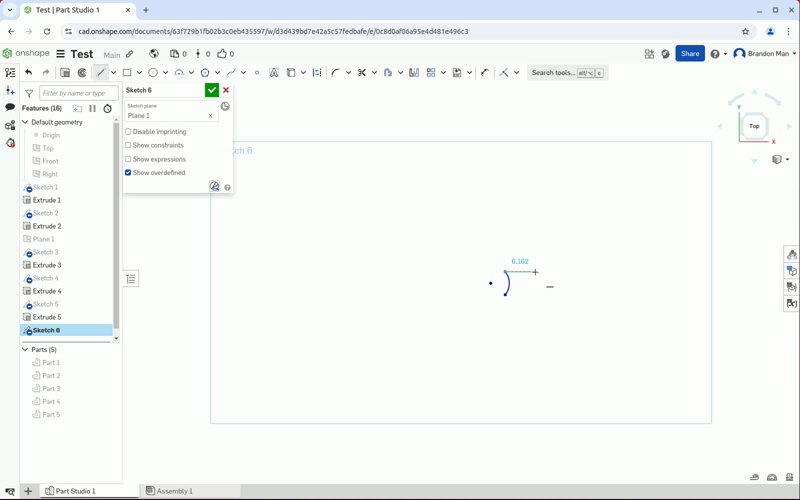
mouse_move(505, 294)
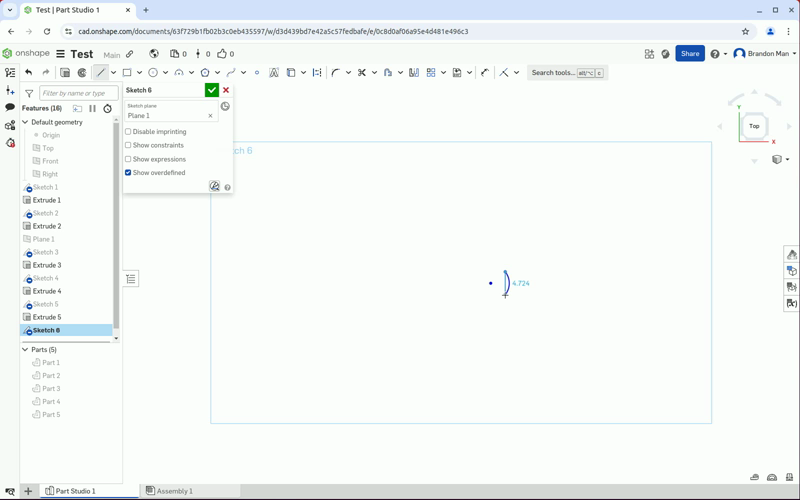
key_up(shift)
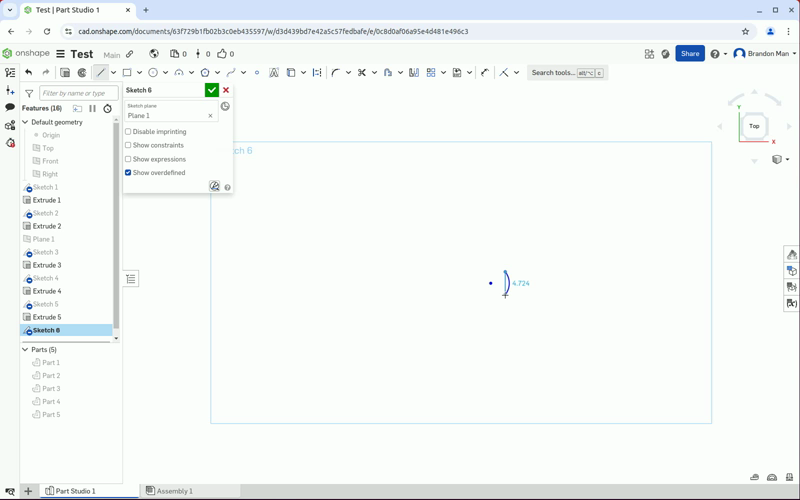
click(505, 294)
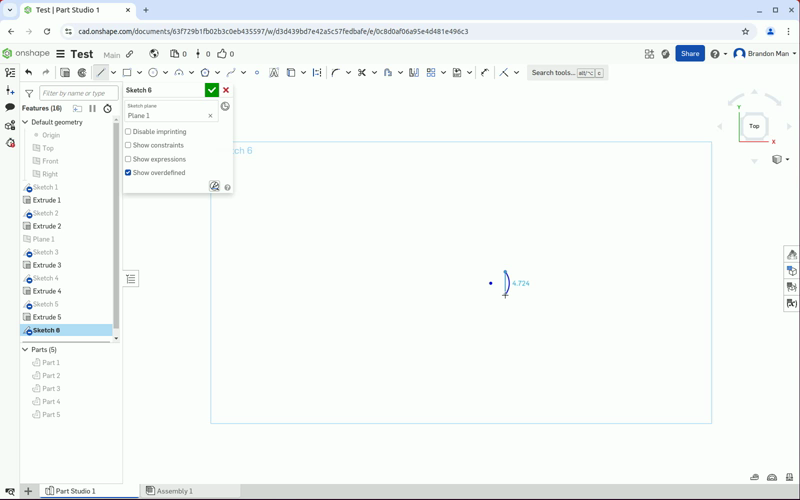
key(esc)
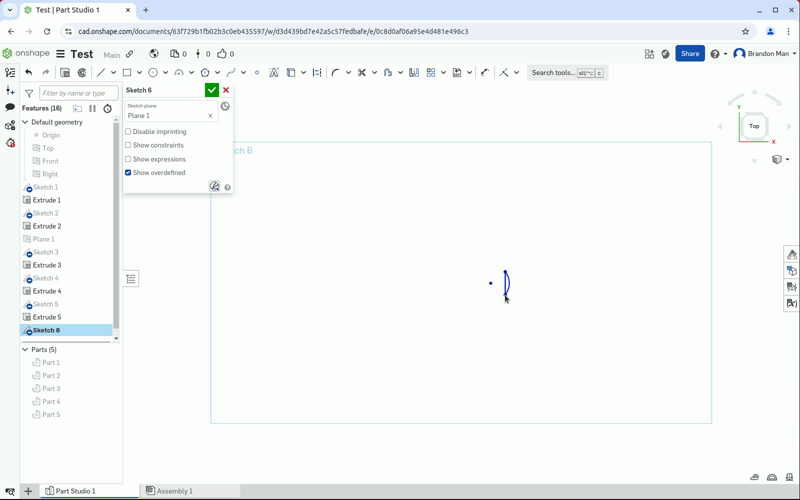
mouse_move(506, 292)
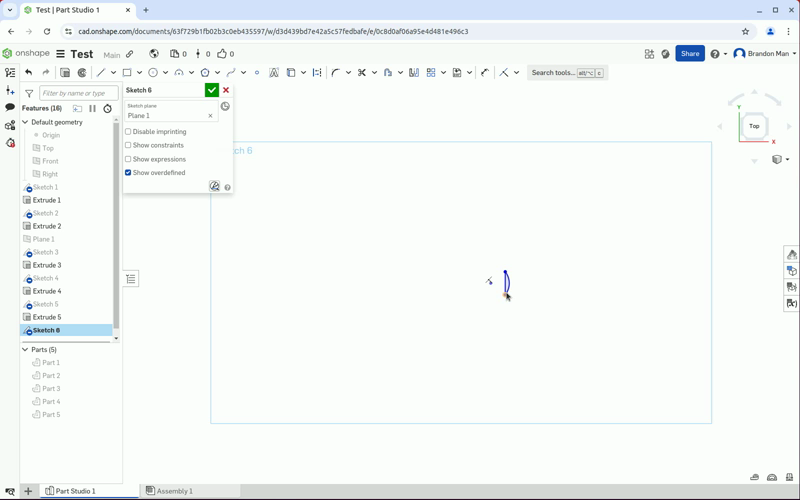
scroll(6)
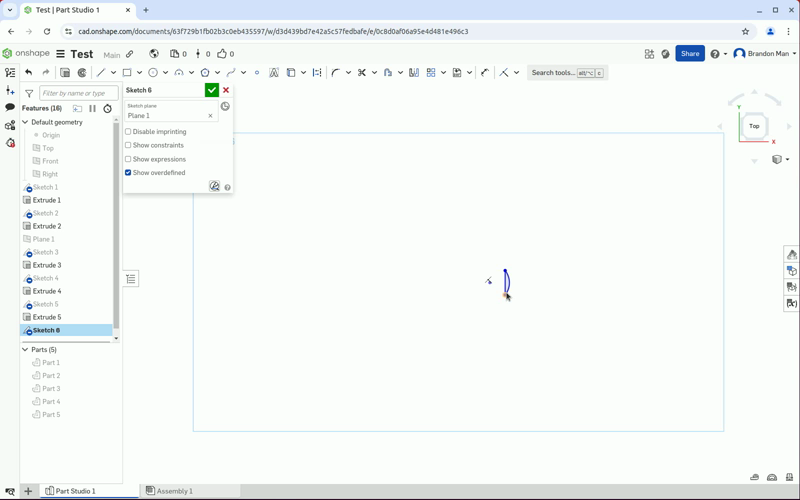
scroll(6)
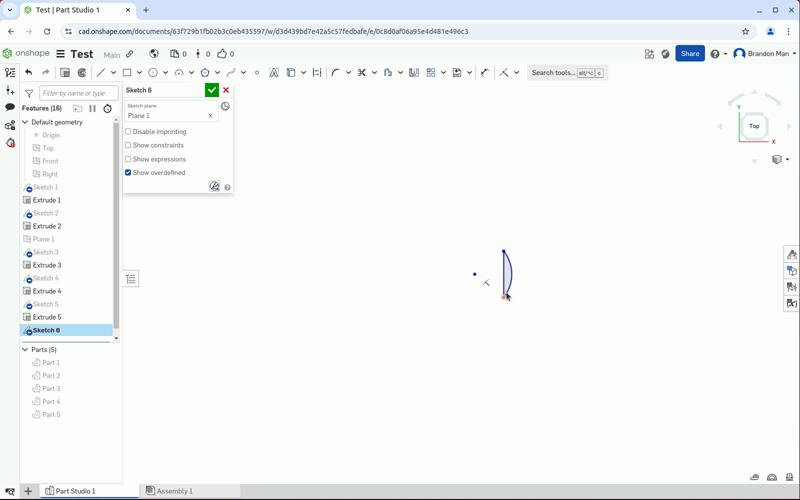
scroll(6)
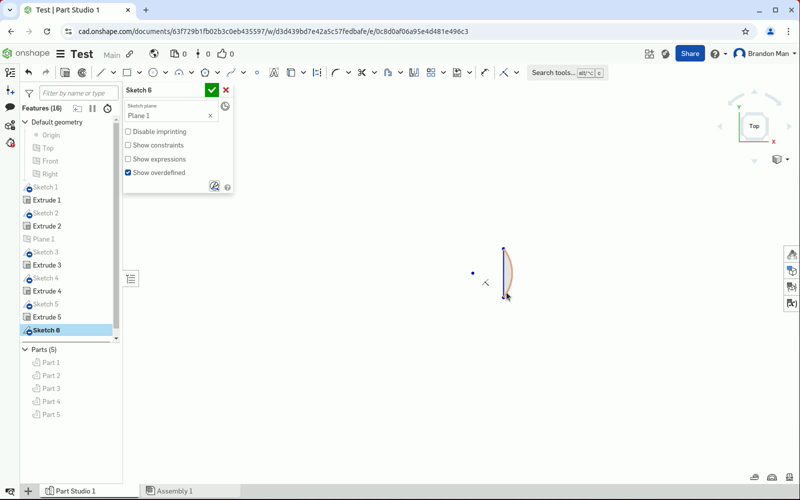
scroll(6)
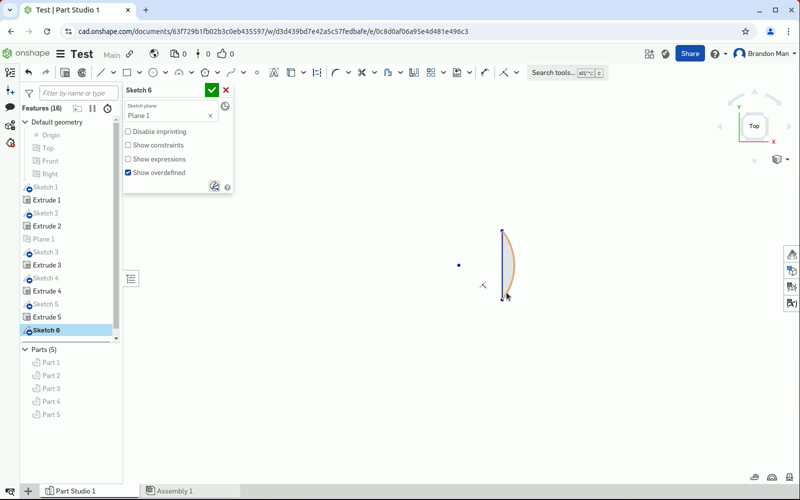
scroll(6)
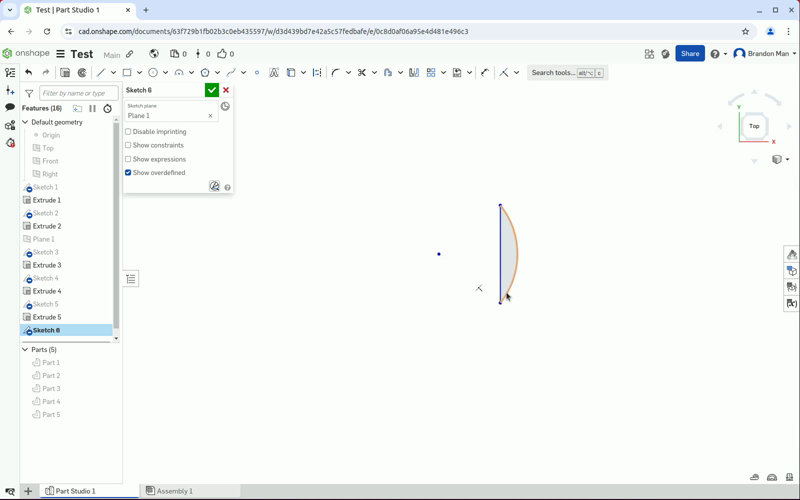
scroll(6)
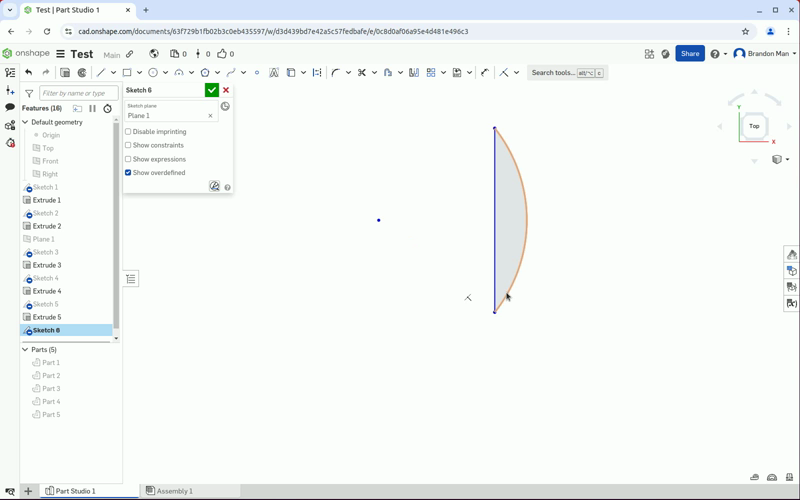
scroll(6)
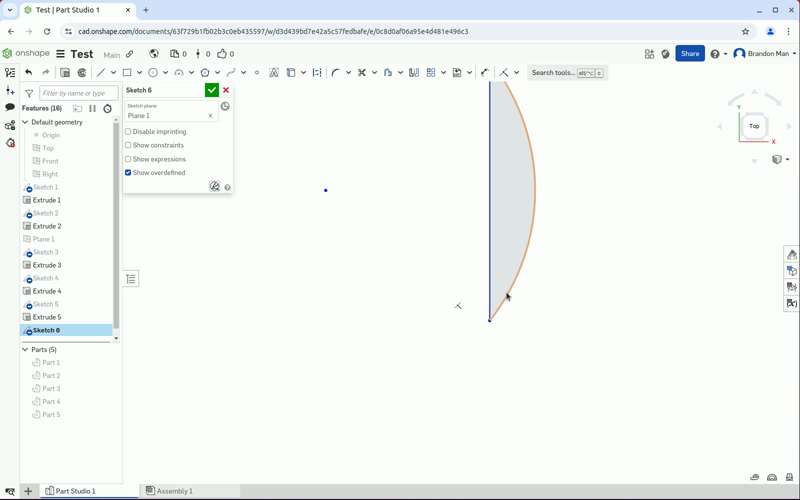
click(506, 292)
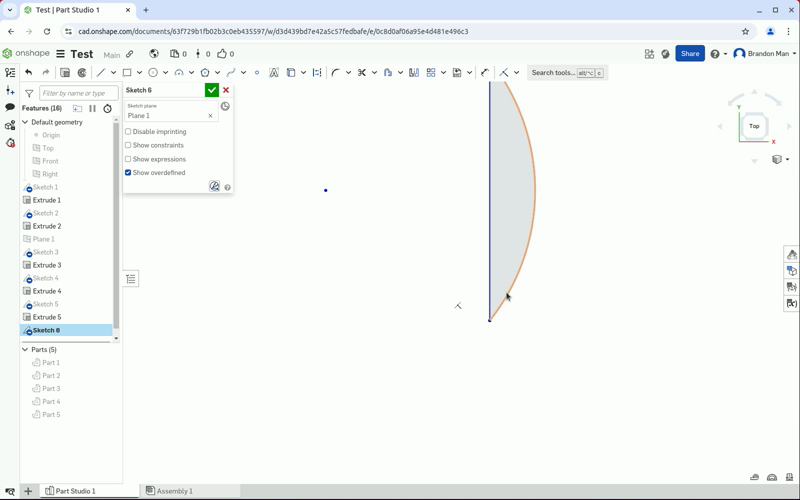
scroll(-6)
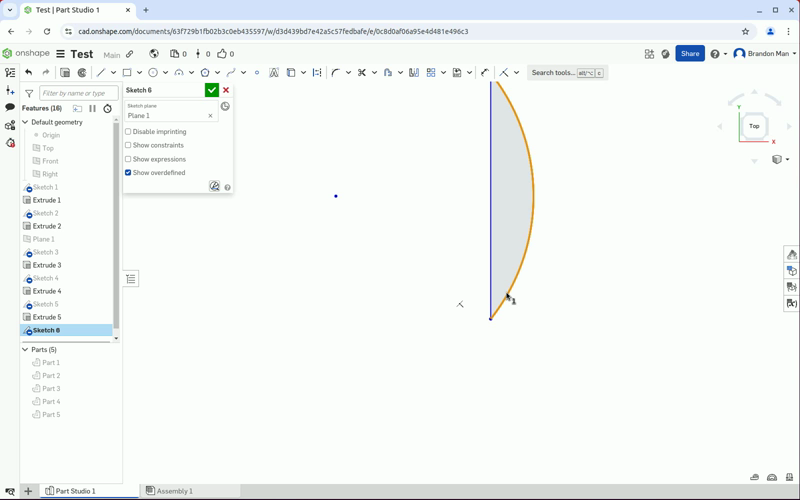
scroll(-6)
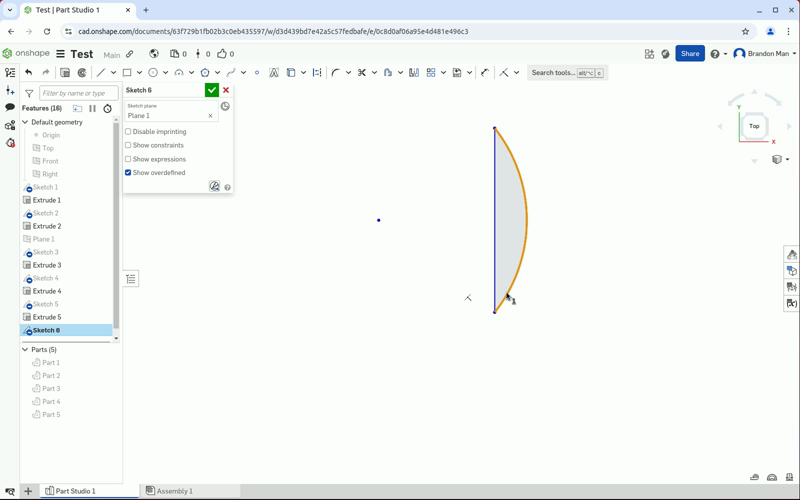
scroll(-6)
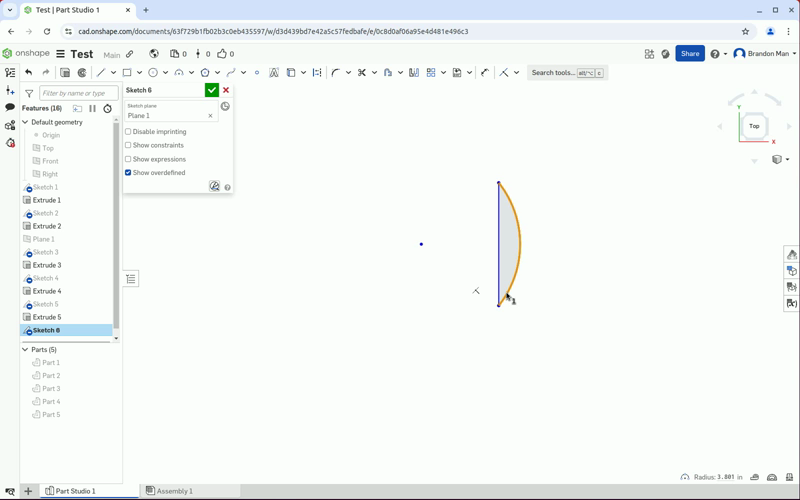
scroll(-6)
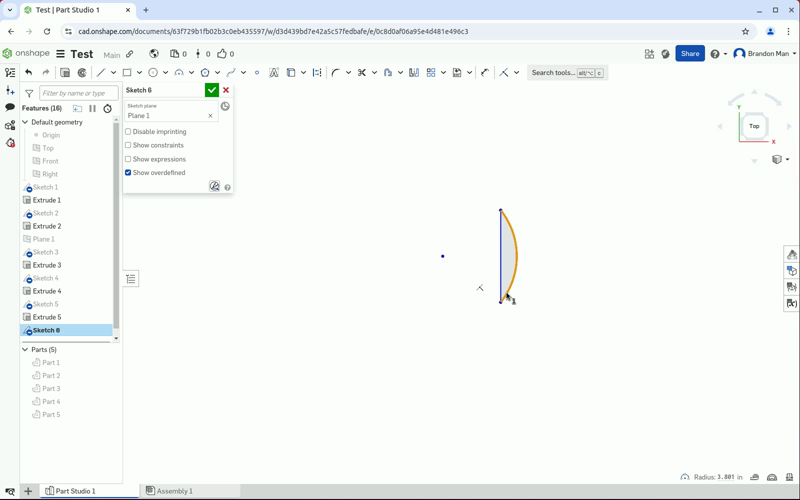
scroll(-6)
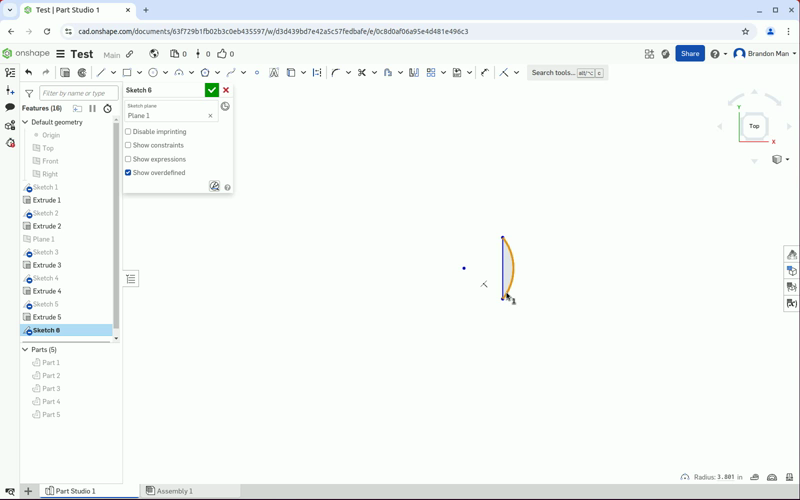
scroll(-6)
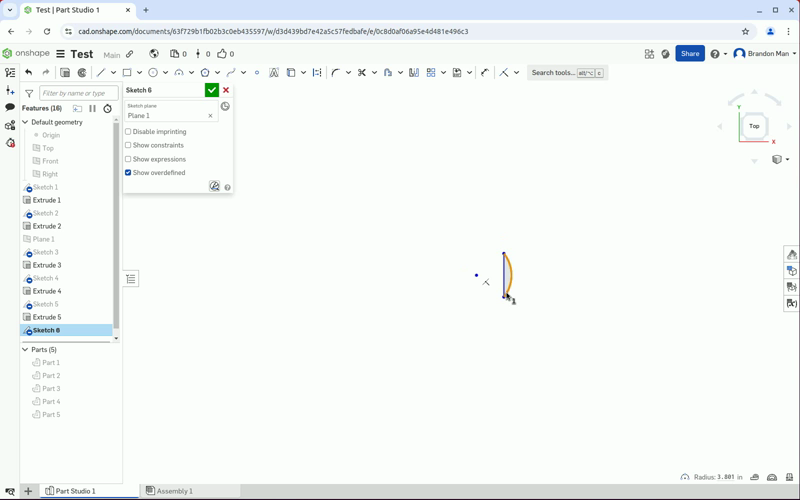
scroll(-6)
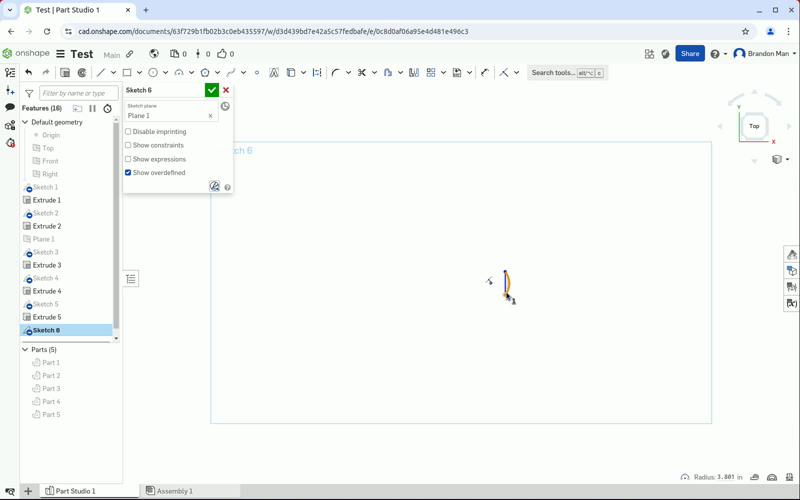
mouse_move(73, 352)
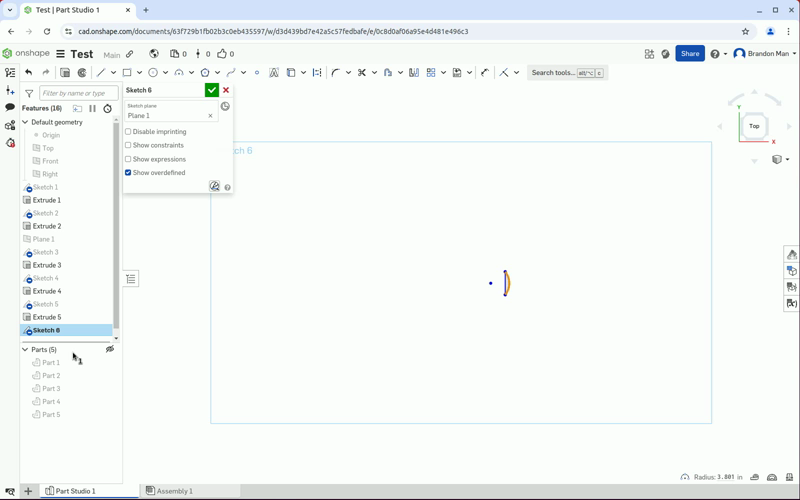
key(shift+y)
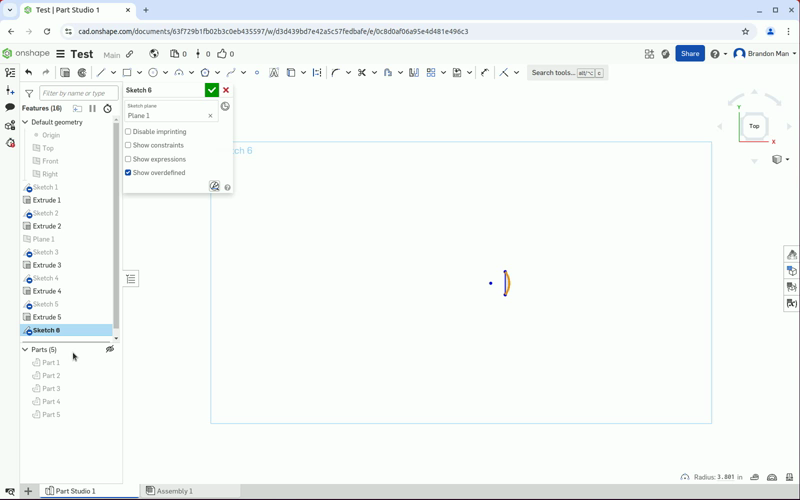
key(shift+e)
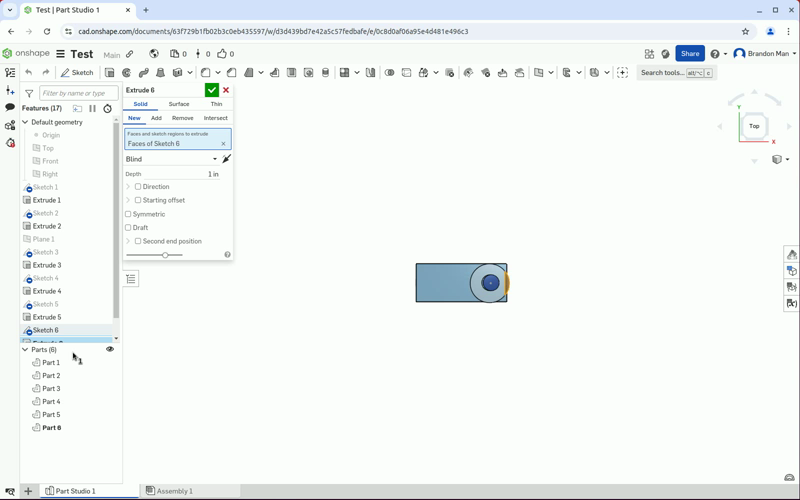
mouse_move(143, 106)
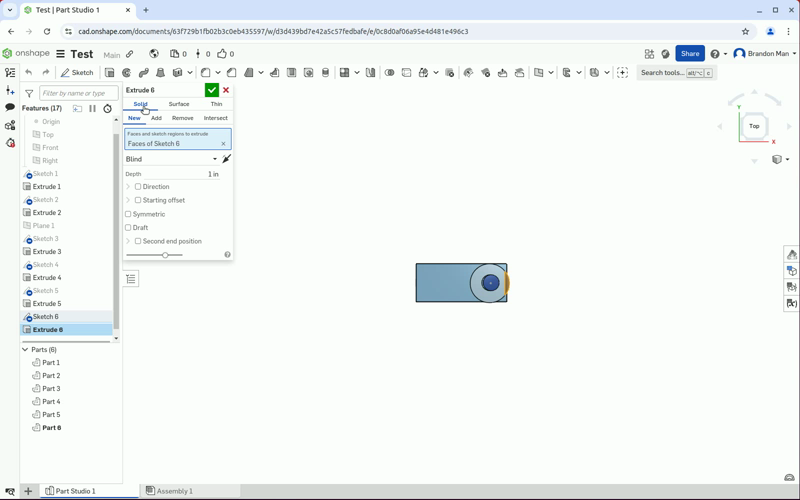
click(143, 106)
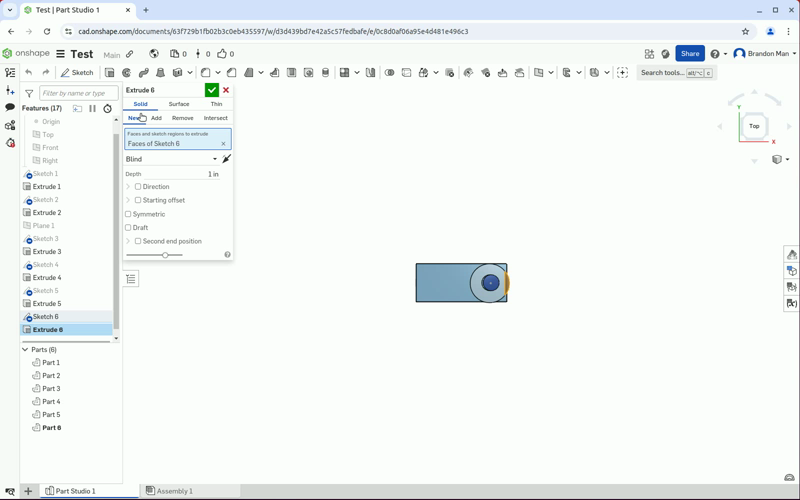
mouse_move(137, 120)
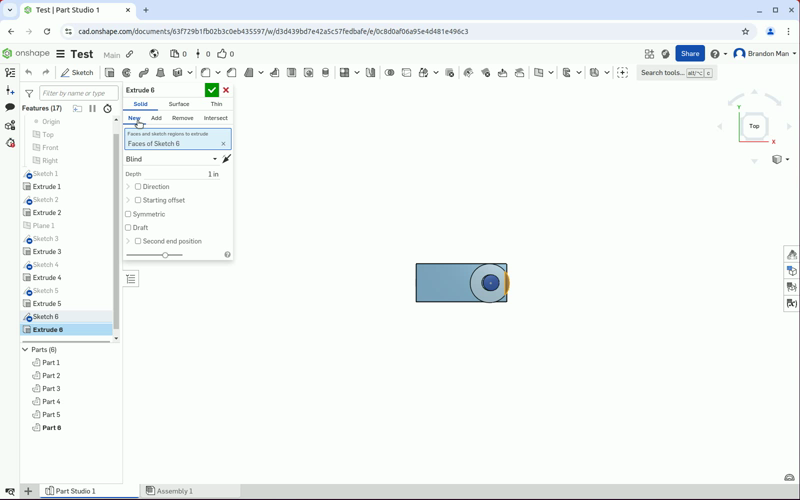
click(137, 120)
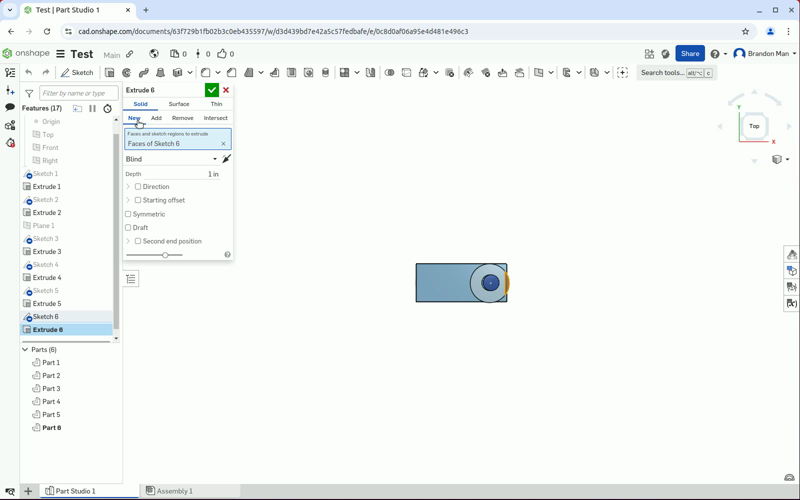
key(tab, 4)
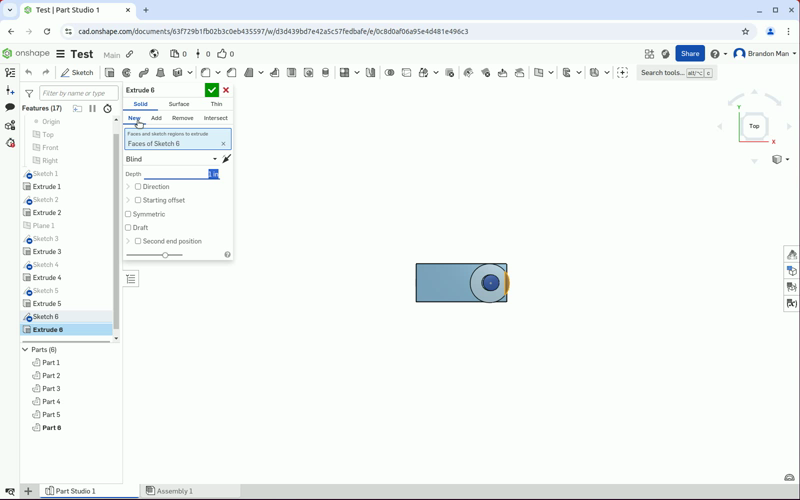
text(0.481)
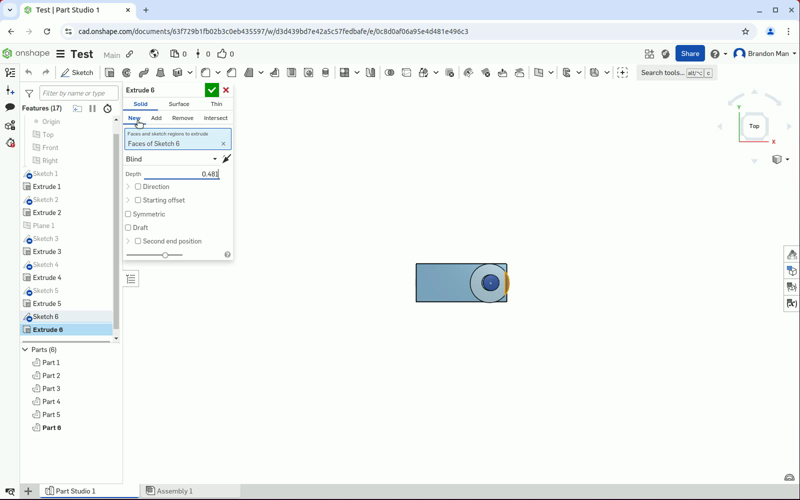
key(enter)
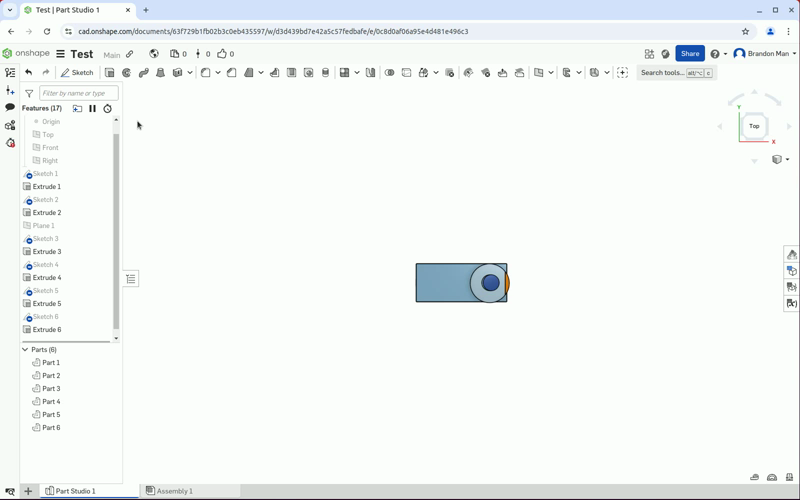
key(shift+h)
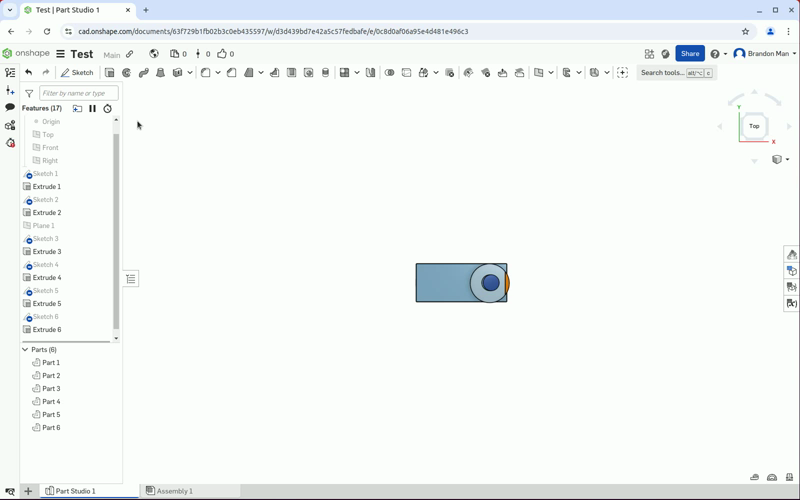
key(shift+h)
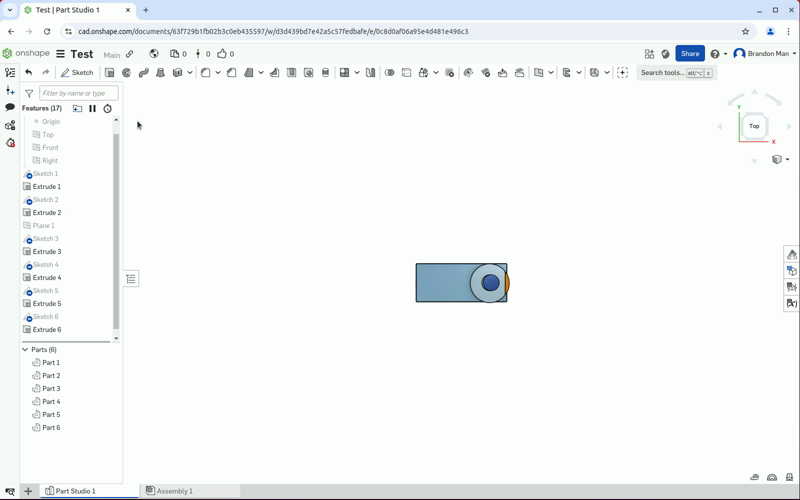
key(shift+7)
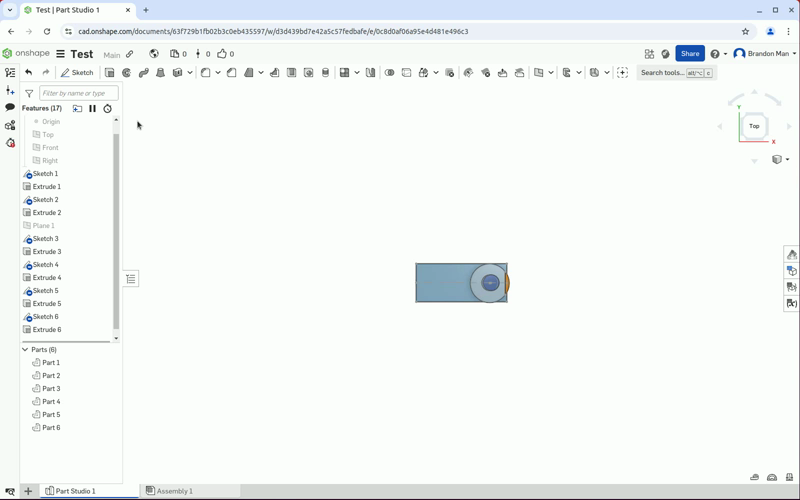
key(up, 3)
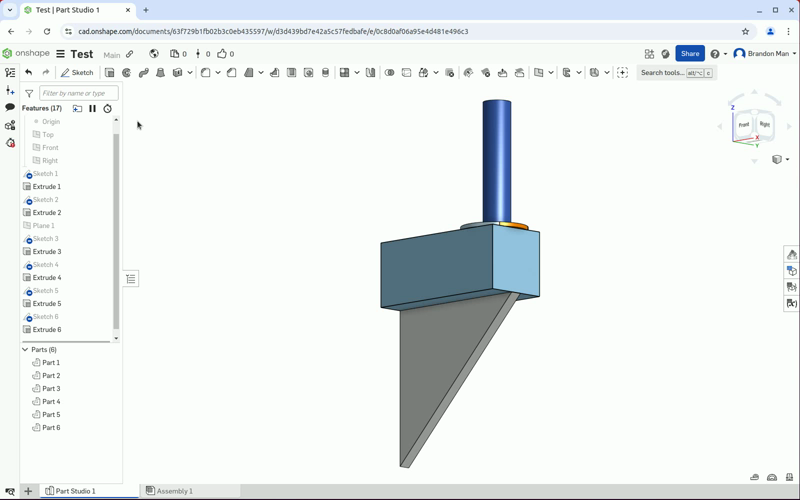
key(left, 3)
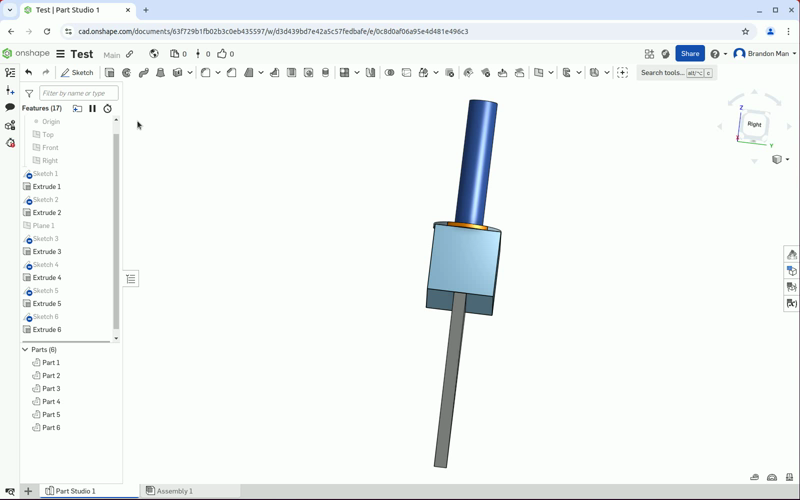
key(right, 3)
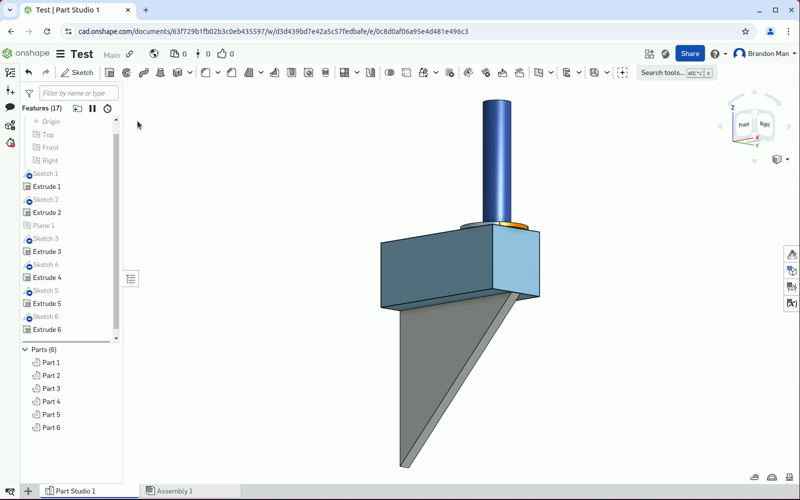
key(down, 3)
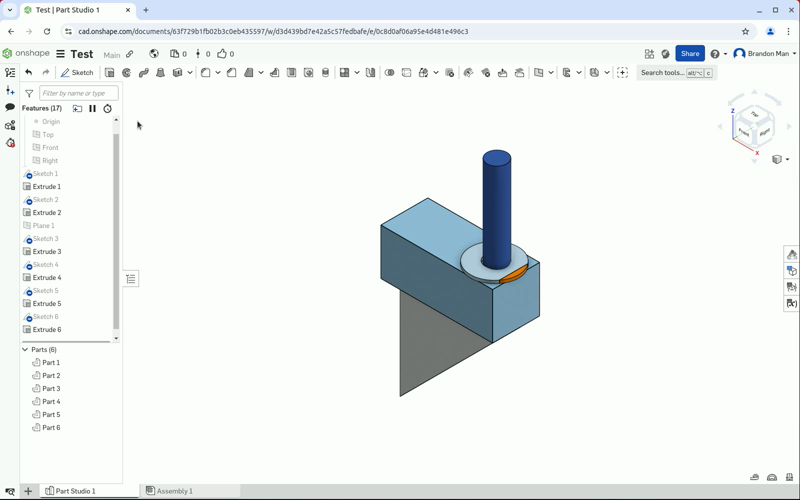
mouse_move(69, 176)
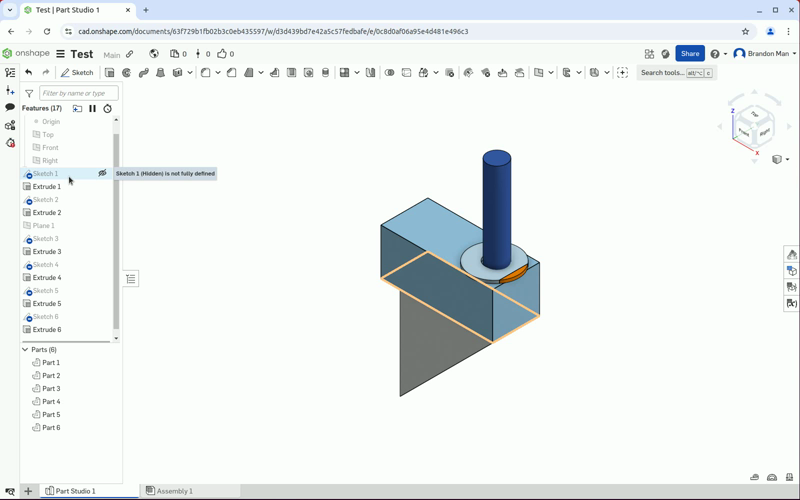
click(69, 176)